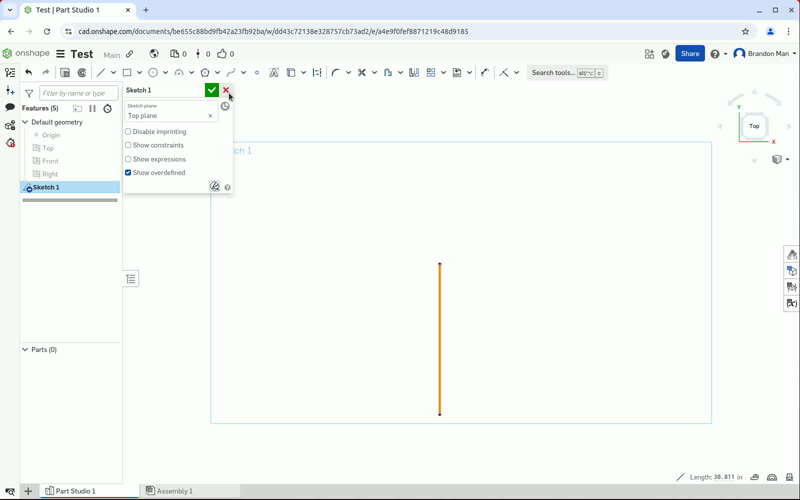
key(shift+h)
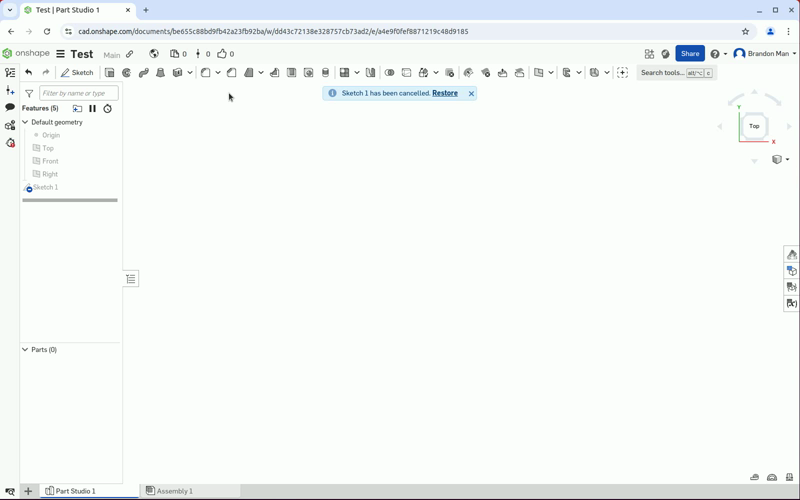
mouse_move(73, 352)
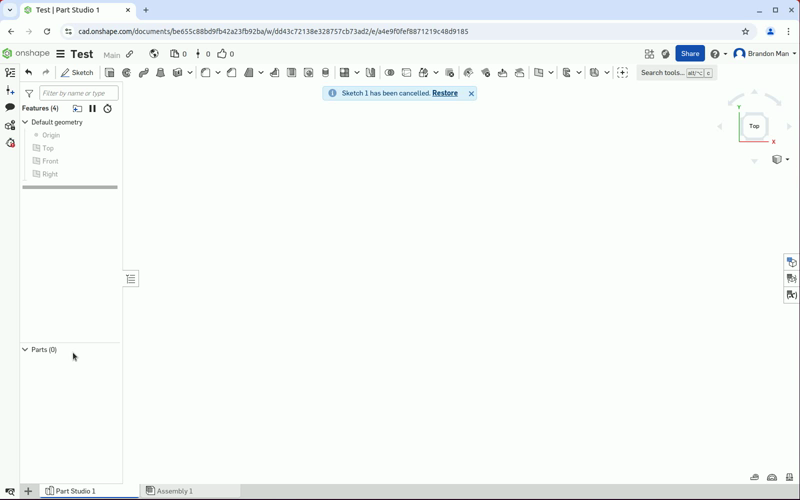
key(y)
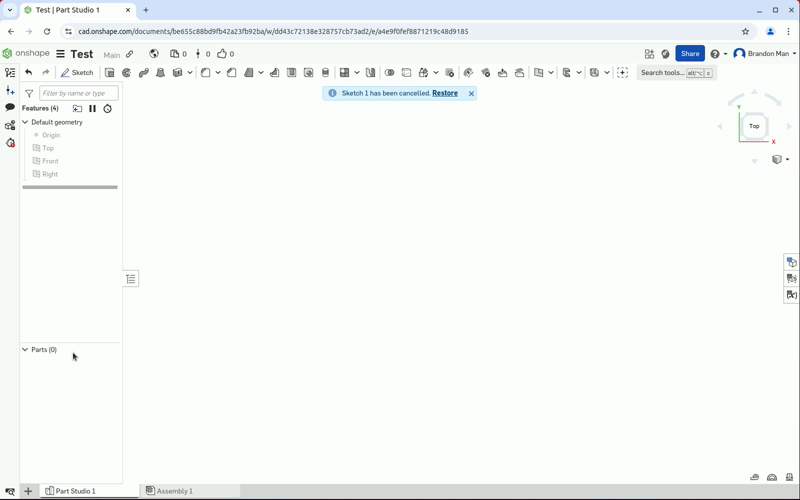
key(shift+p)
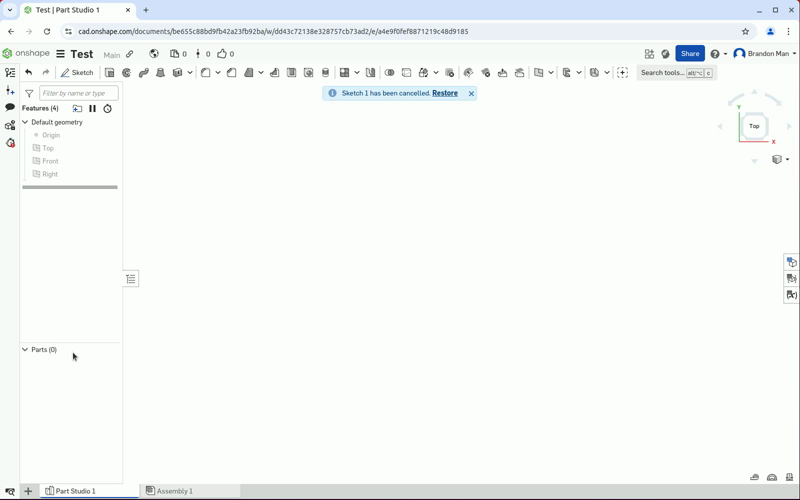
key(space)
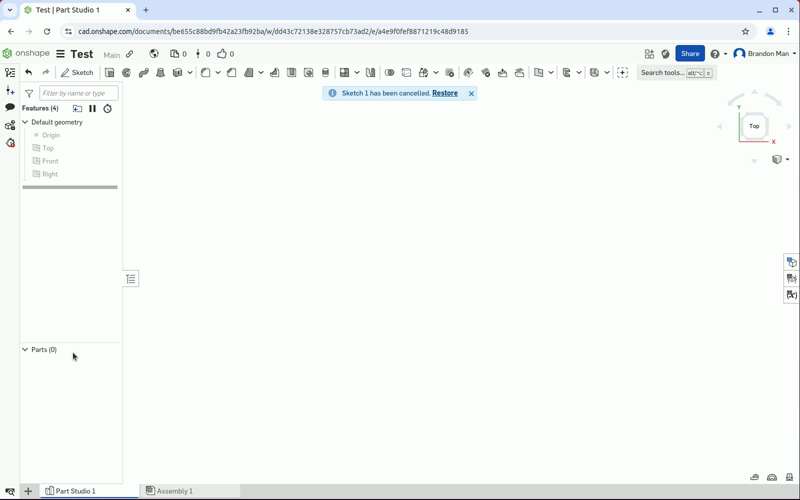
key_down(shift)
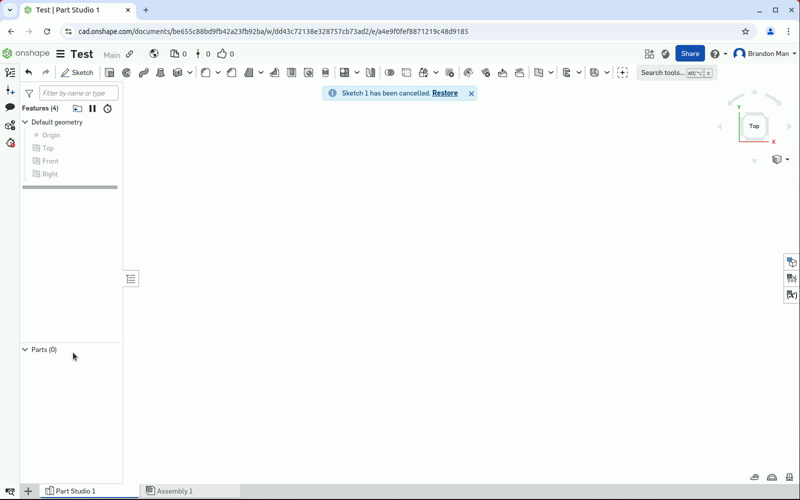
key(up)
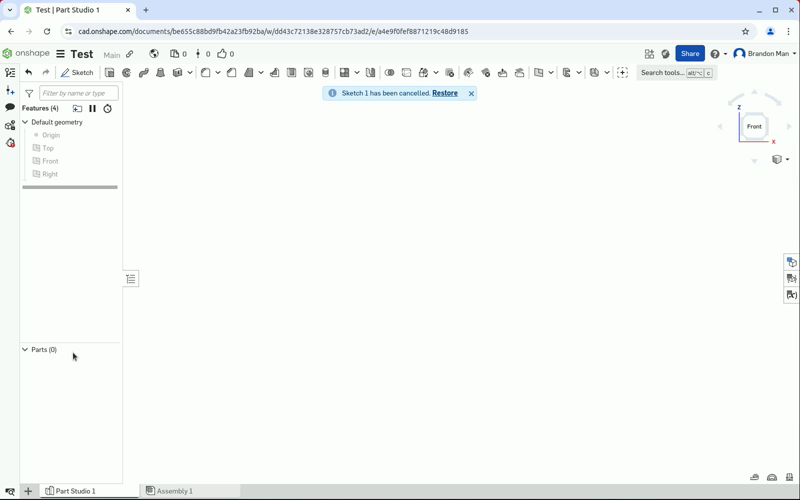
key_up(shift)
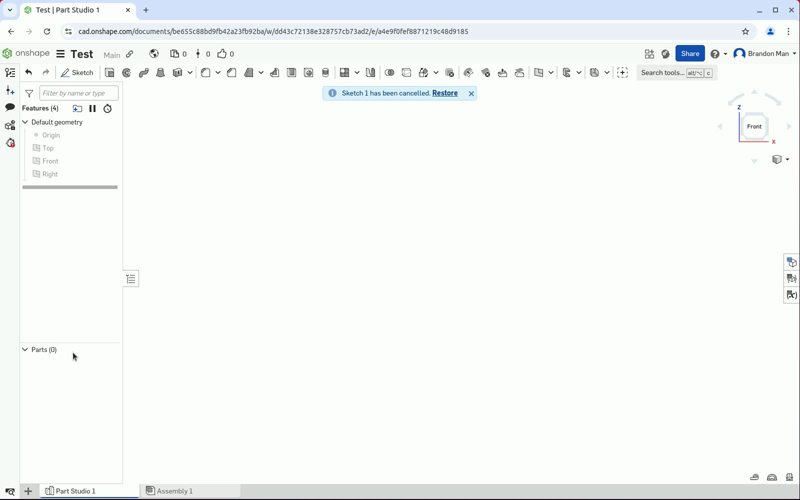
key(space)
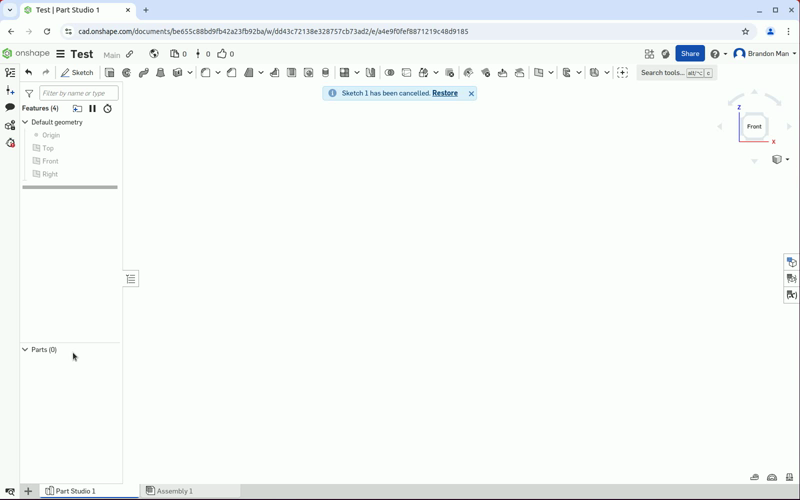
key_down(shift)
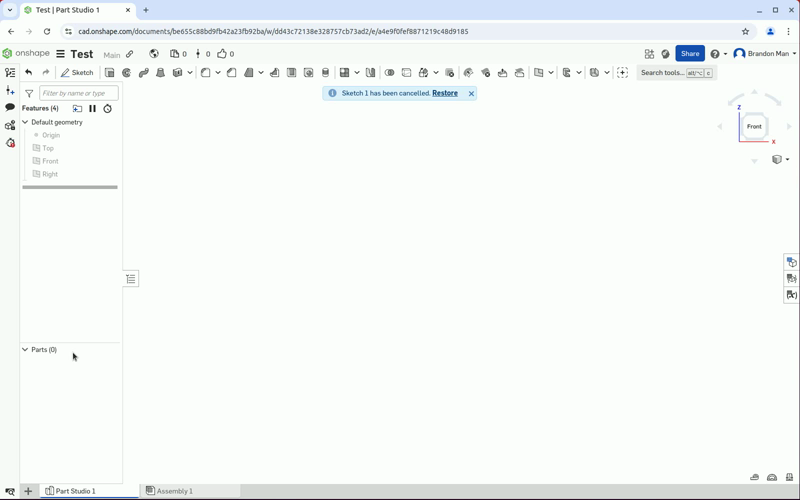
key(left)
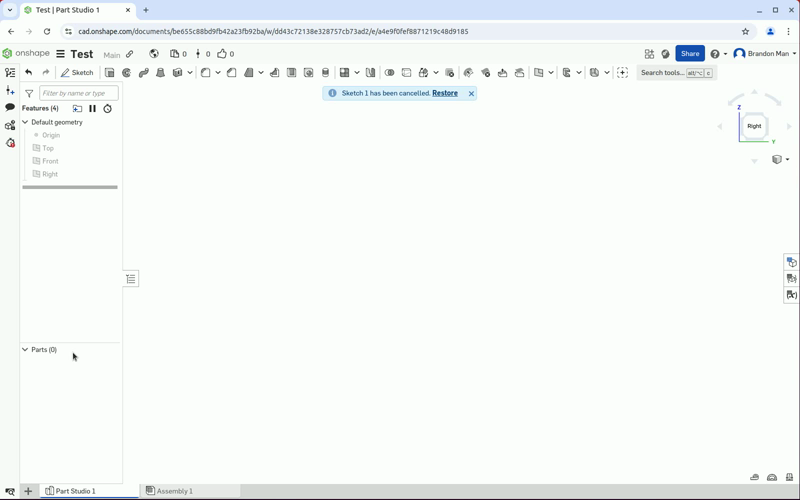
key_up(shift)
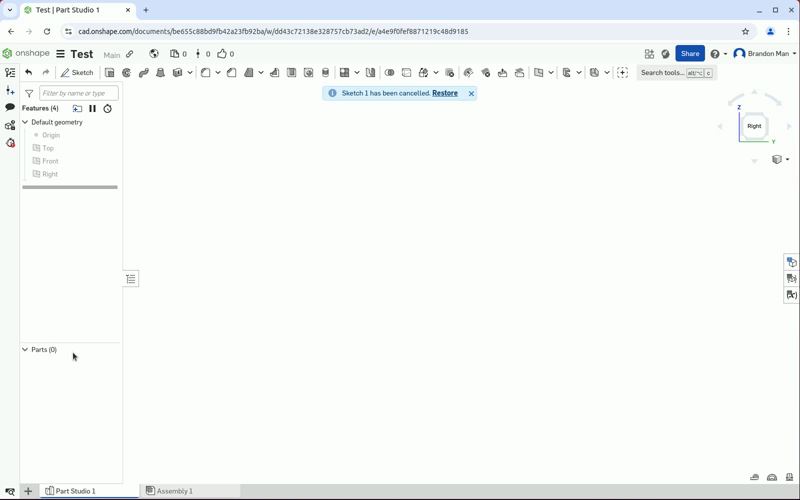
mouse_move(73, 352)
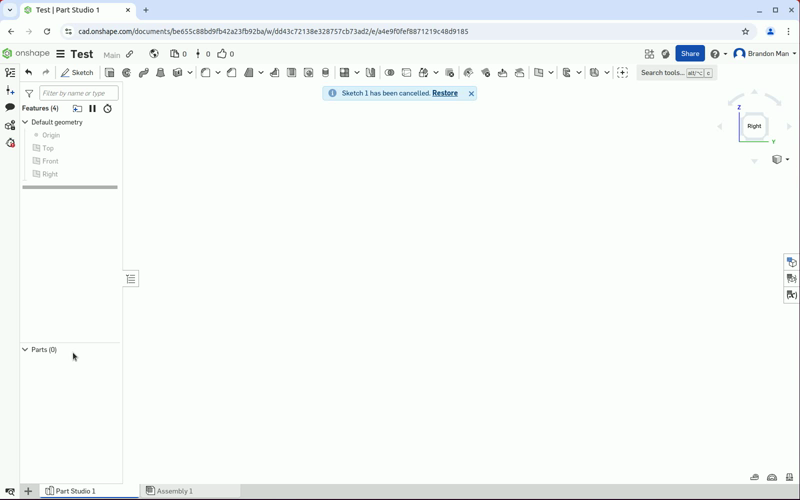
key(shift+y)
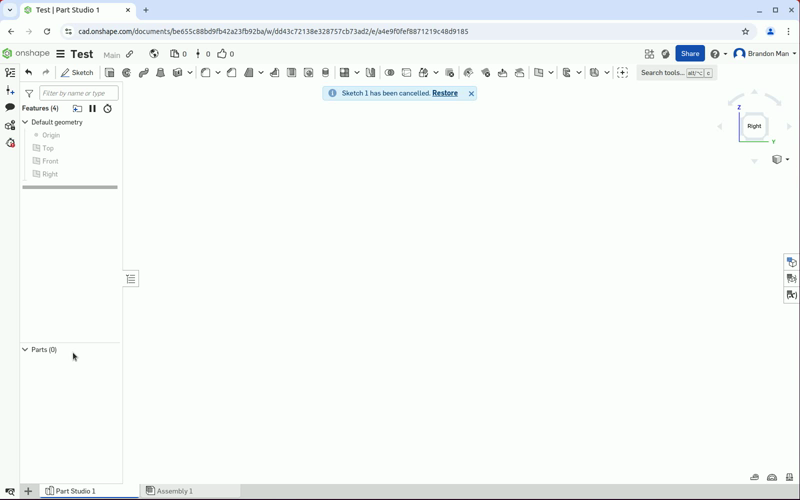
key(shift+s)
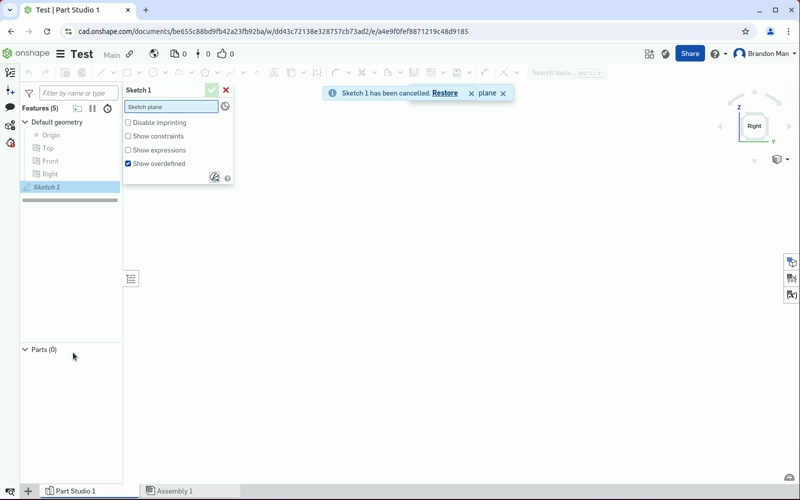
mouse_move(73, 176)
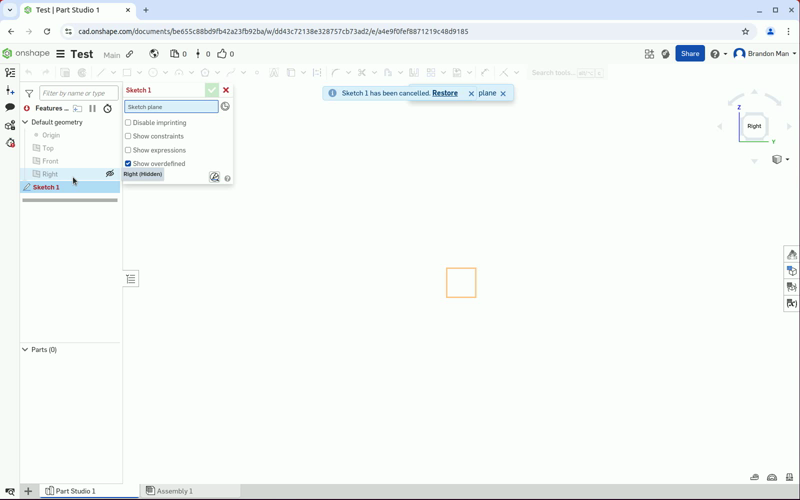
click(73, 176)
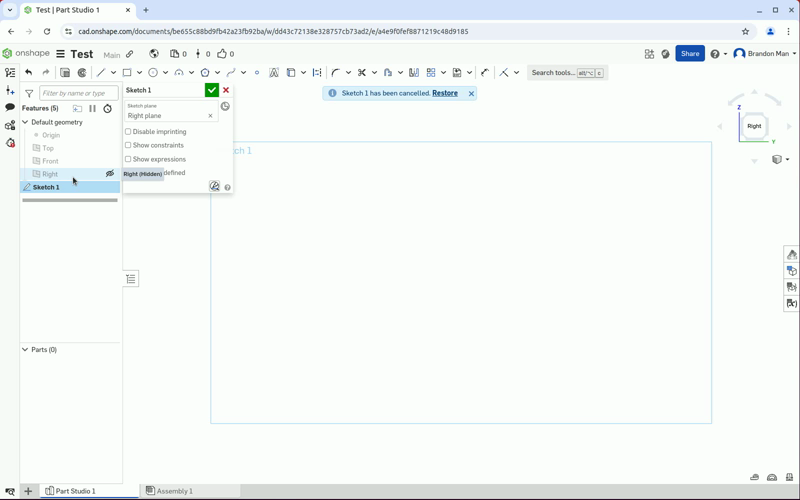
mouse_move(73, 352)
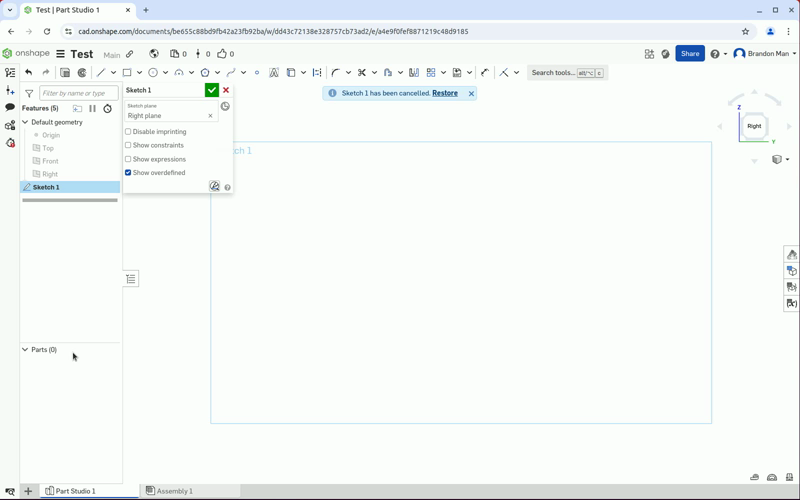
key(y)
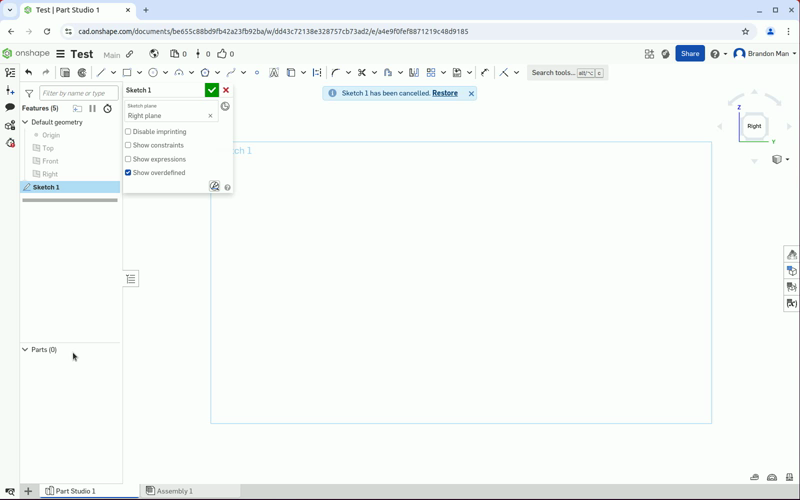
key(l)
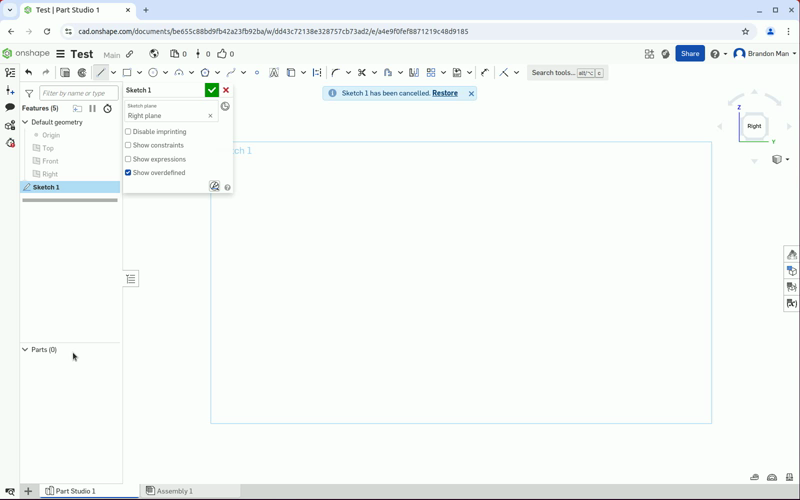
key_down(shift)
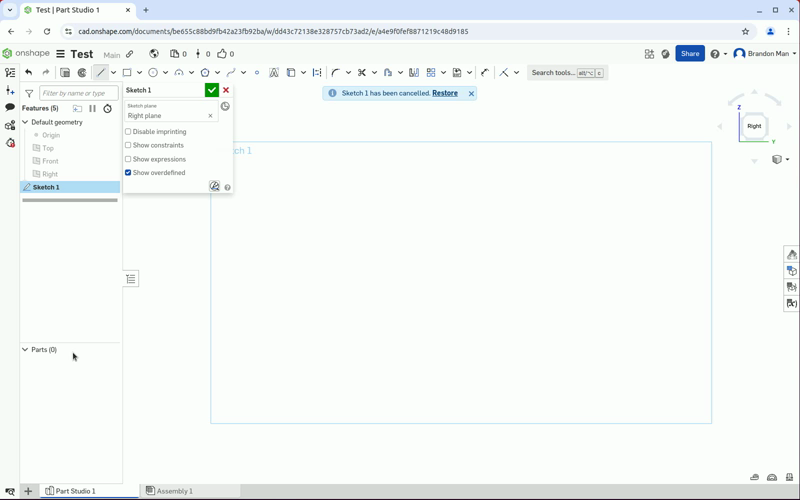
mouse_move(389, 395)
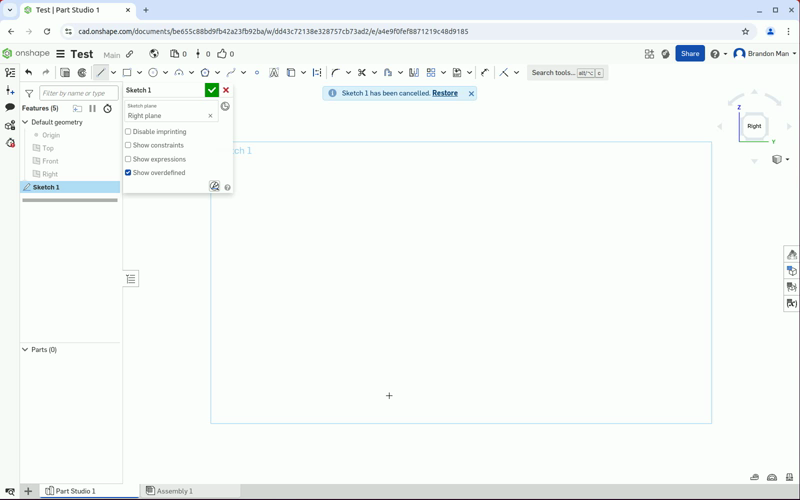
click(389, 395)
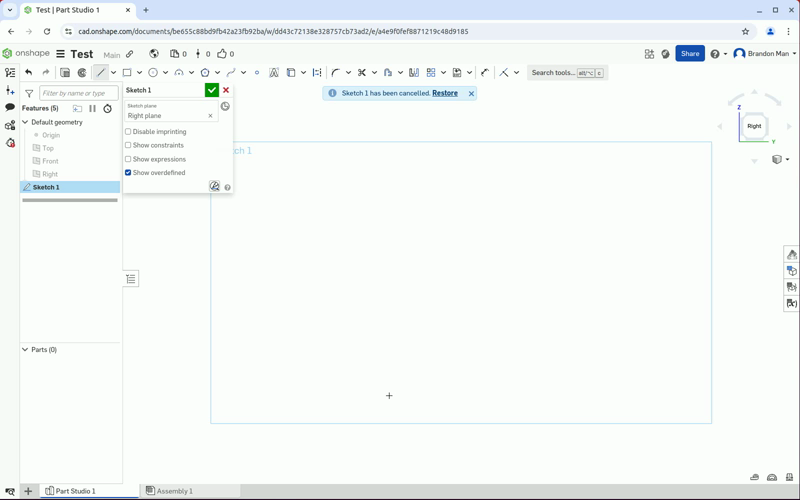
key_up(shift)
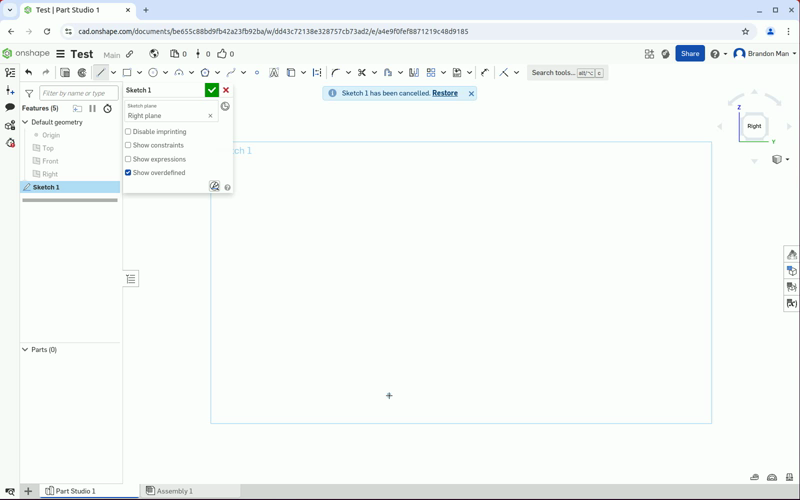
key_down(shift)
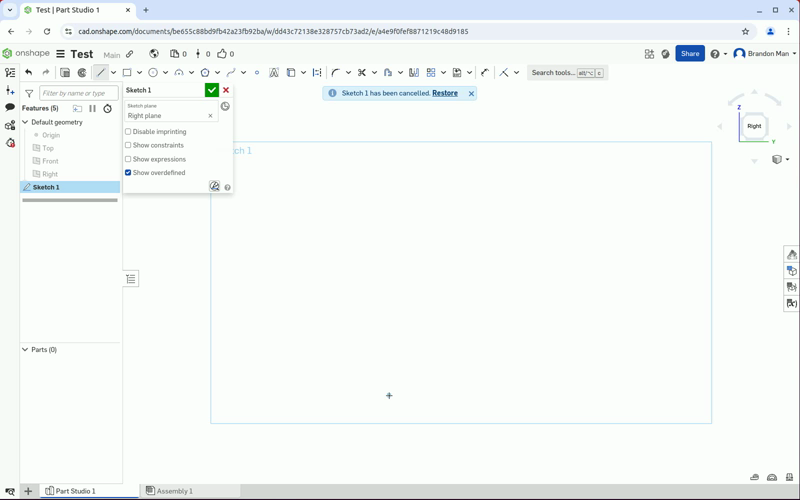
mouse_move(419, 395)
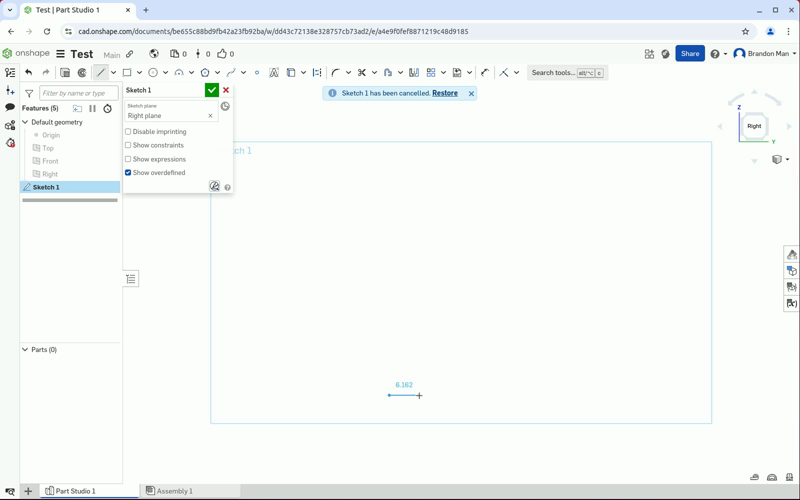
mouse_move(403, 395)
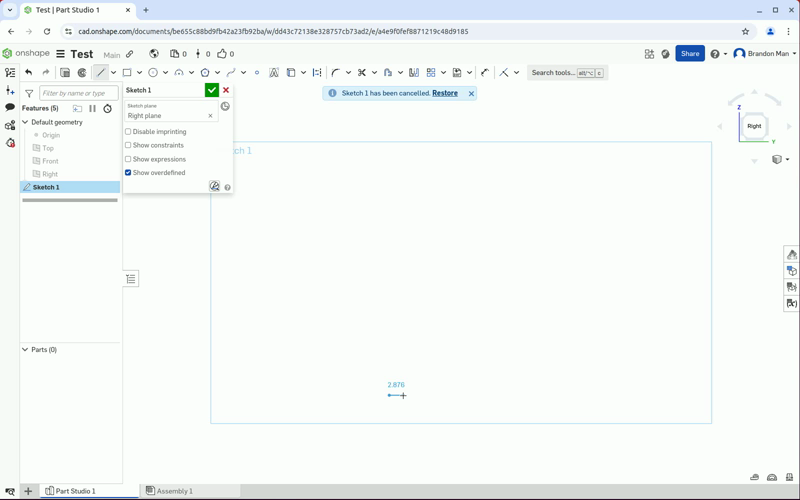
click(403, 395)
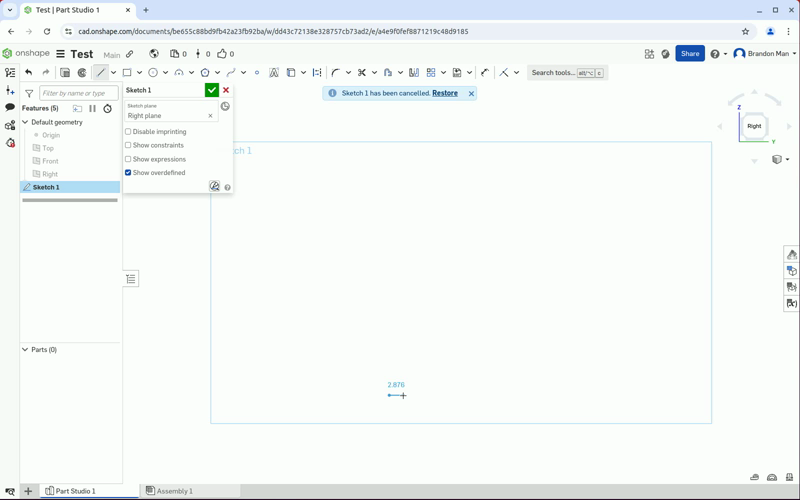
key_up(shift)
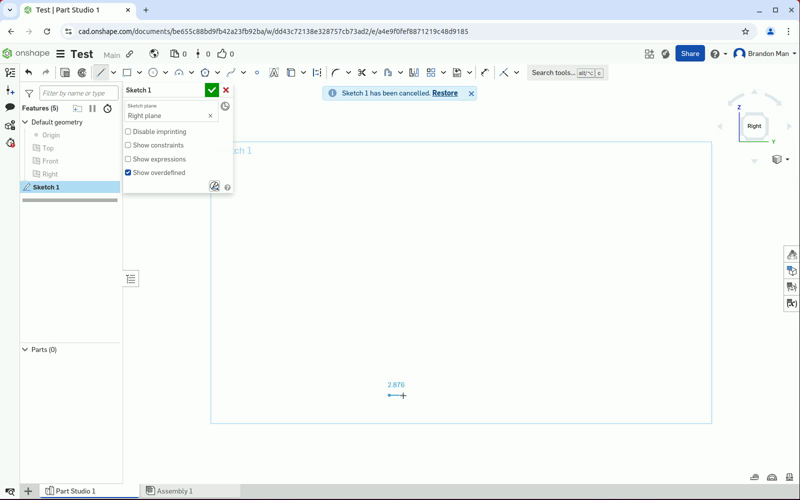
key_down(shift)
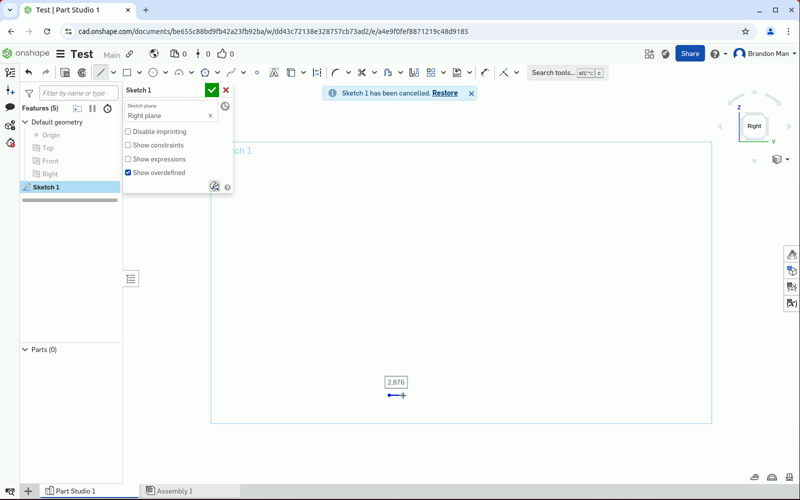
mouse_move(433, 395)
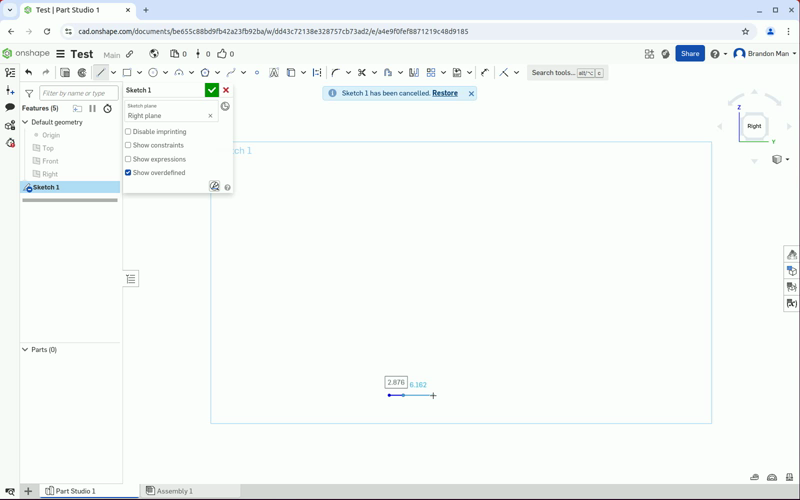
mouse_move(403, 369)
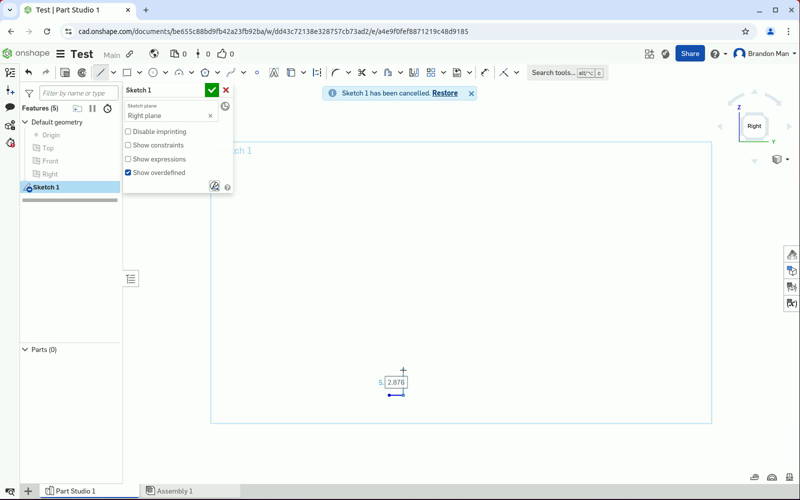
click(403, 369)
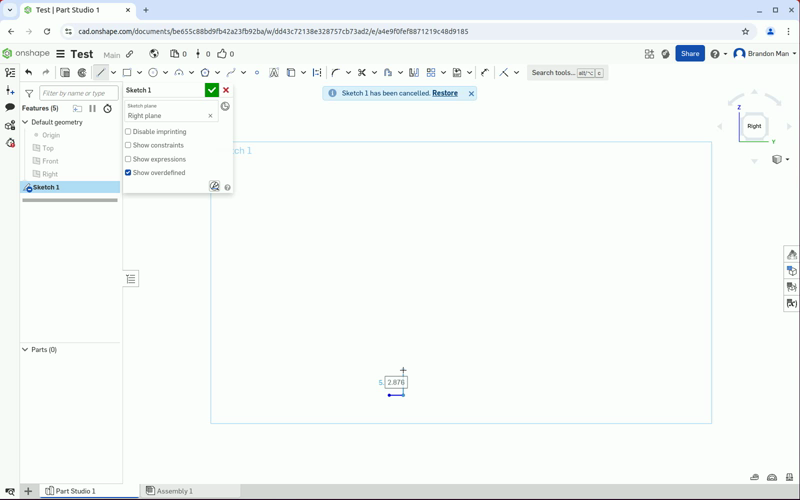
key_up(shift)
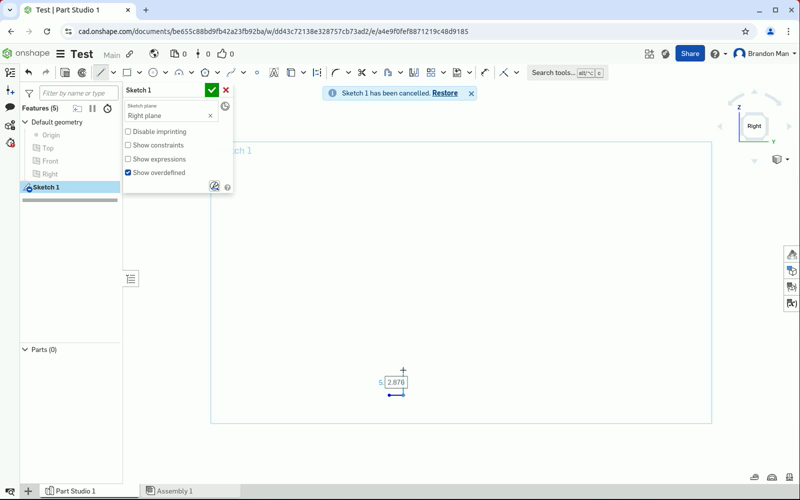
key_down(shift)
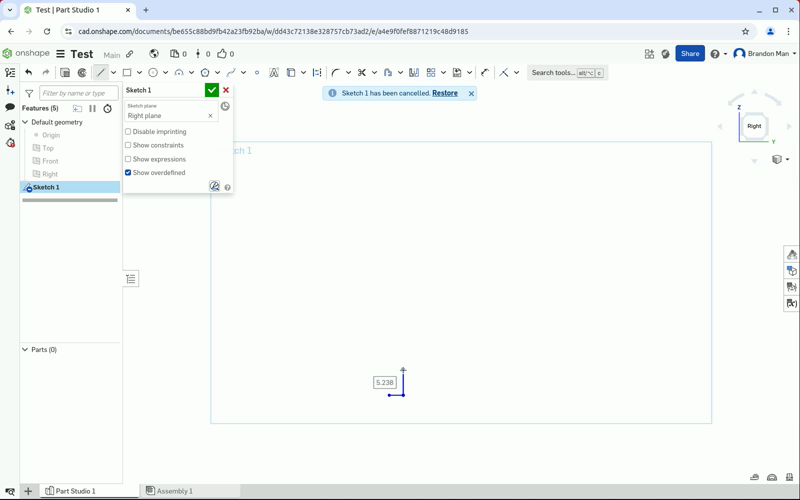
mouse_move(433, 369)
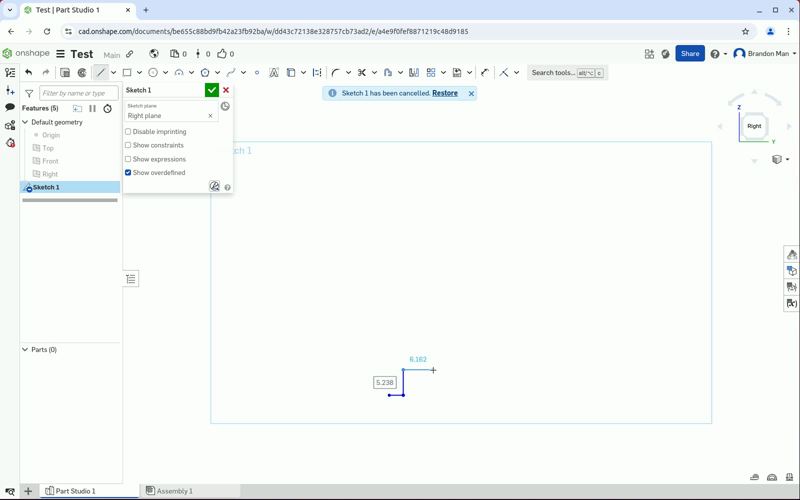
mouse_move(412, 369)
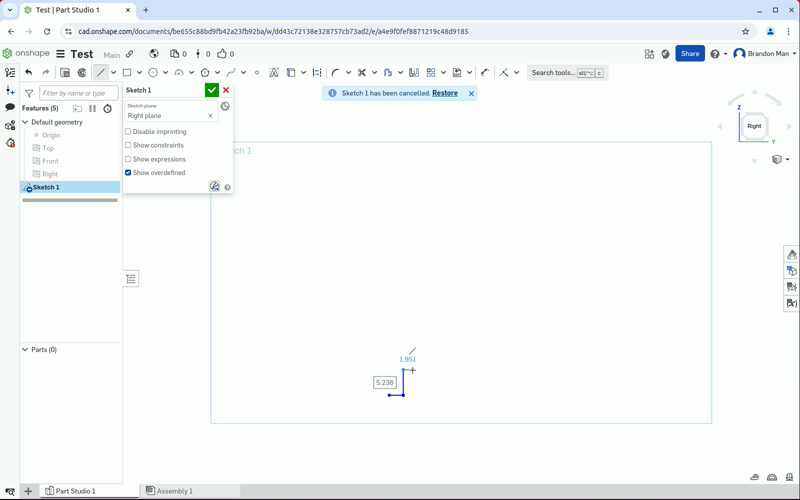
click(412, 369)
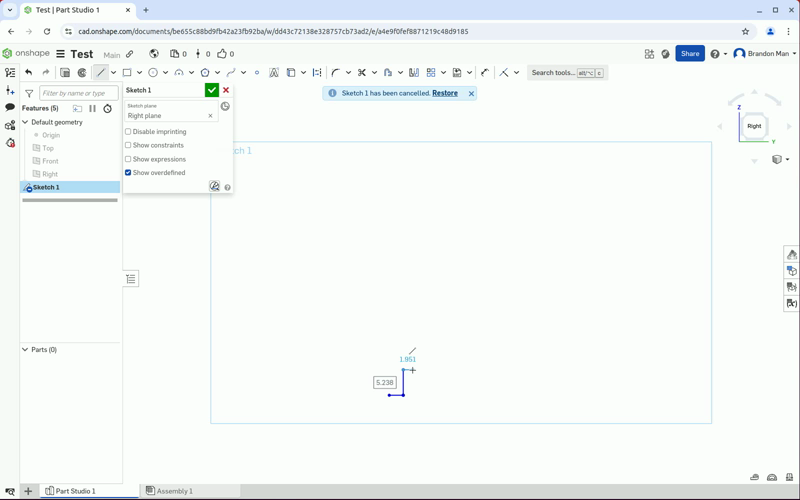
key_up(shift)
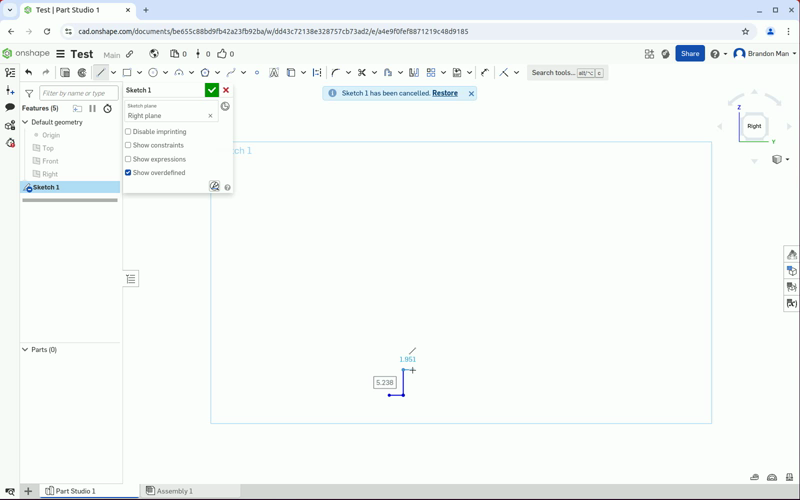
key_down(shift)
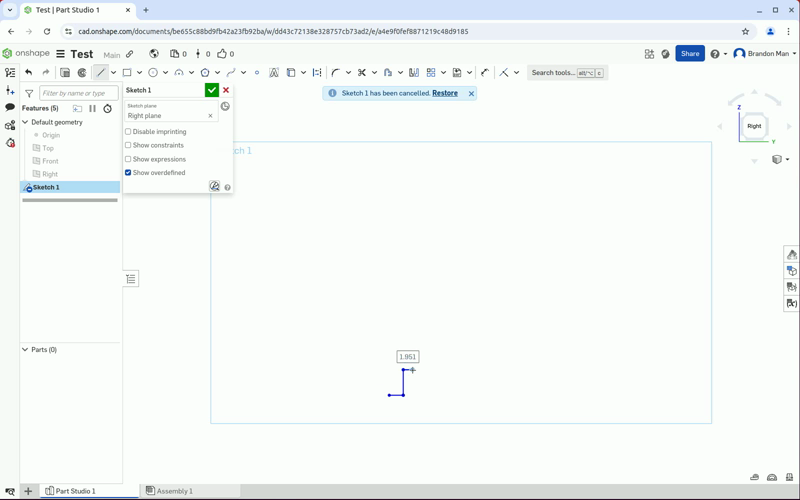
mouse_move(442, 369)
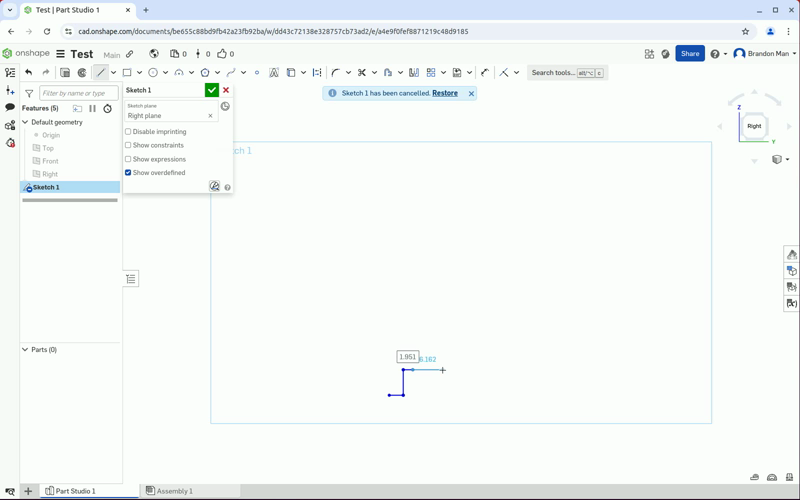
mouse_move(422, 369)
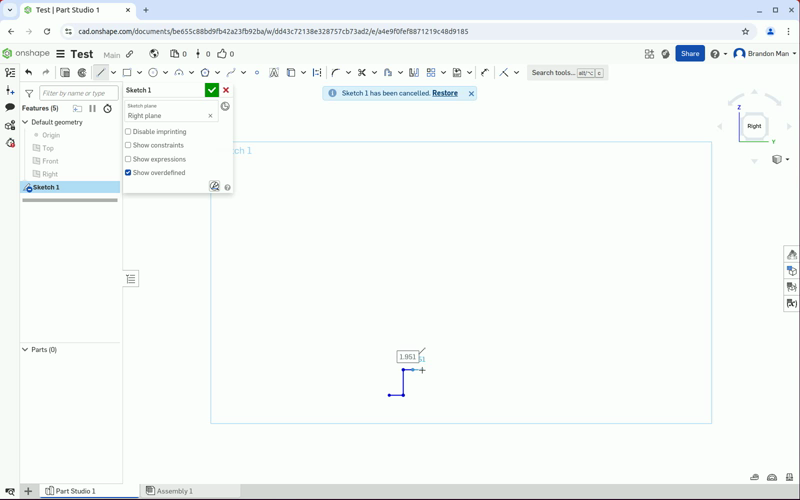
click(422, 369)
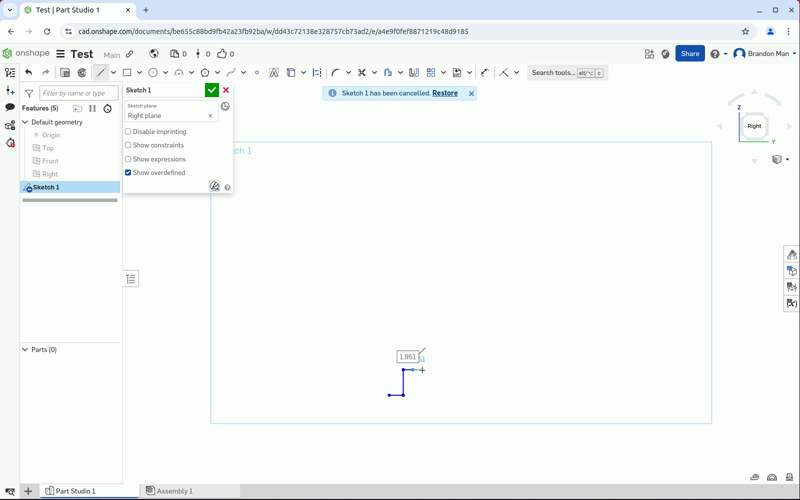
key_up(shift)
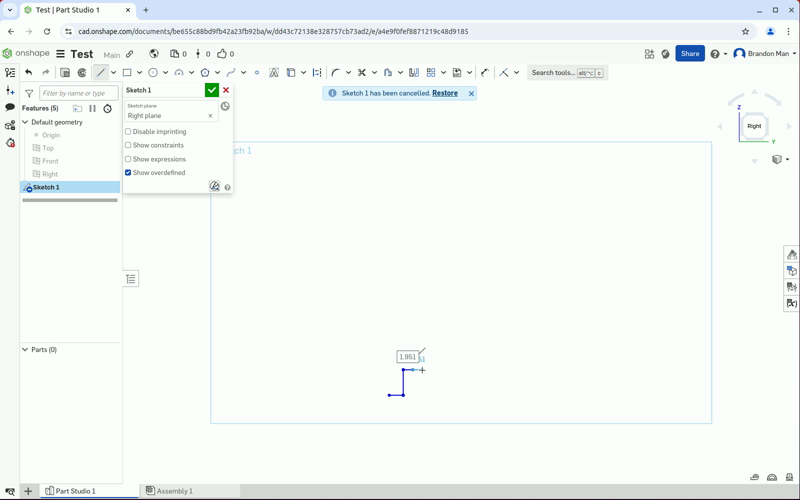
key_down(shift)
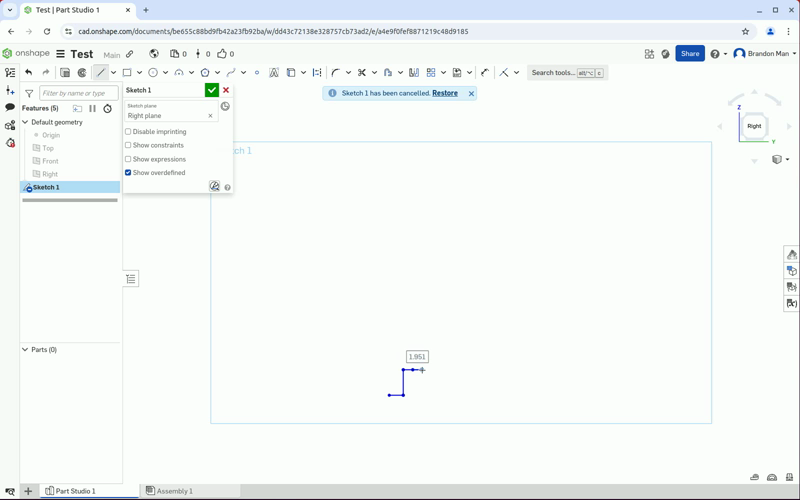
mouse_move(452, 369)
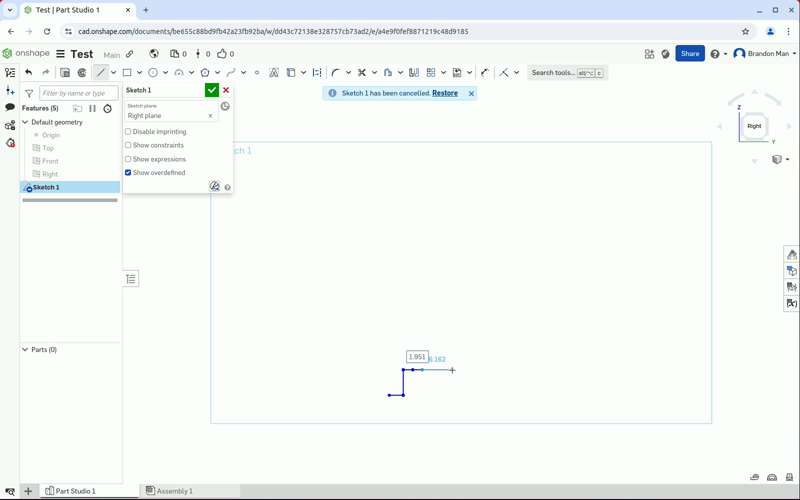
mouse_move(422, 395)
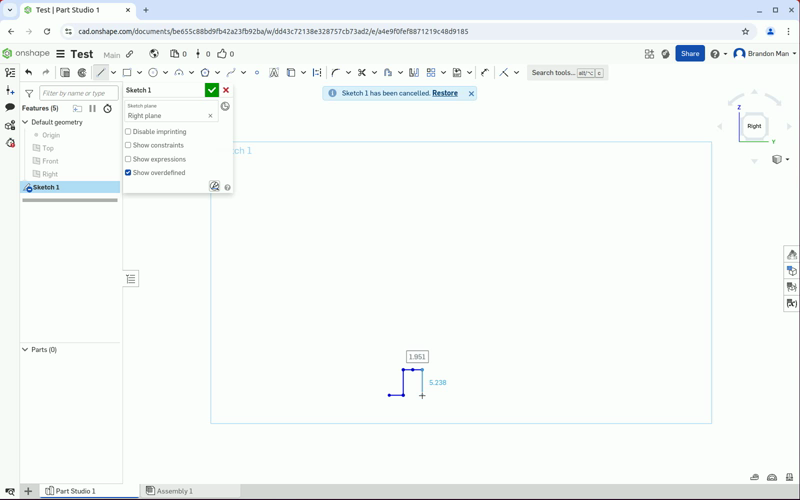
click(422, 395)
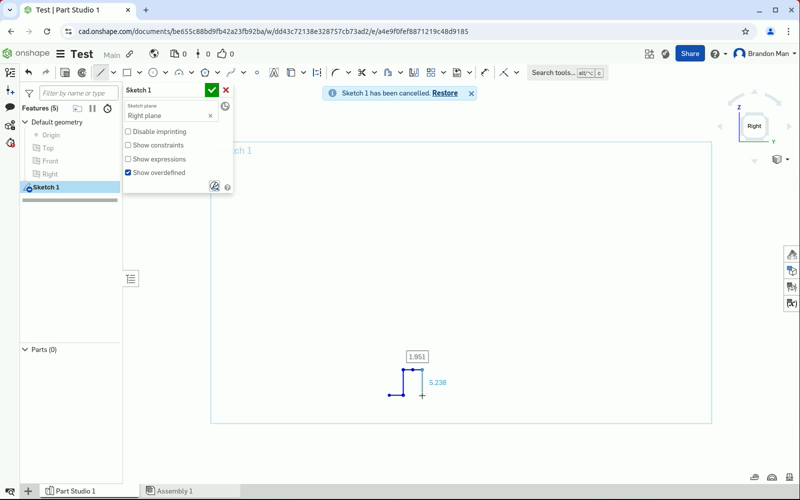
key_up(shift)
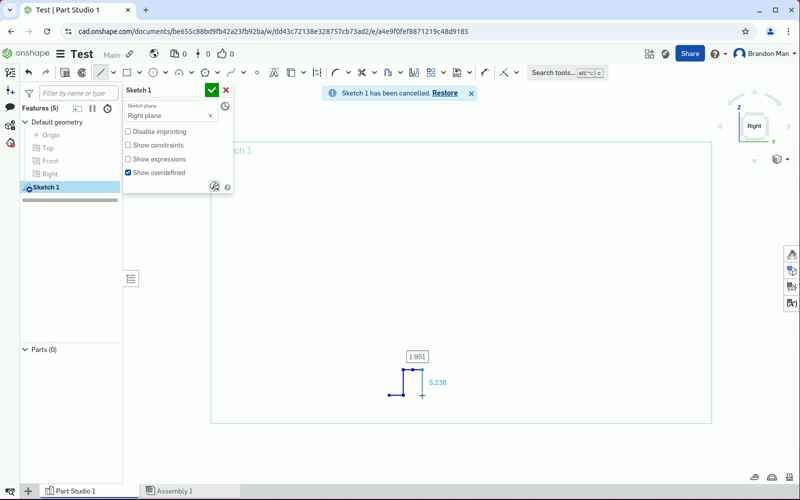
key_down(shift)
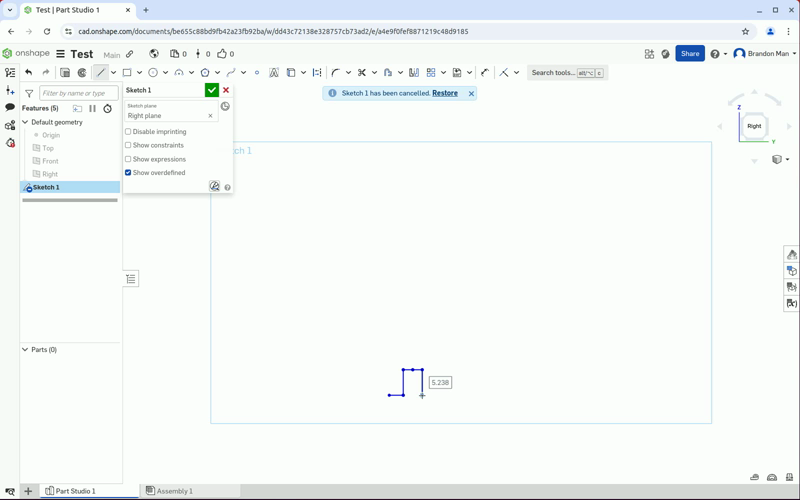
mouse_move(452, 395)
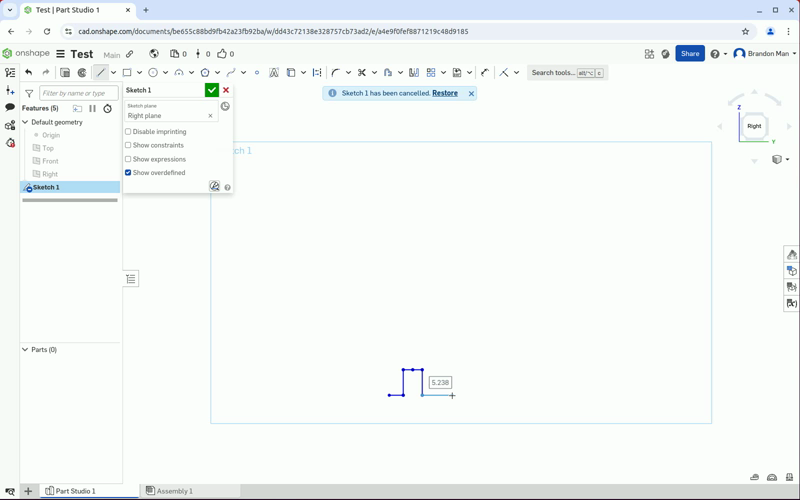
mouse_move(436, 395)
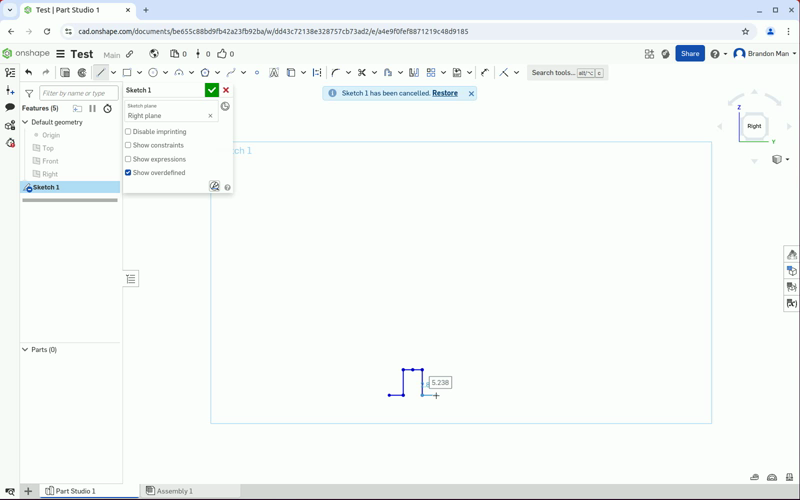
click(436, 395)
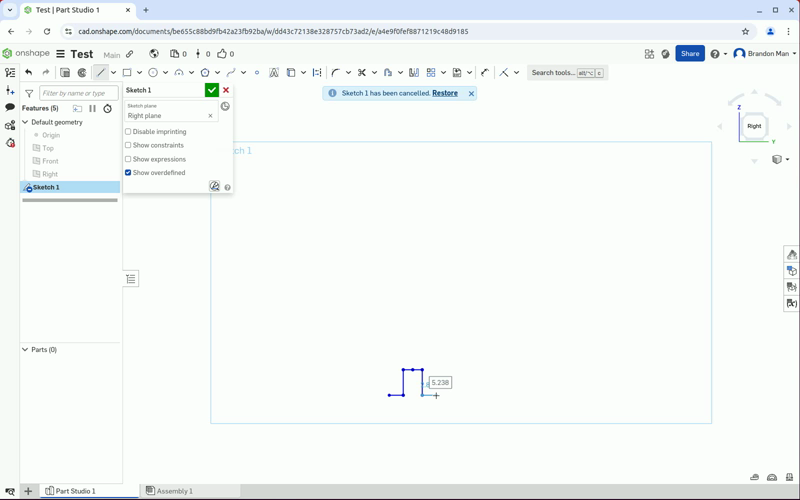
key_up(shift)
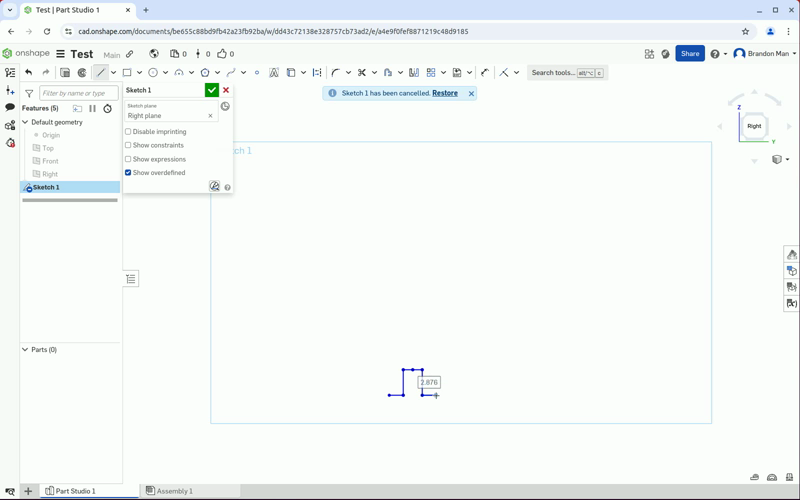
key_down(shift)
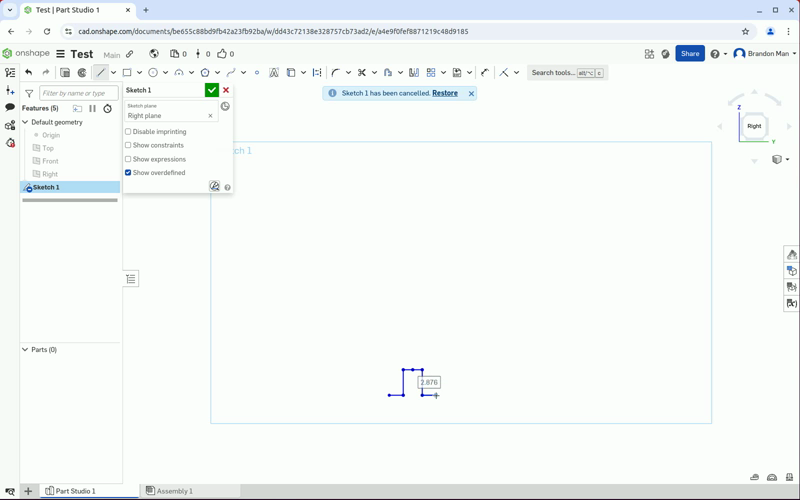
mouse_move(436, 171)
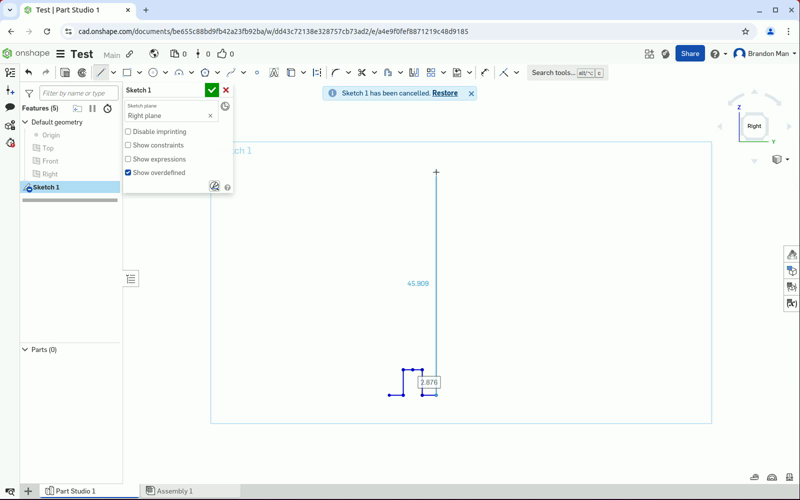
click(436, 171)
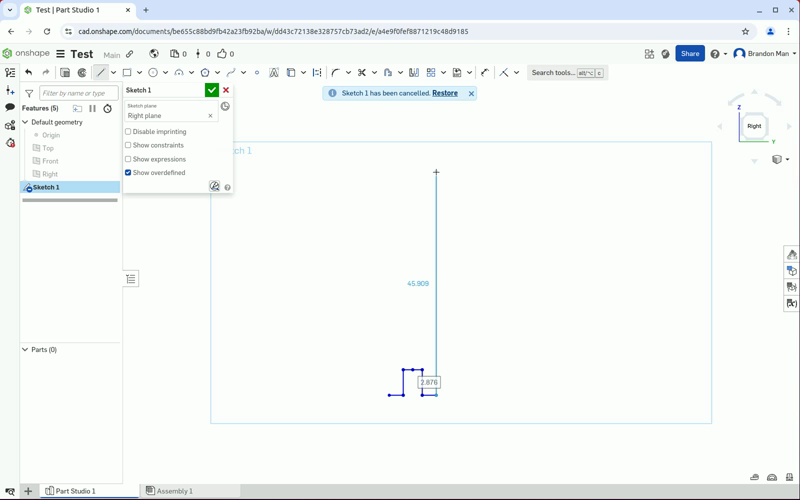
key_up(shift)
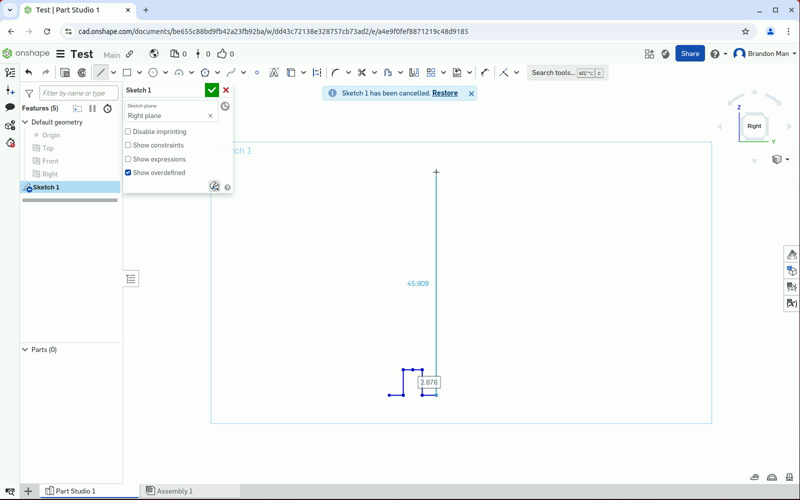
key_down(shift)
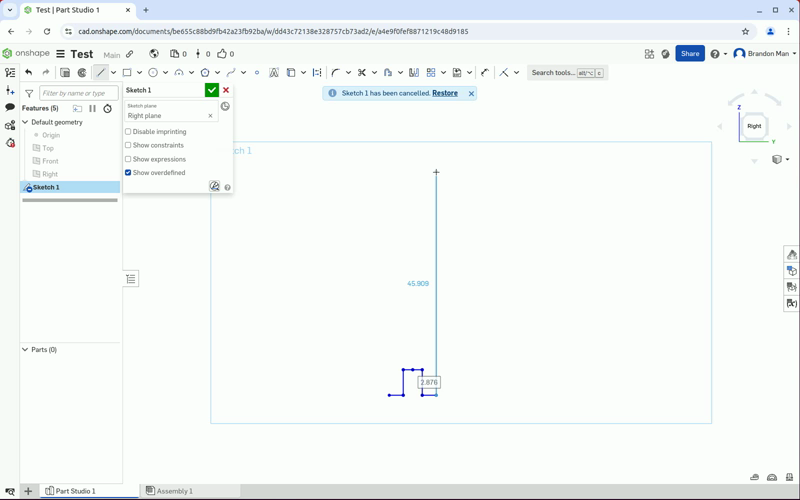
mouse_move(466, 171)
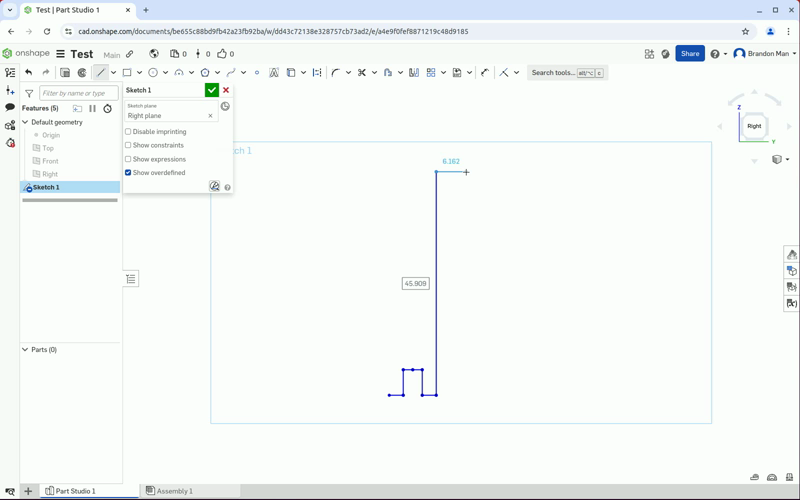
mouse_move(424, 171)
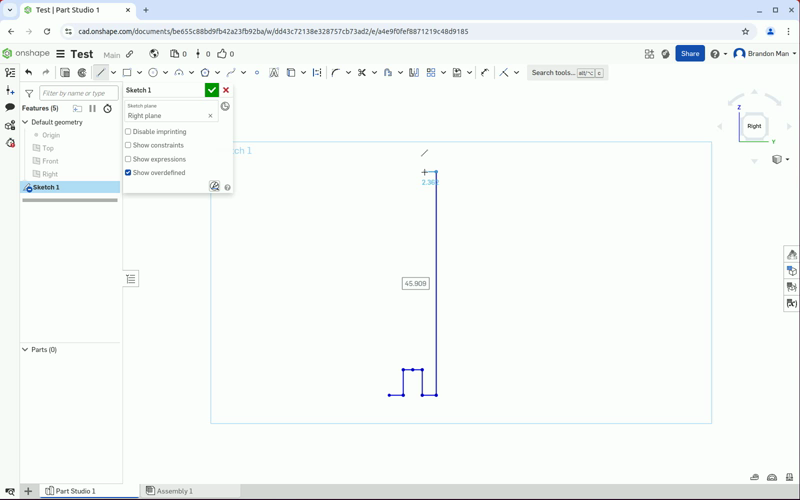
click(424, 171)
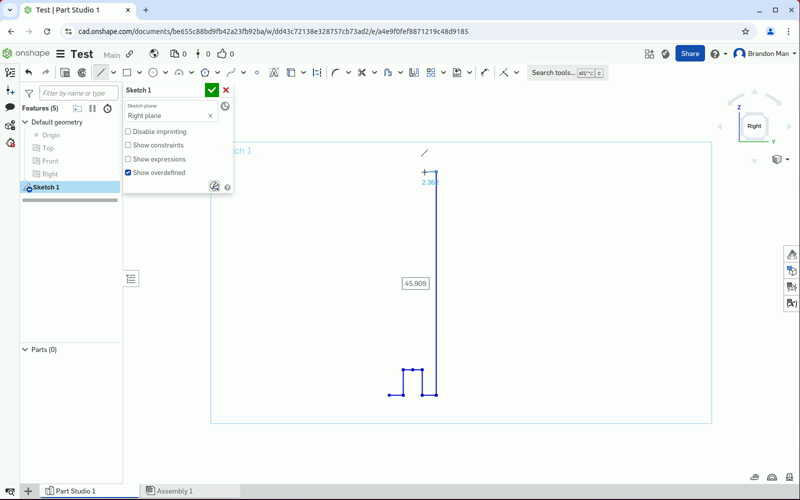
key_up(shift)
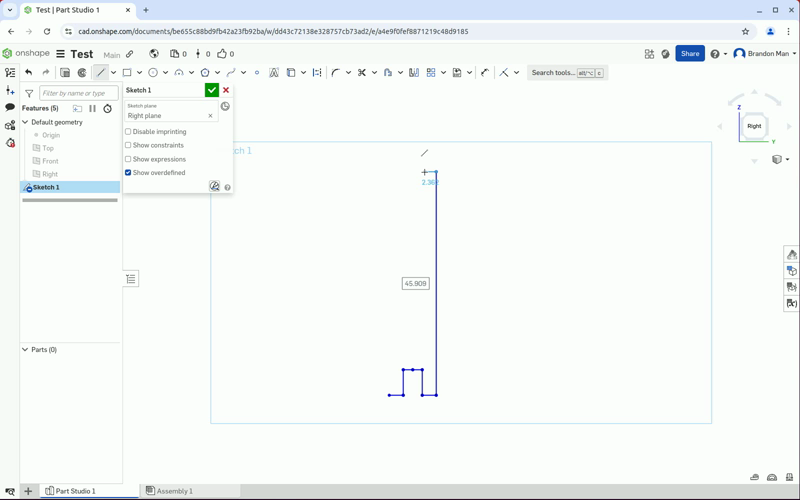
key_down(shift)
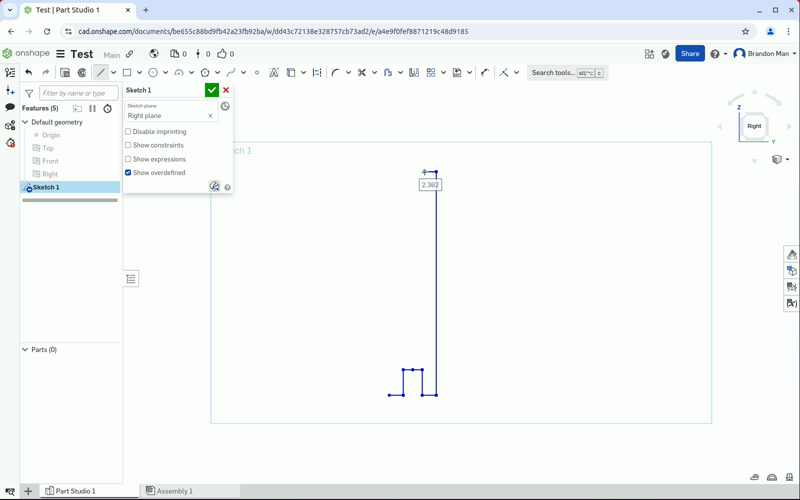
mouse_move(454, 171)
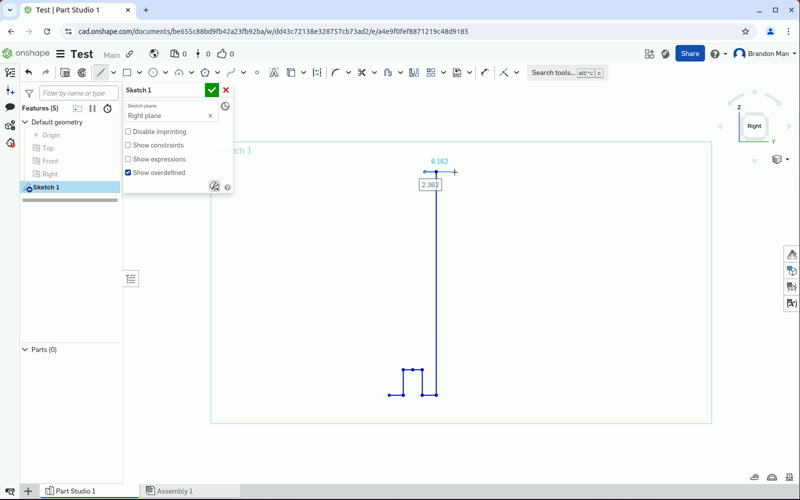
mouse_move(424, 197)
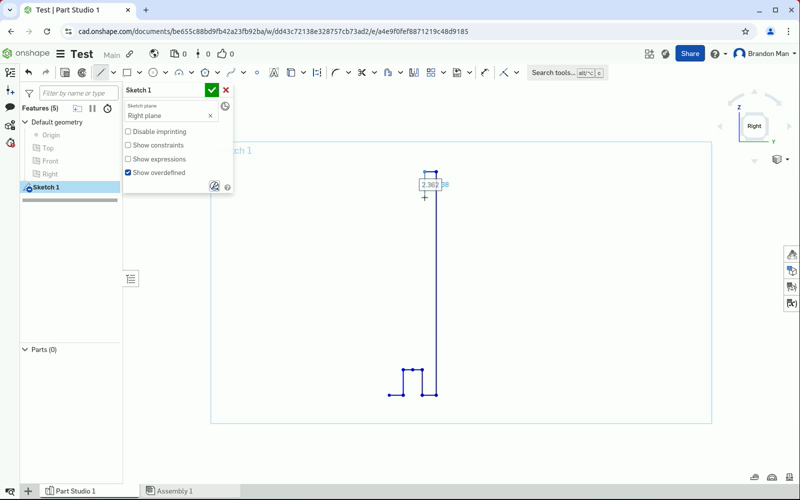
click(424, 197)
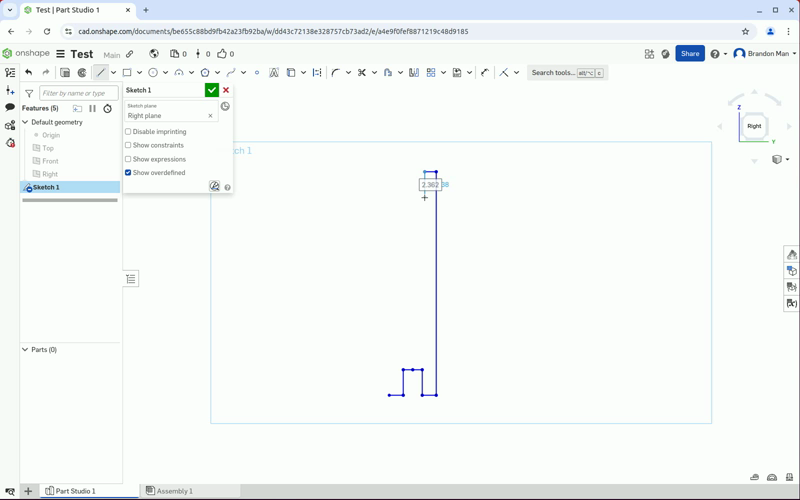
key_up(shift)
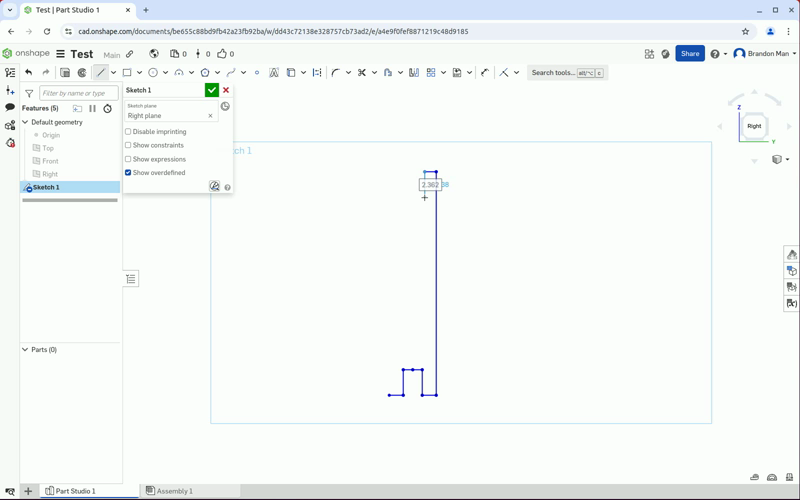
key_down(shift)
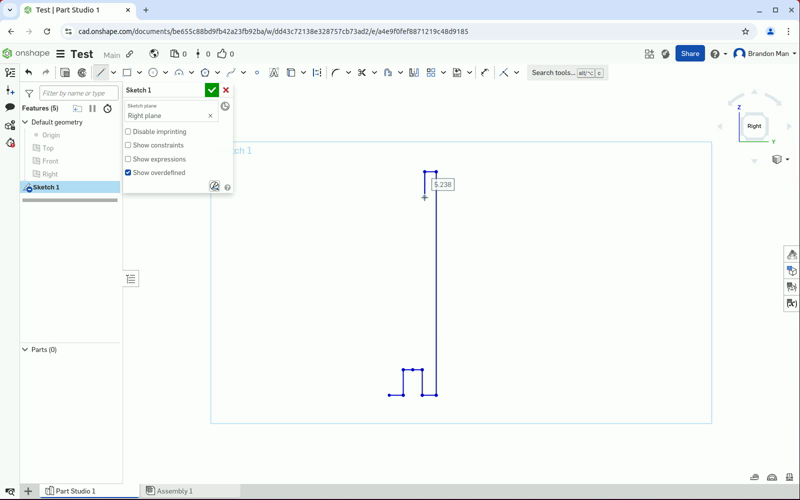
mouse_move(454, 197)
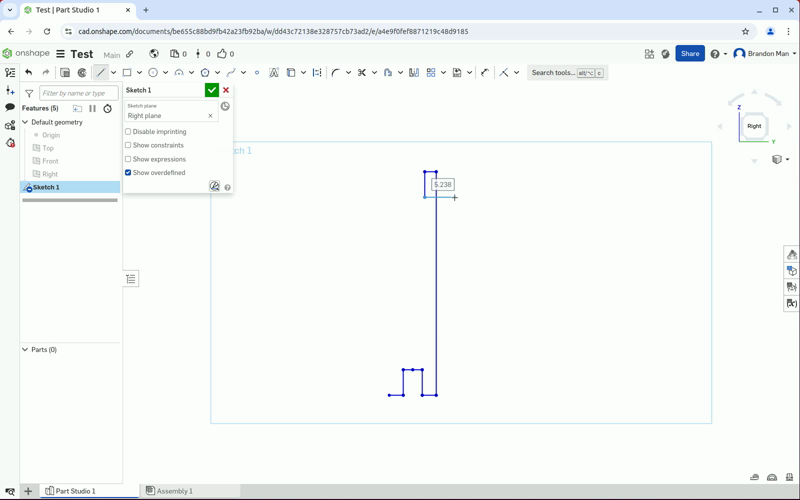
mouse_move(412, 197)
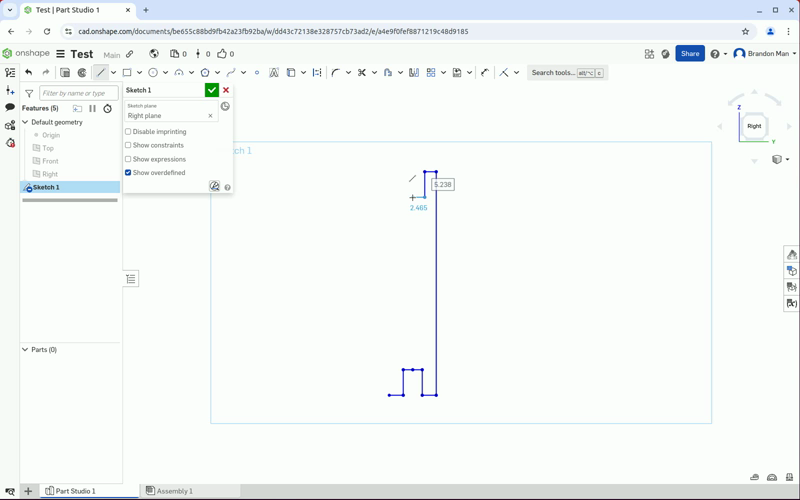
click(412, 197)
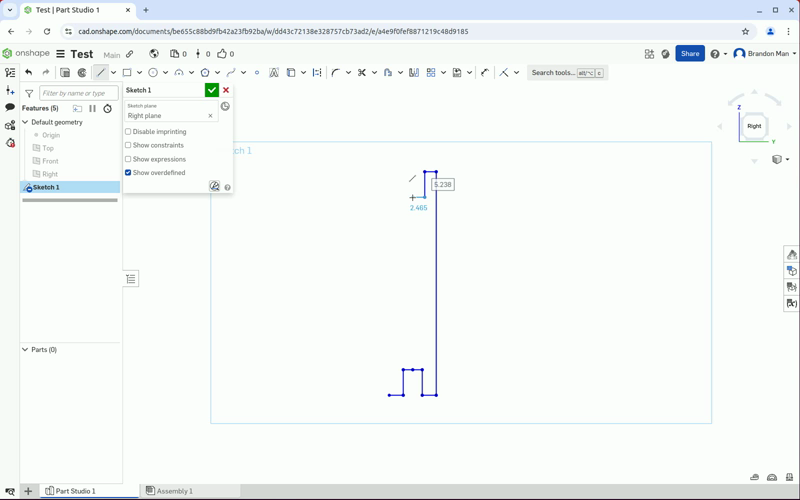
key_up(shift)
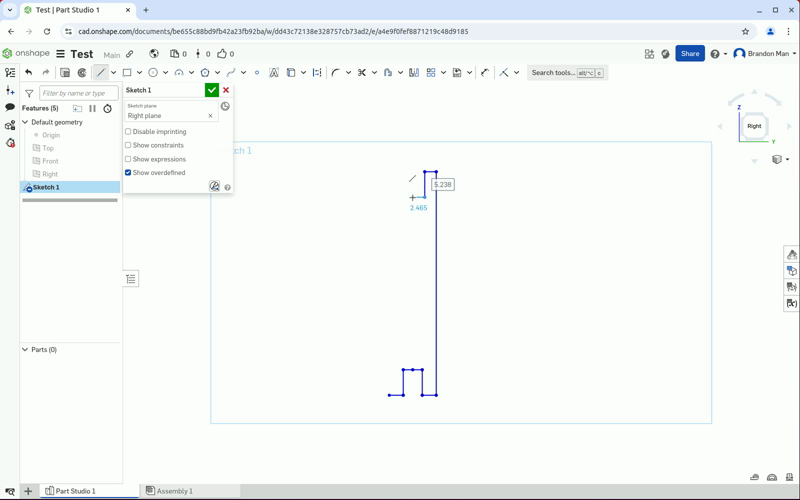
key_down(shift)
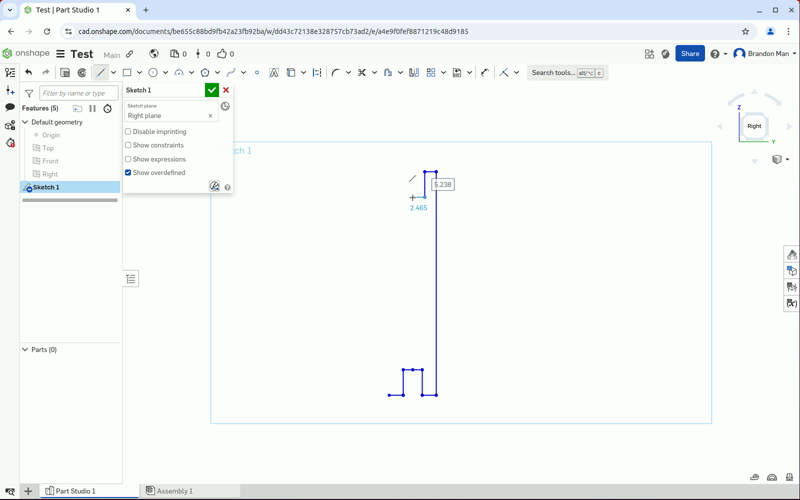
mouse_move(442, 197)
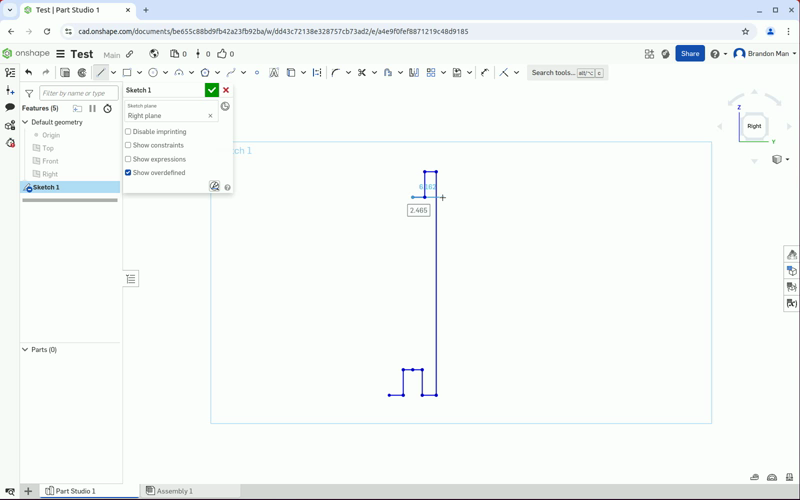
mouse_move(401, 197)
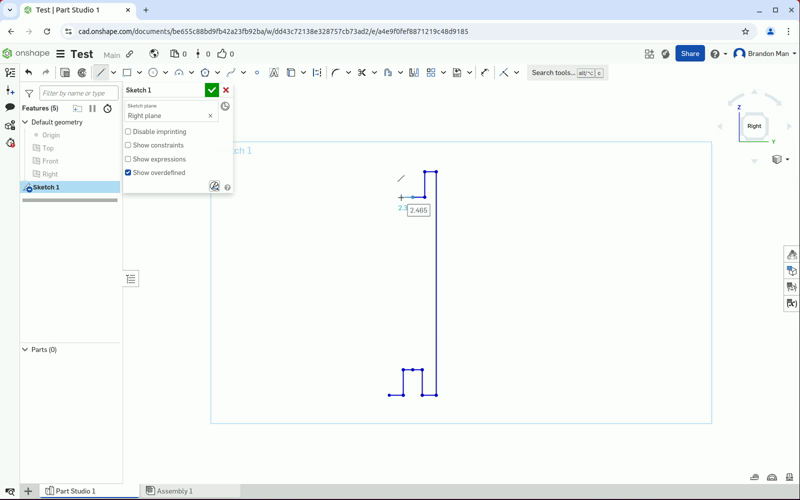
click(401, 197)
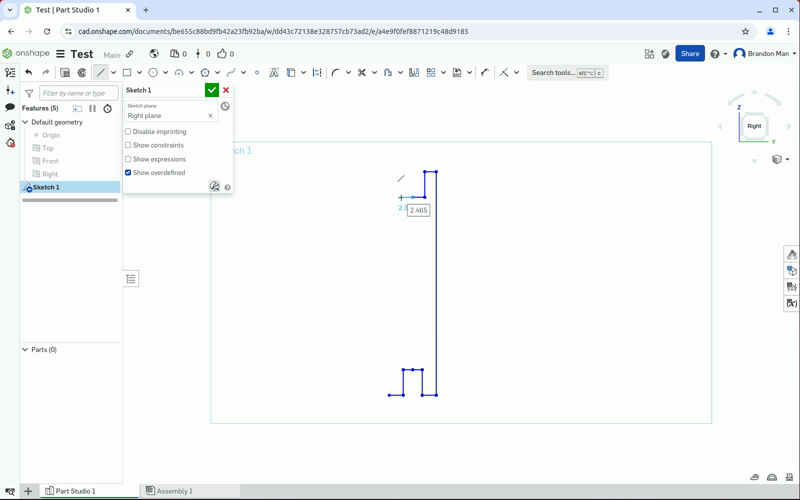
key_up(shift)
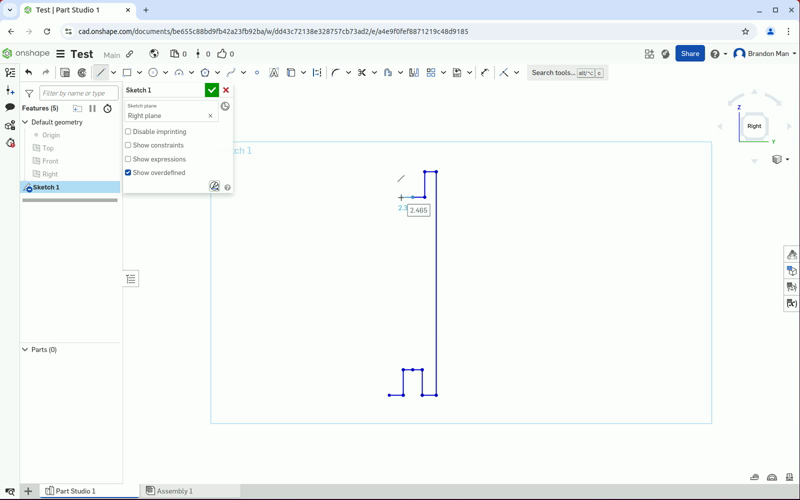
key_down(shift)
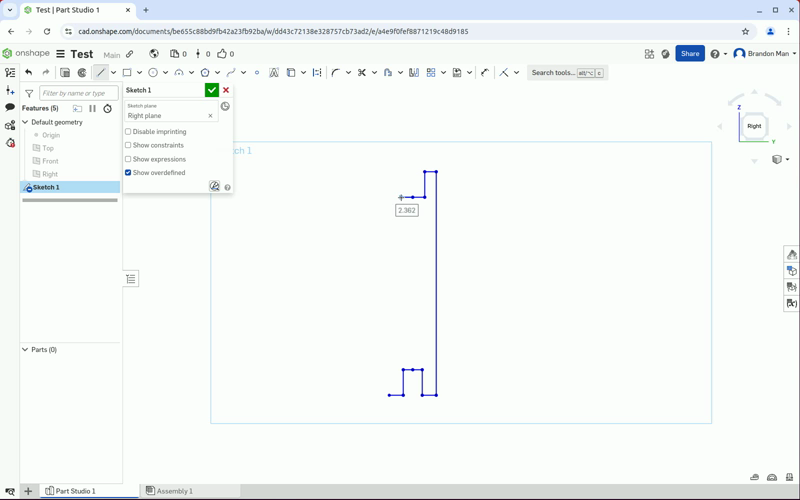
mouse_move(431, 197)
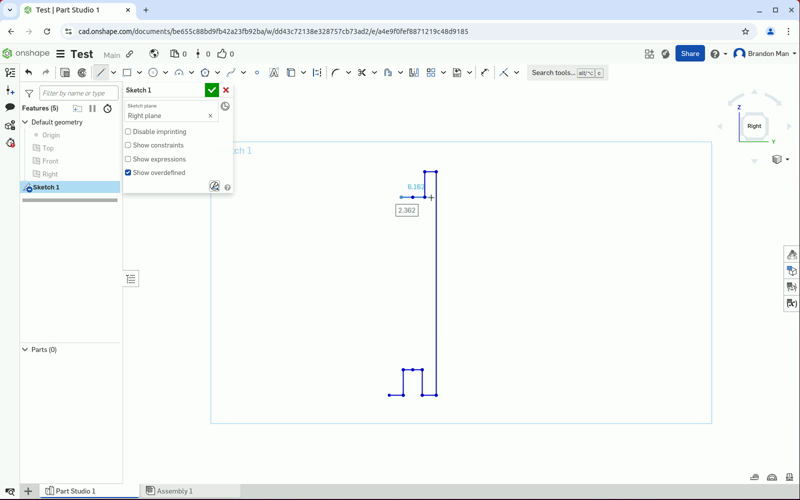
mouse_move(401, 171)
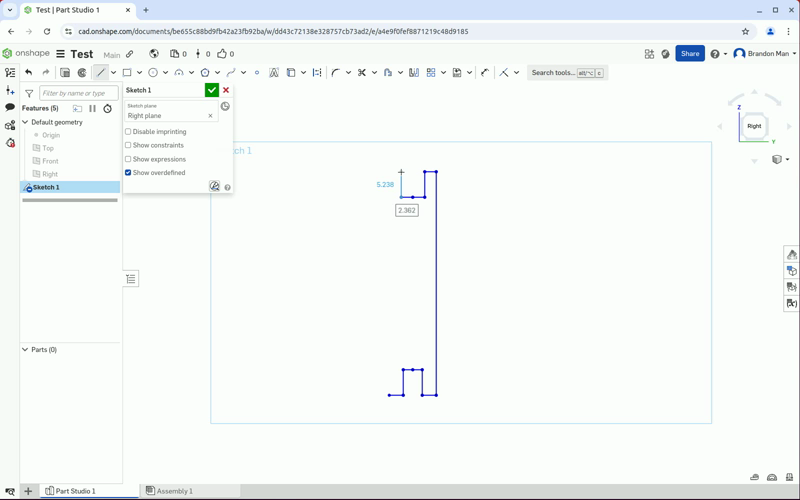
click(401, 171)
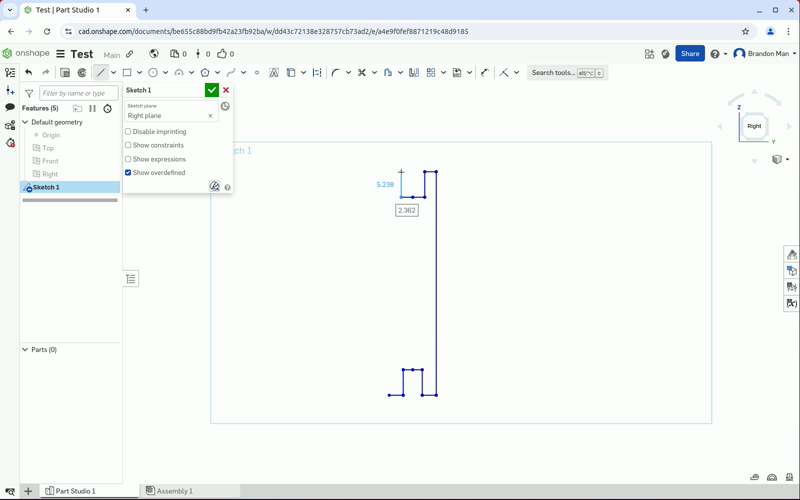
key_up(shift)
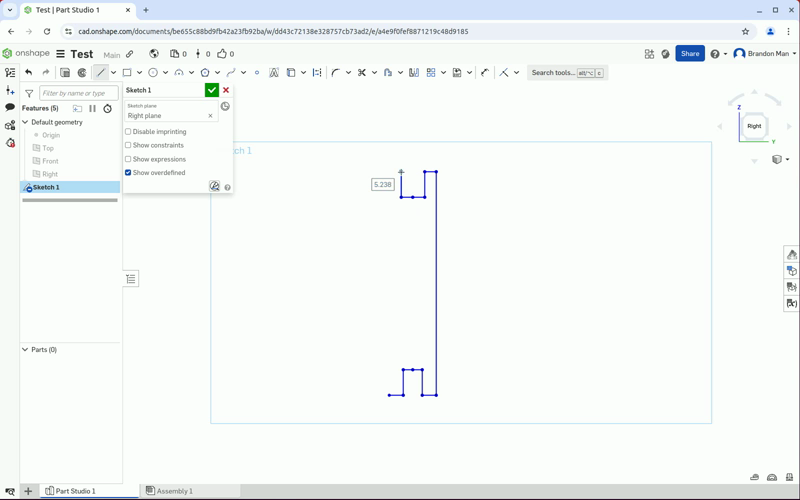
key_down(shift)
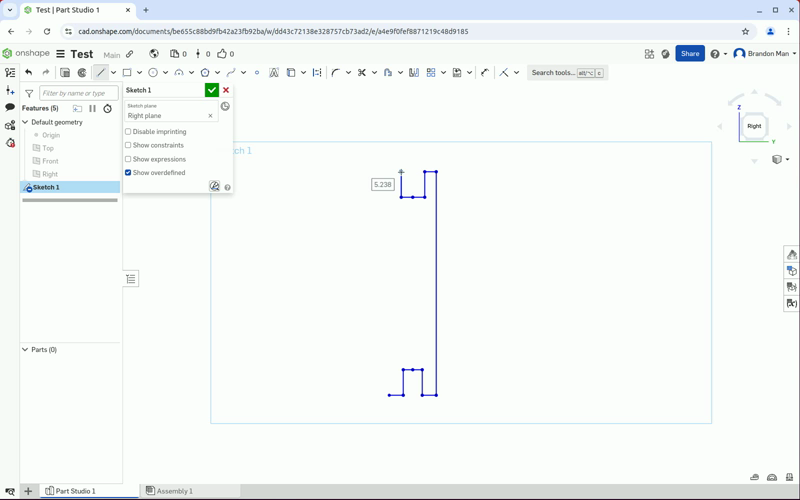
mouse_move(431, 171)
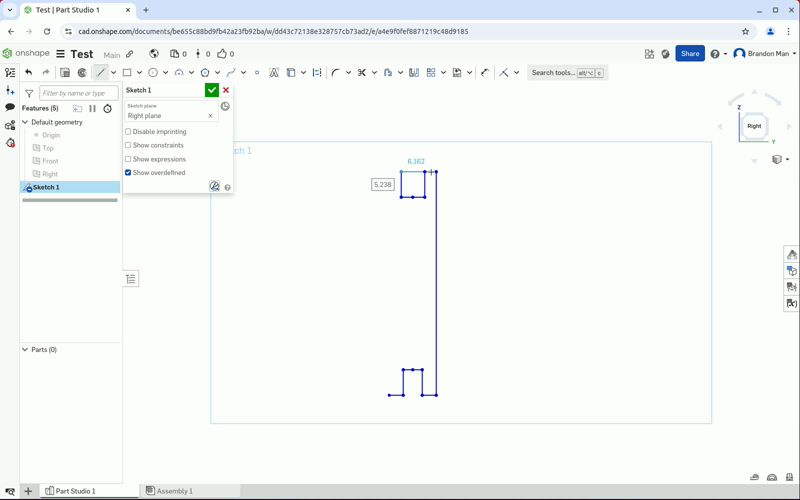
mouse_move(389, 171)
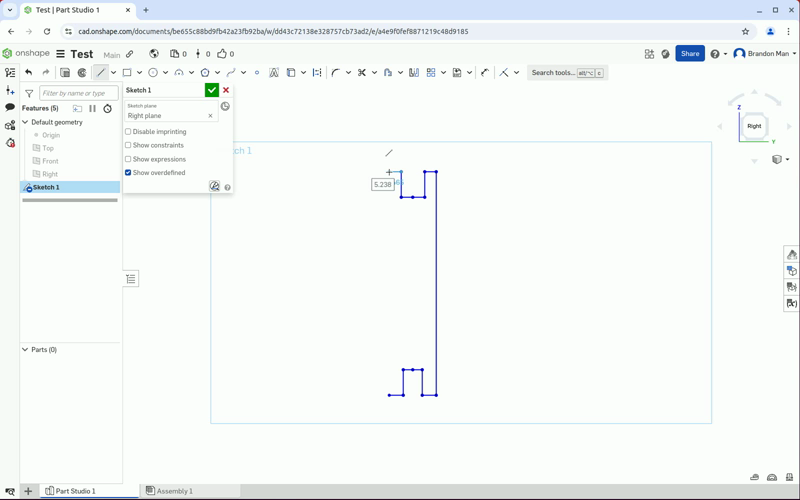
click(389, 171)
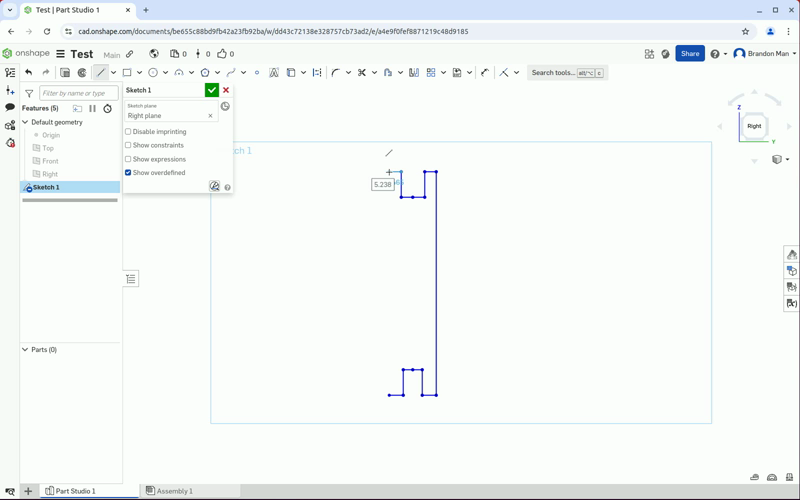
key_up(shift)
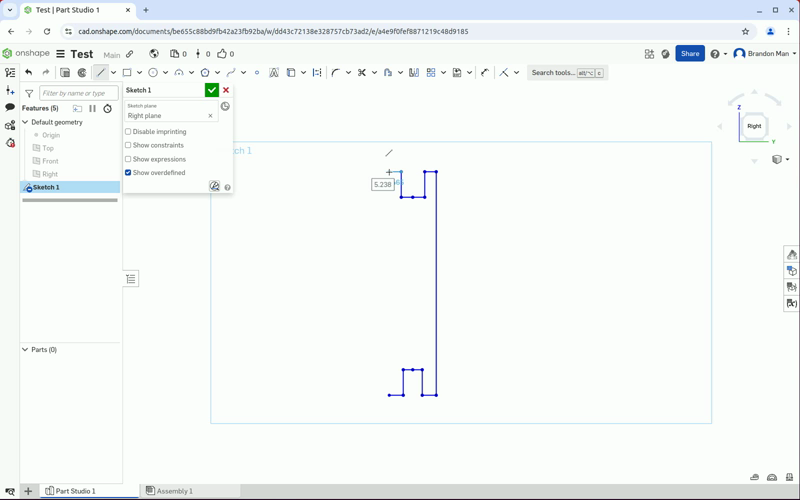
key_down(shift)
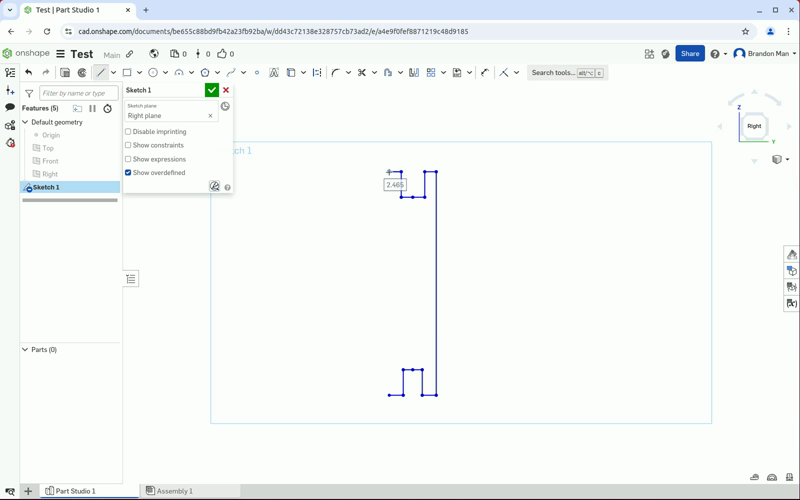
mouse_move(389, 395)
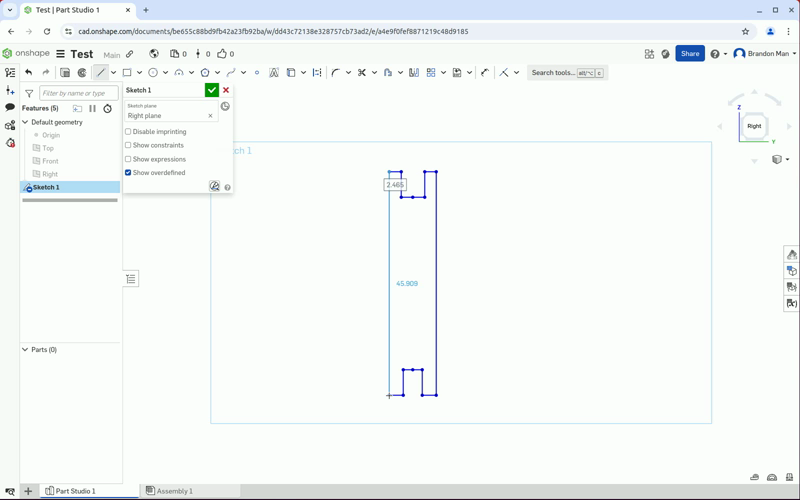
key_up(shift)
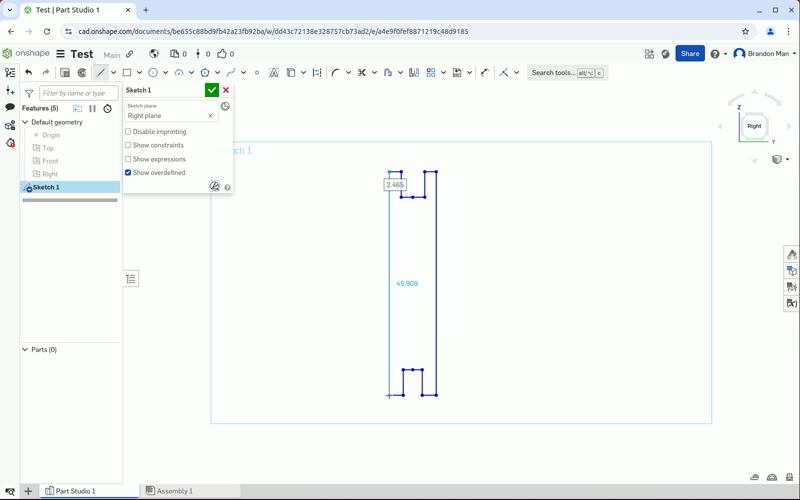
click(389, 395)
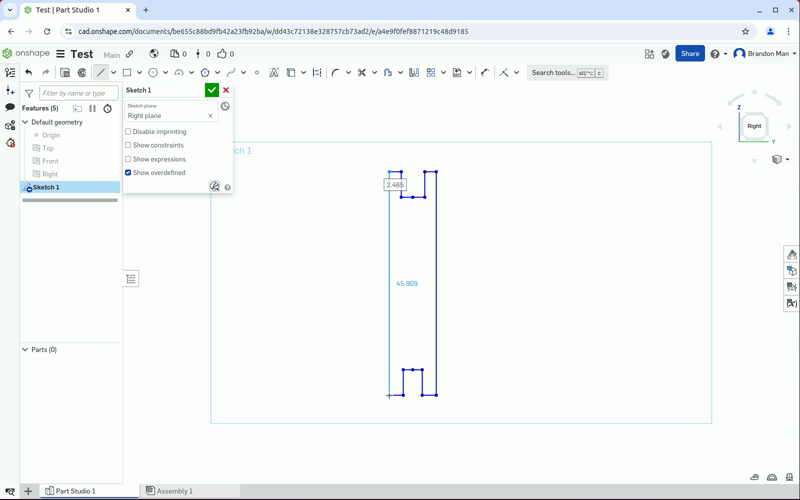
key(esc)
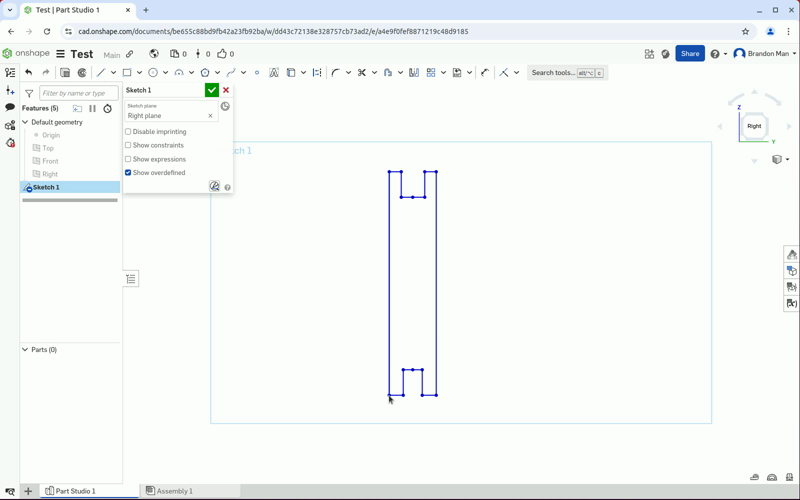
mouse_move(413, 219)
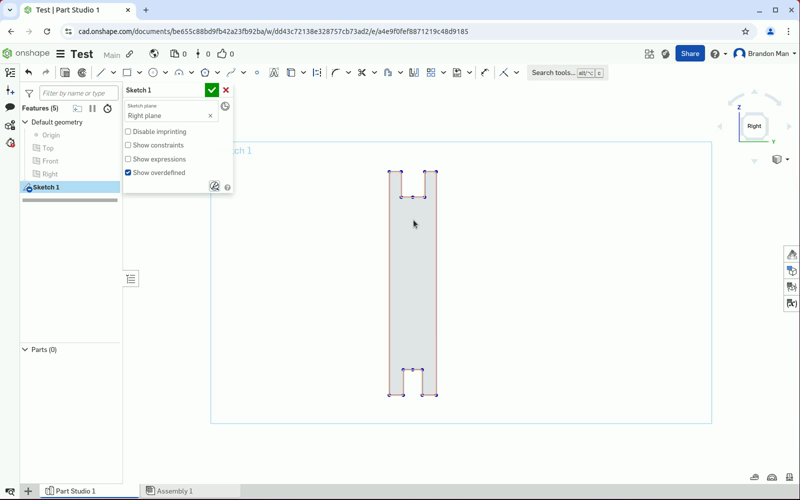
click(413, 219)
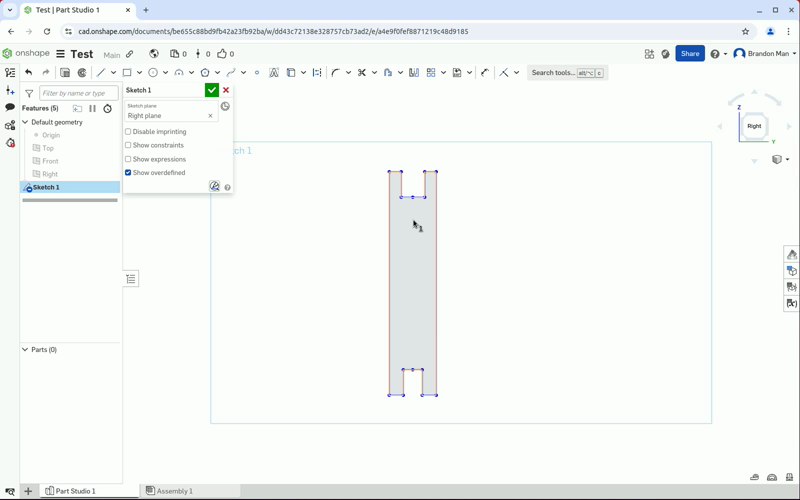
mouse_move(73, 352)
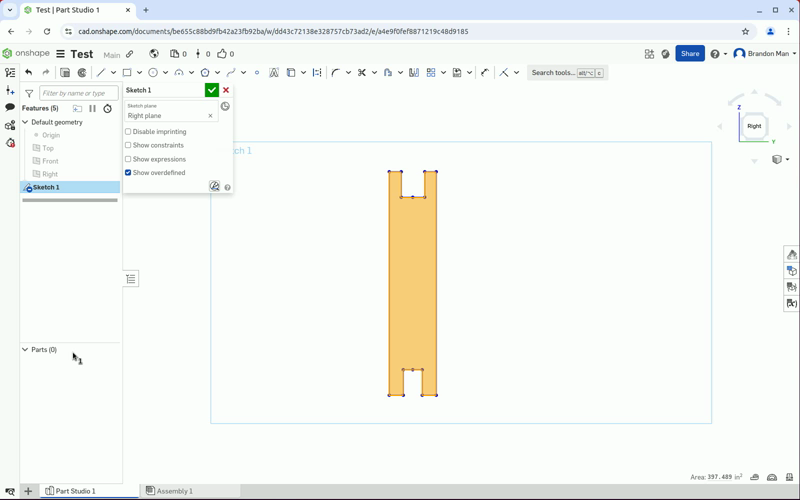
key(shift+y)
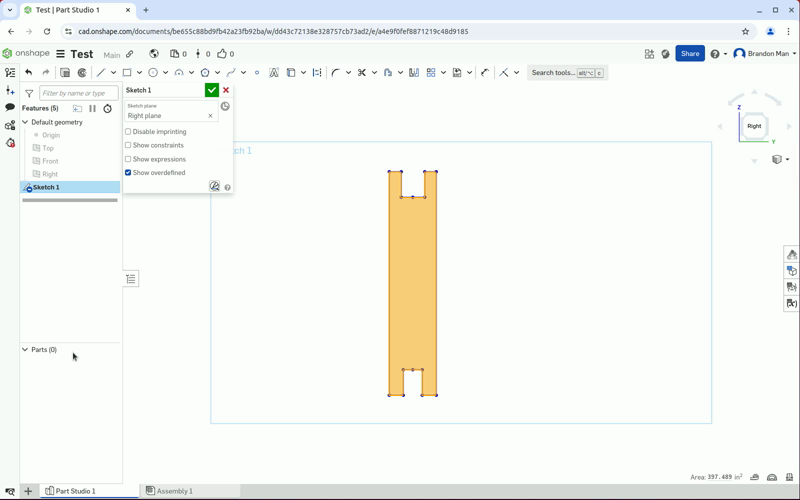
key(shift+e)
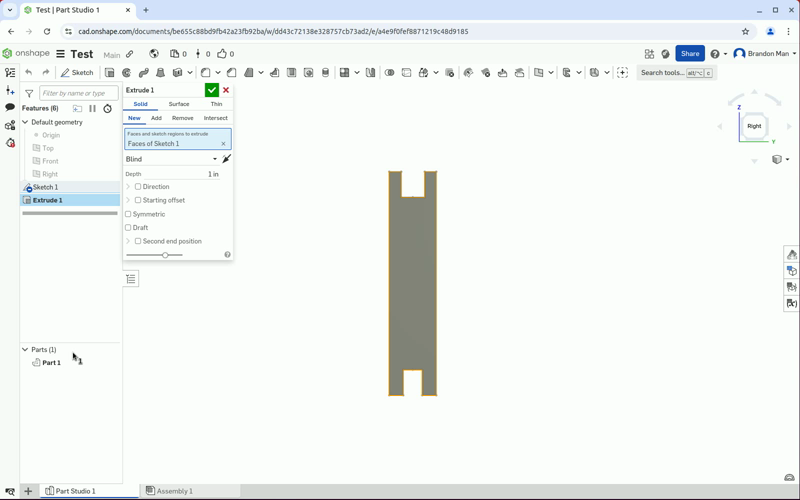
mouse_move(143, 106)
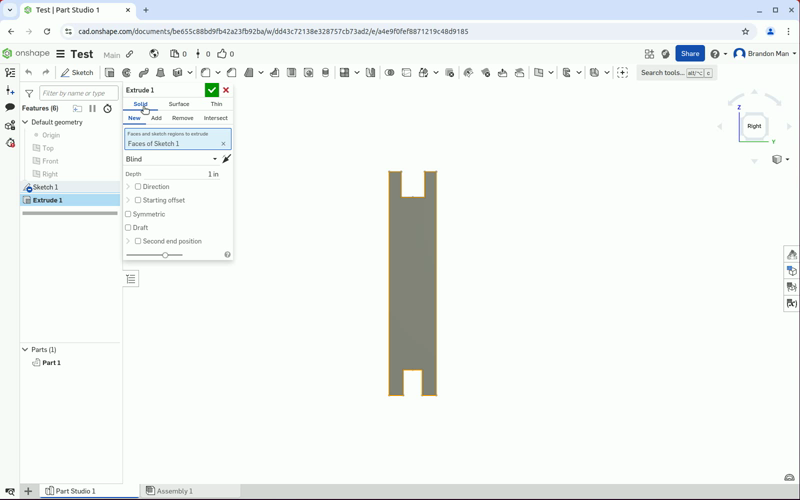
click(143, 106)
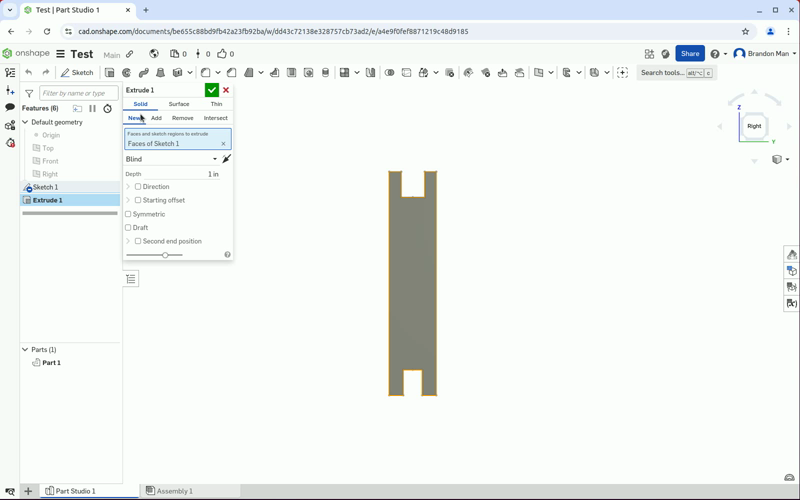
mouse_move(137, 120)
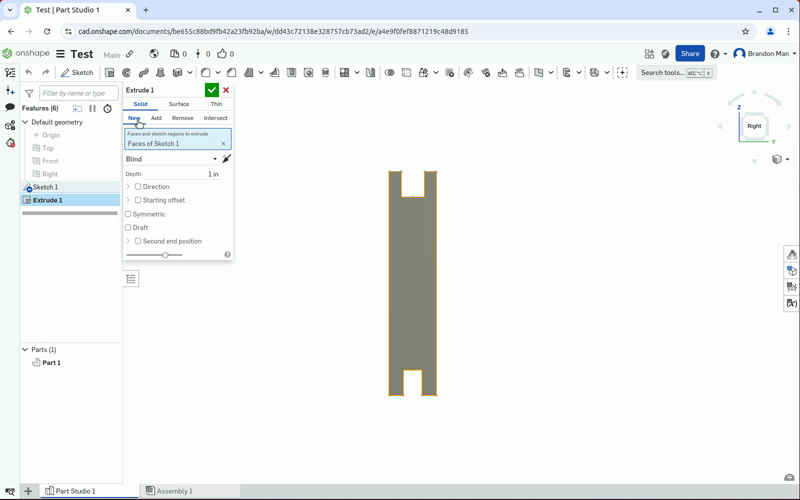
click(137, 120)
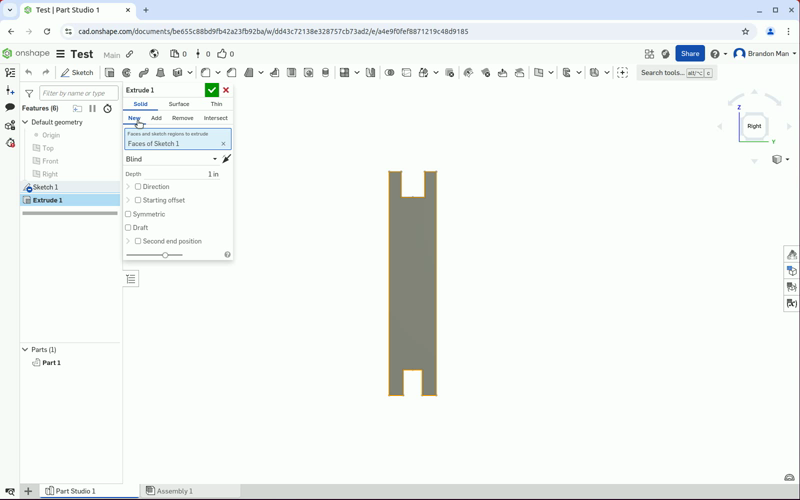
key(tab, 4)
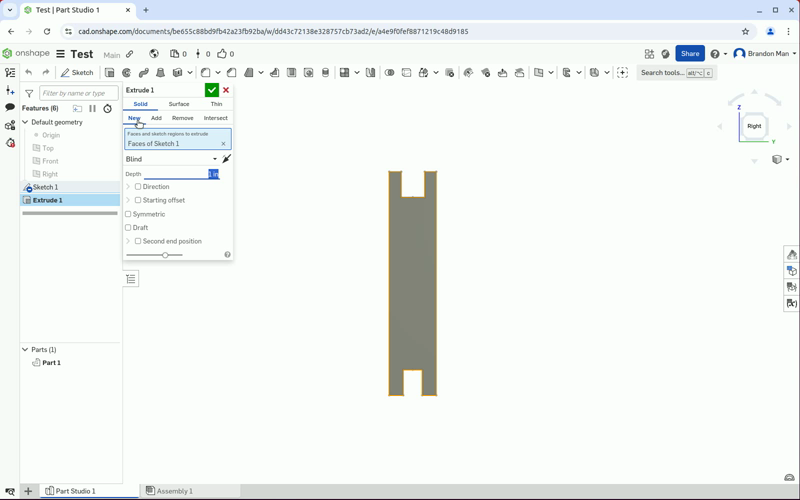
text(5.536)
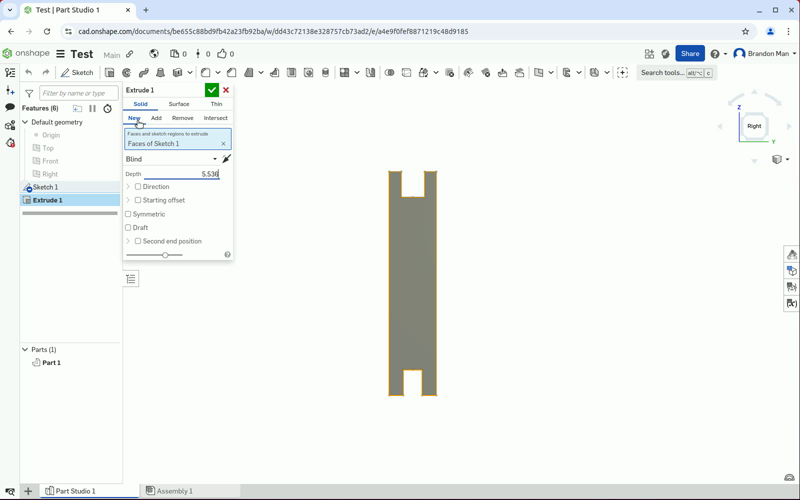
key(enter)
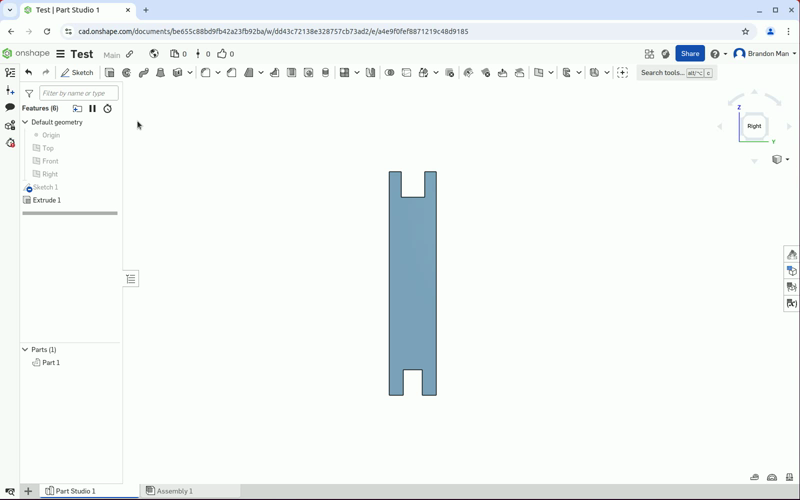
key(shift+h)
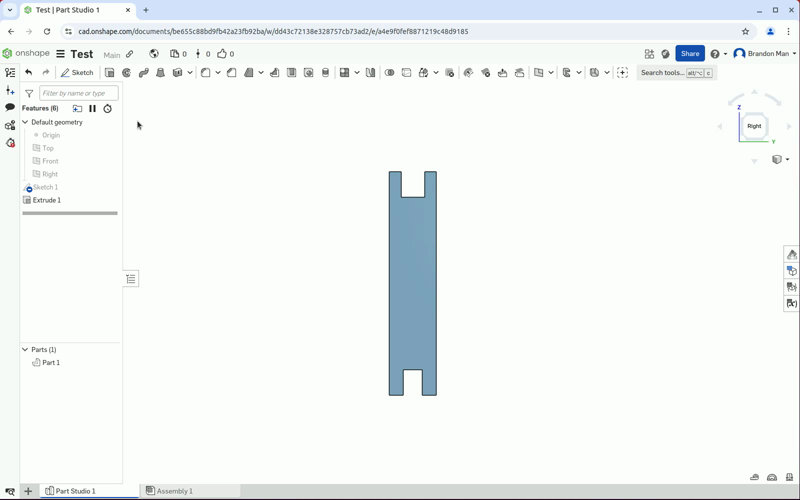
key(shift+h)
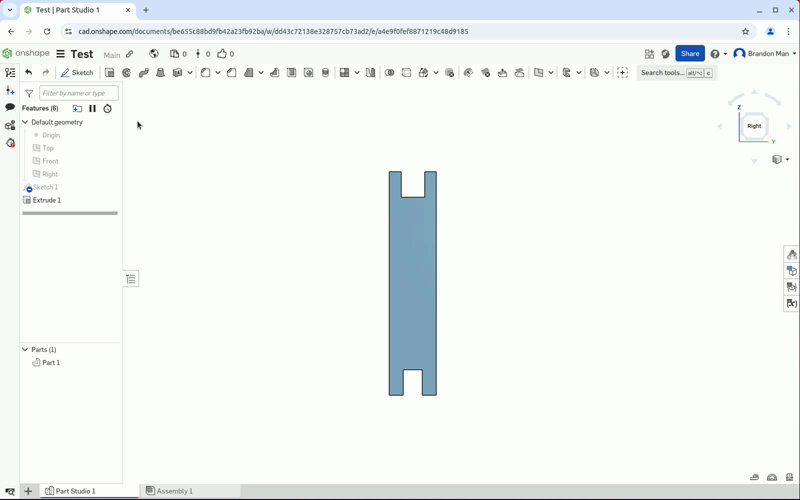
mouse_move(73, 189)
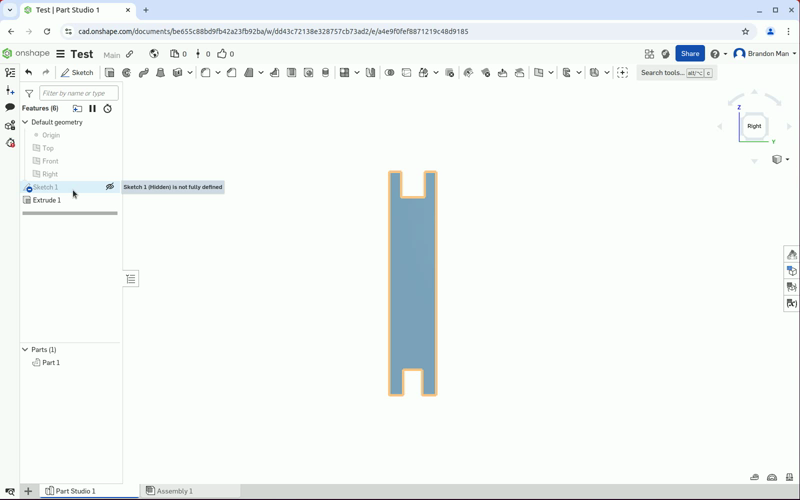
click(73, 189)
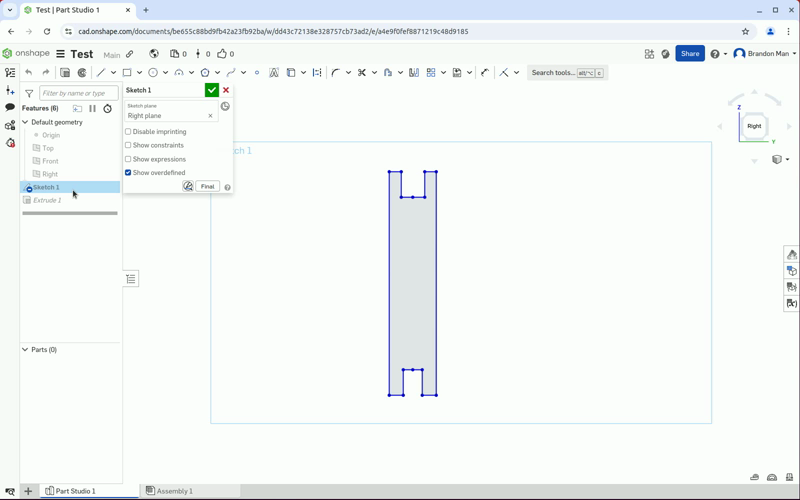
mouse_move(229, 92)
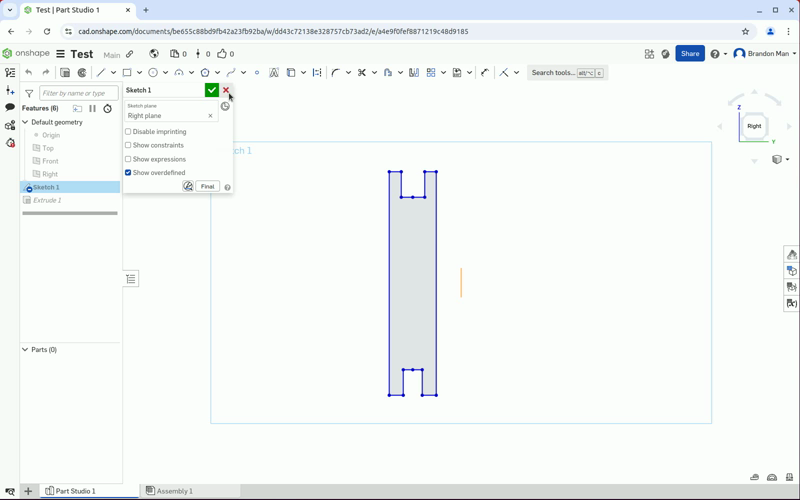
click(229, 92)
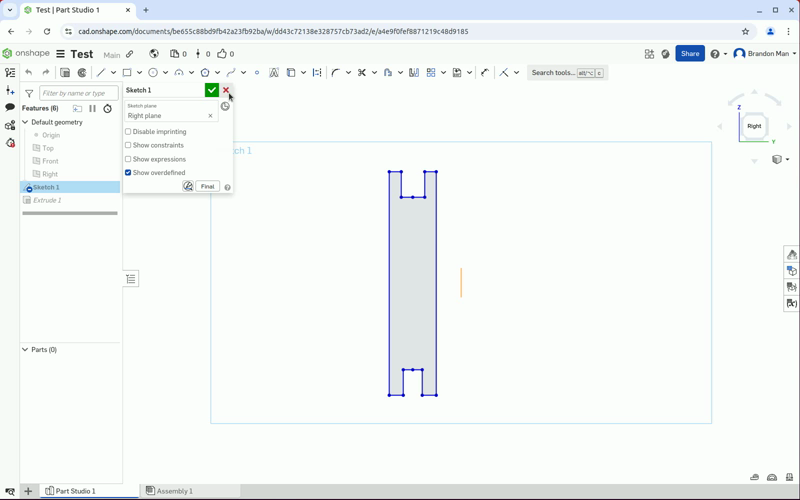
key(shift+s)
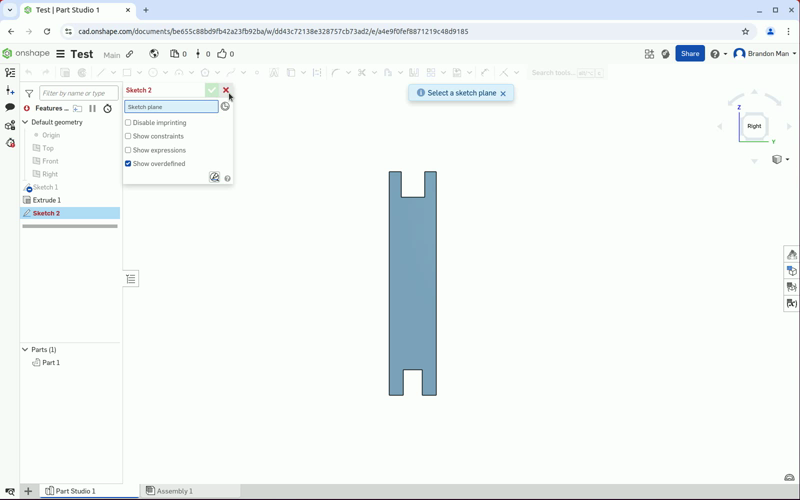
mouse_move(73, 176)
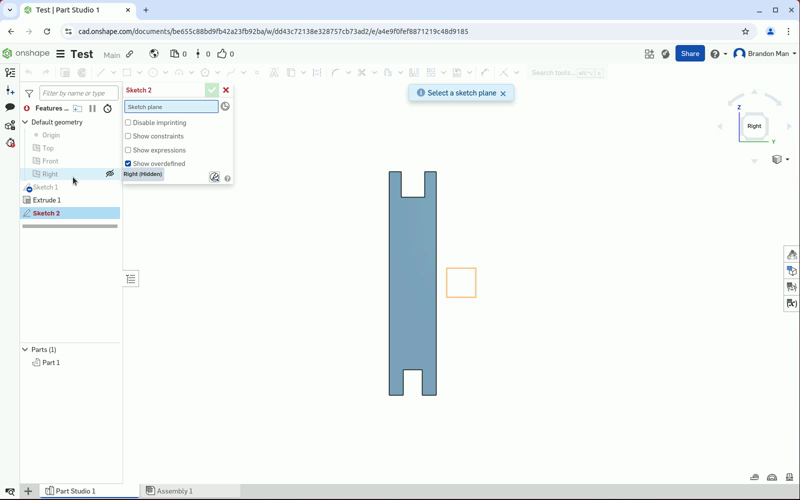
click(73, 176)
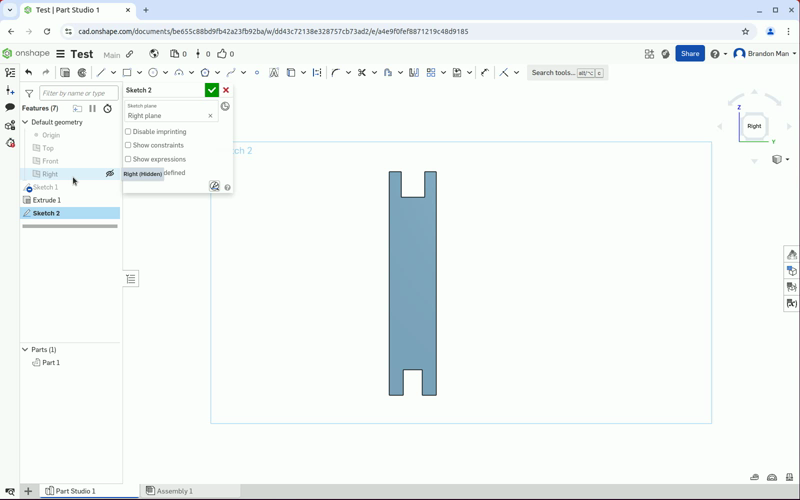
mouse_move(73, 352)
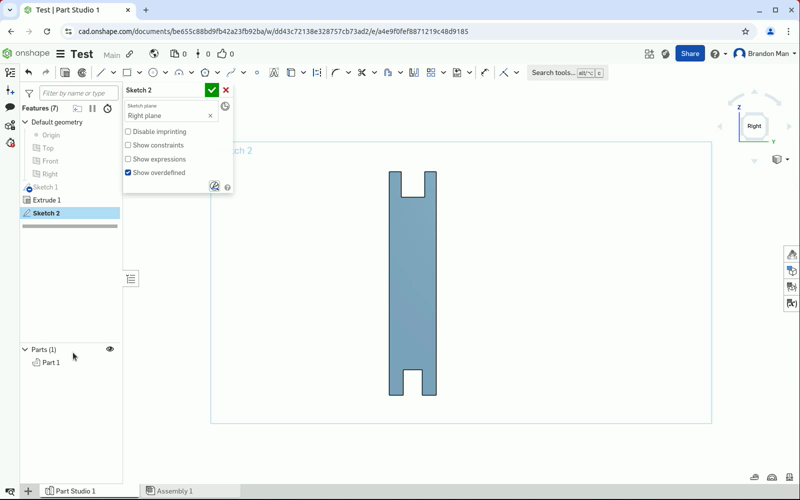
key(y)
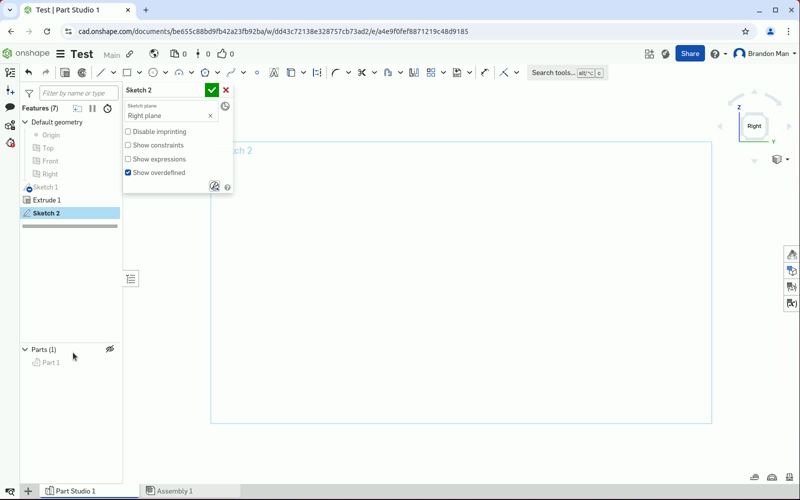
key(l)
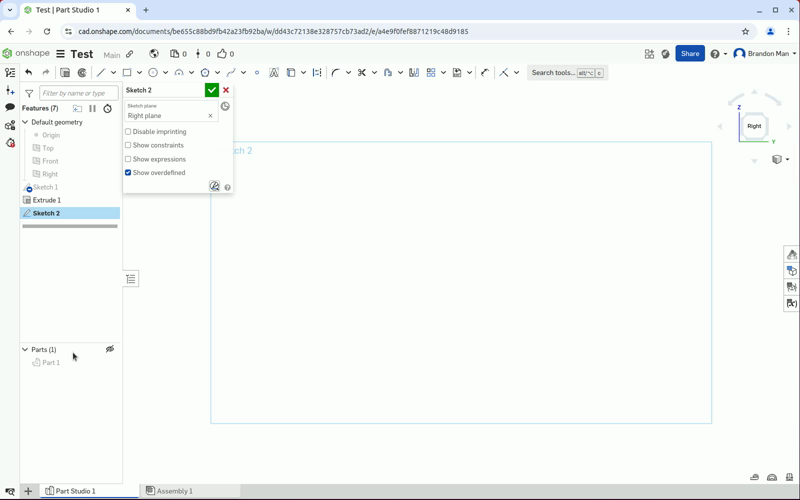
key_down(shift)
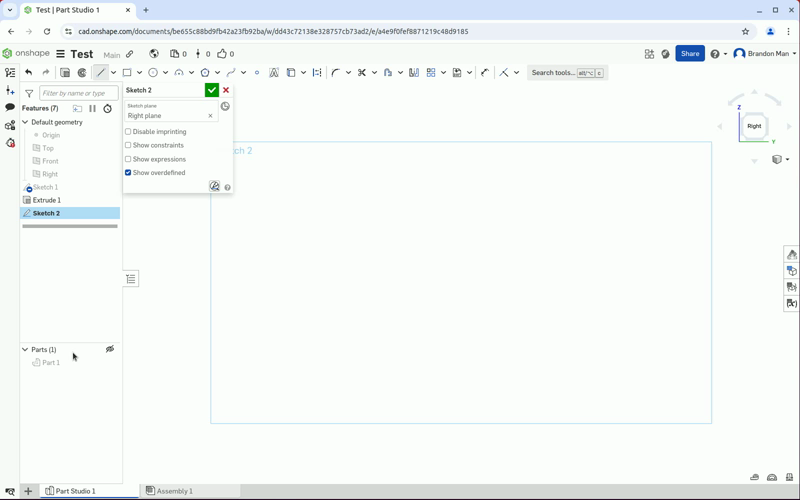
mouse_move(389, 395)
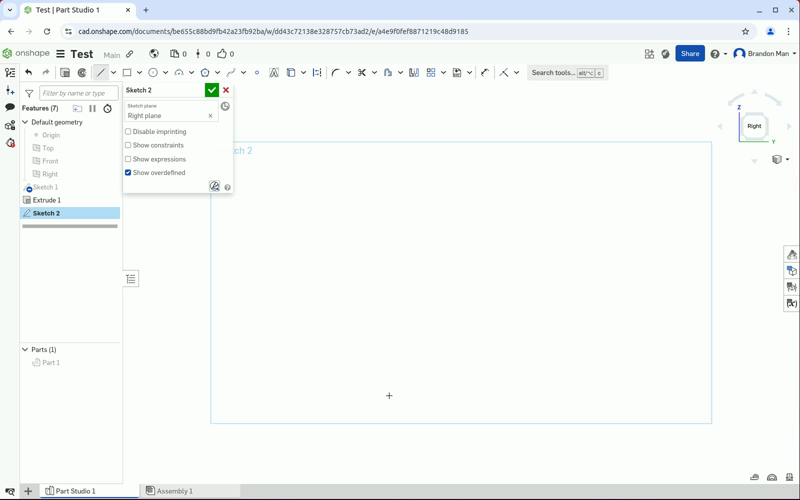
click(389, 395)
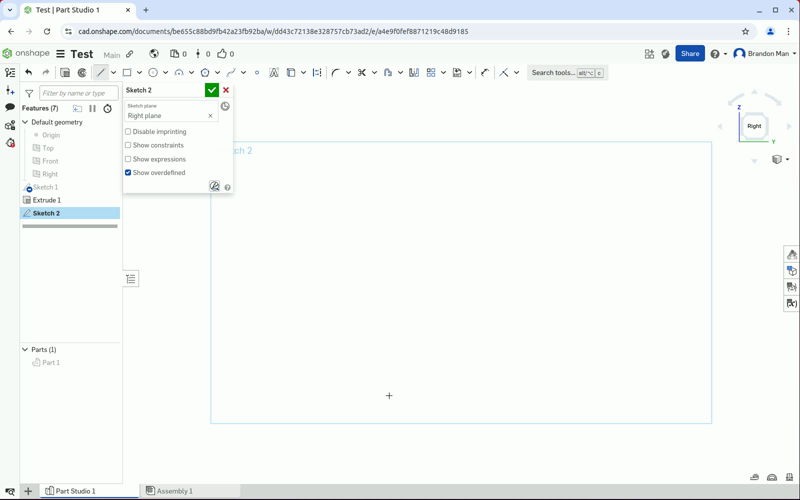
key_up(shift)
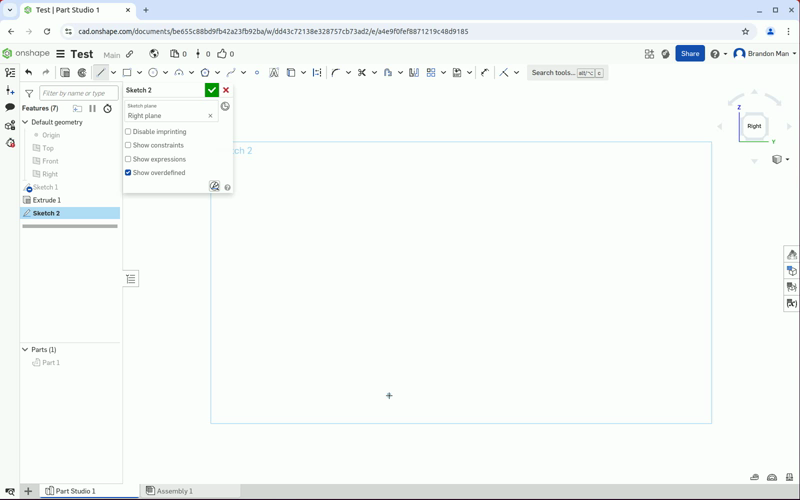
key_down(shift)
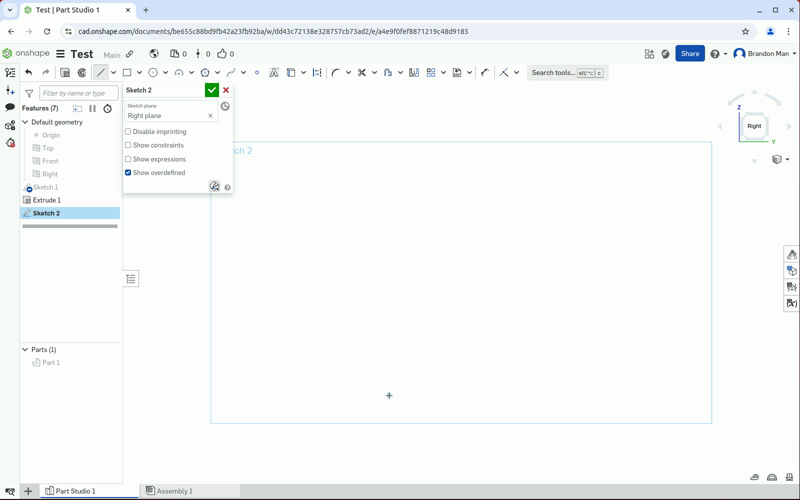
mouse_move(419, 395)
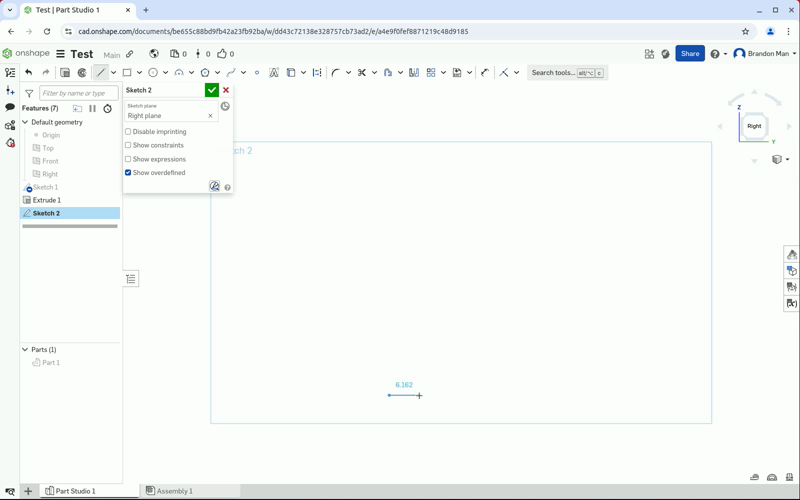
mouse_move(403, 395)
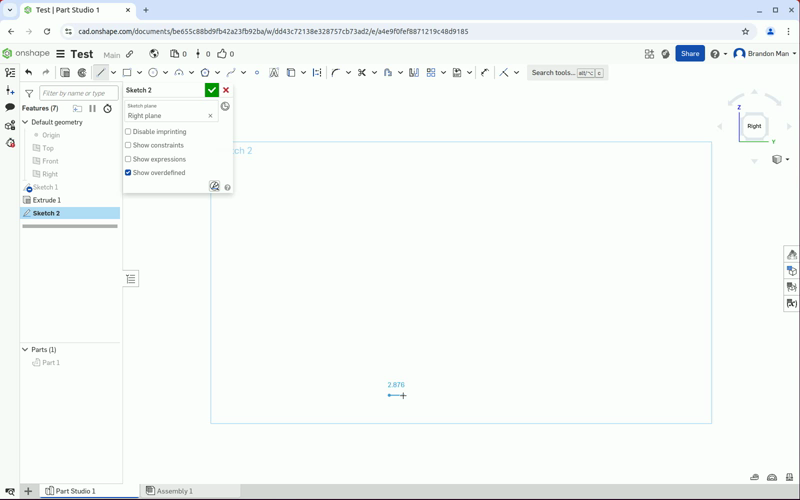
click(403, 395)
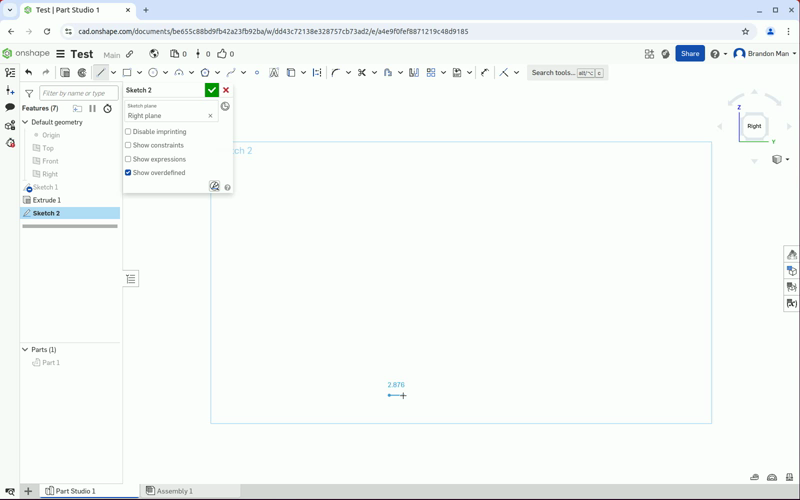
key_up(shift)
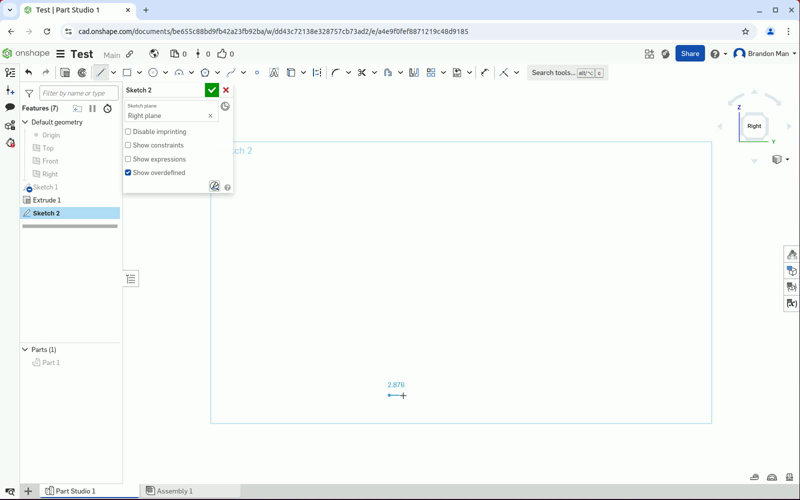
key_down(shift)
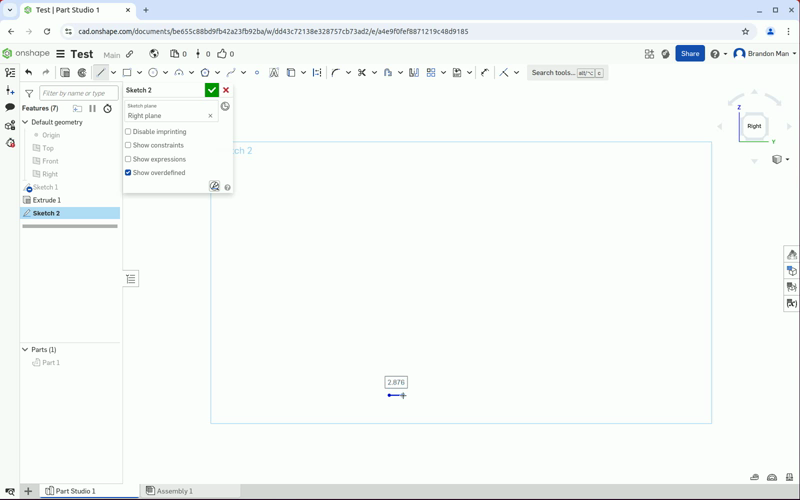
mouse_move(433, 395)
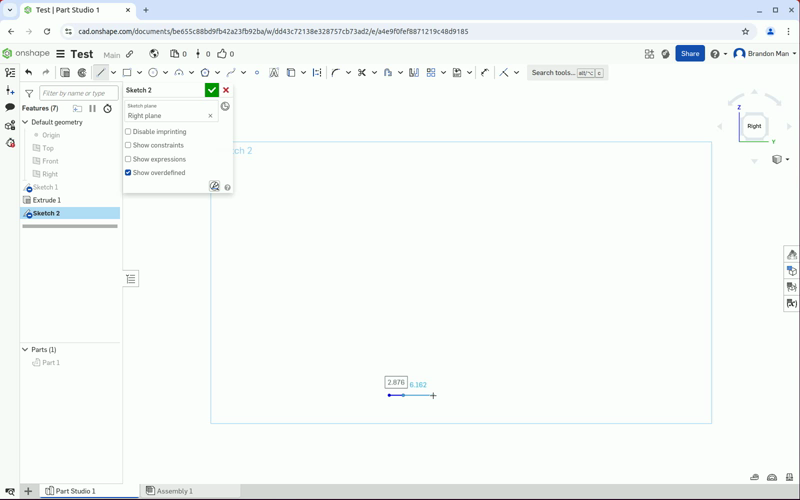
mouse_move(403, 369)
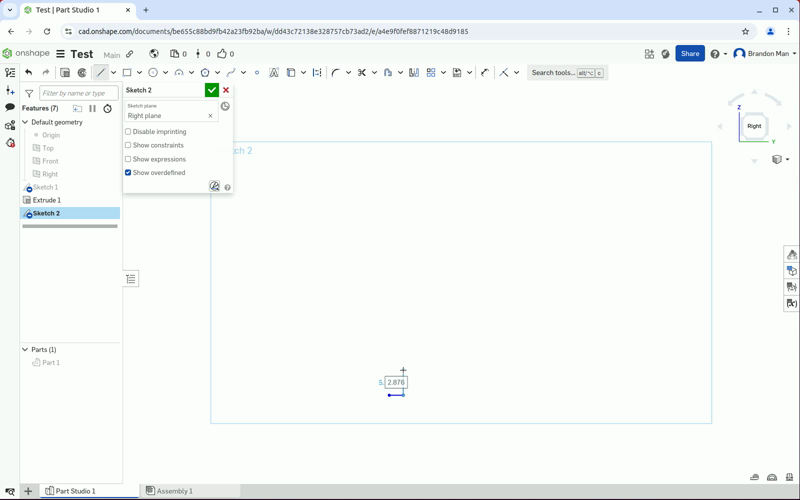
click(403, 369)
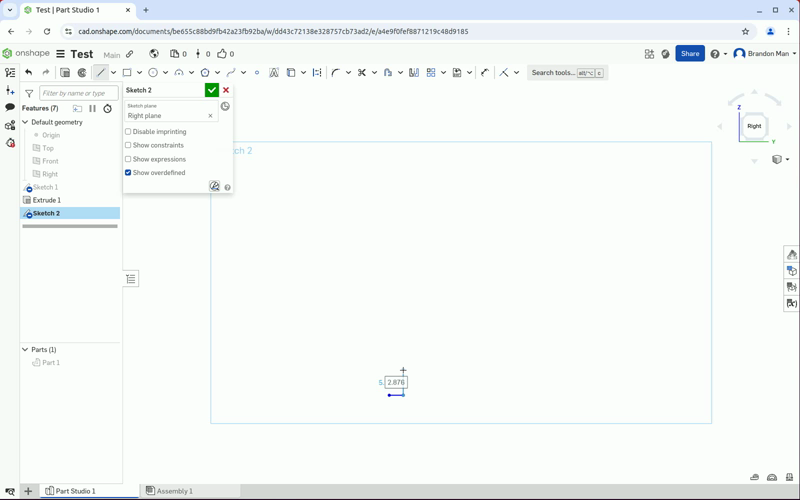
key_up(shift)
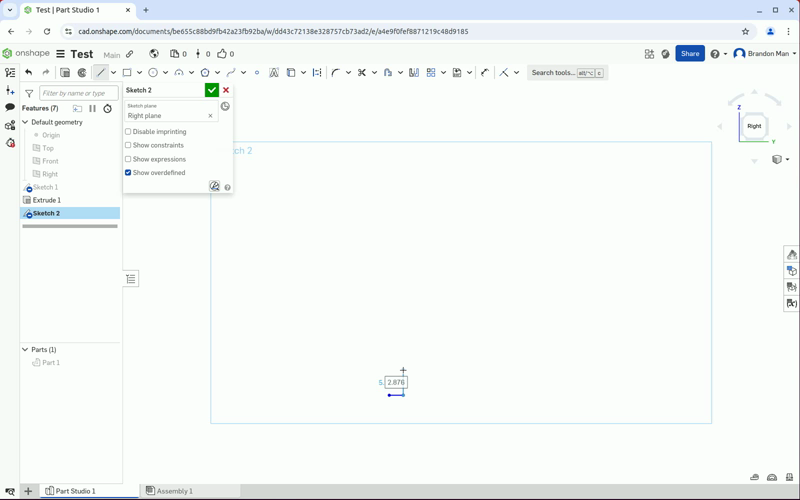
key_down(shift)
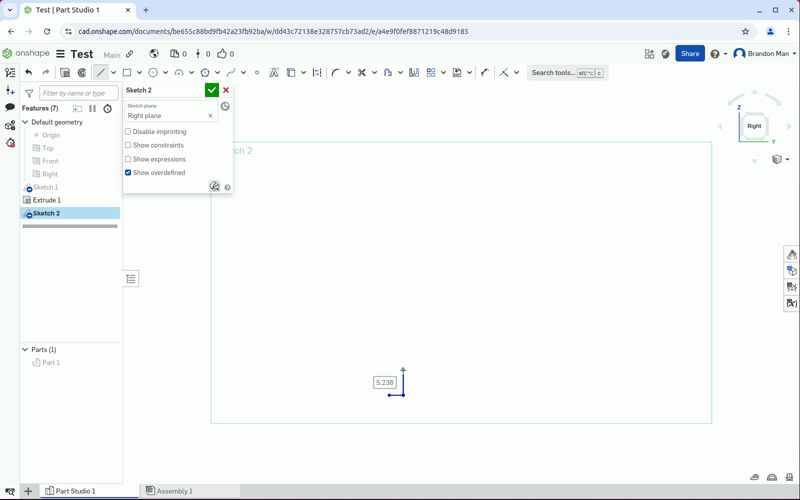
mouse_move(433, 369)
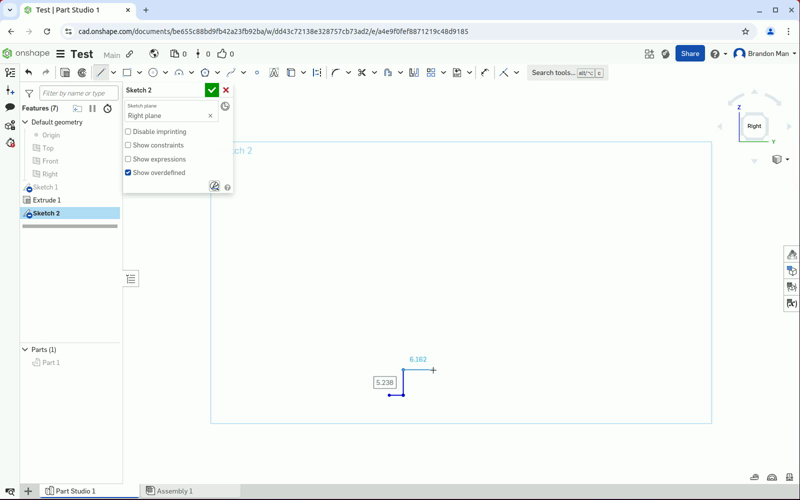
mouse_move(412, 369)
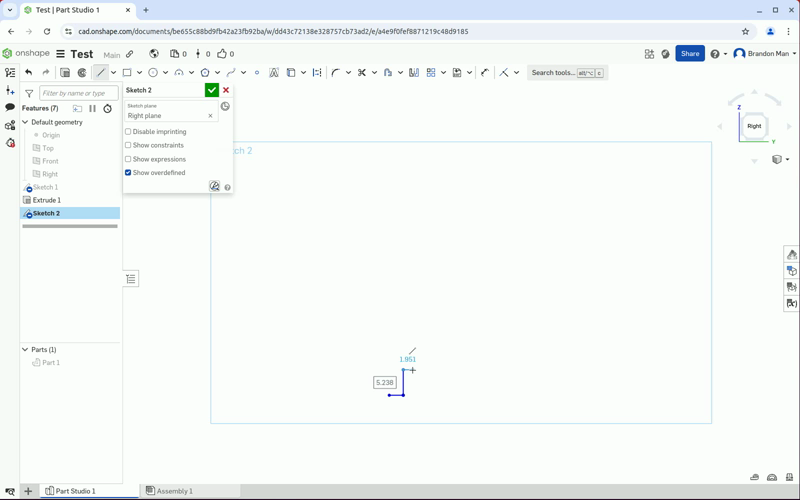
click(412, 369)
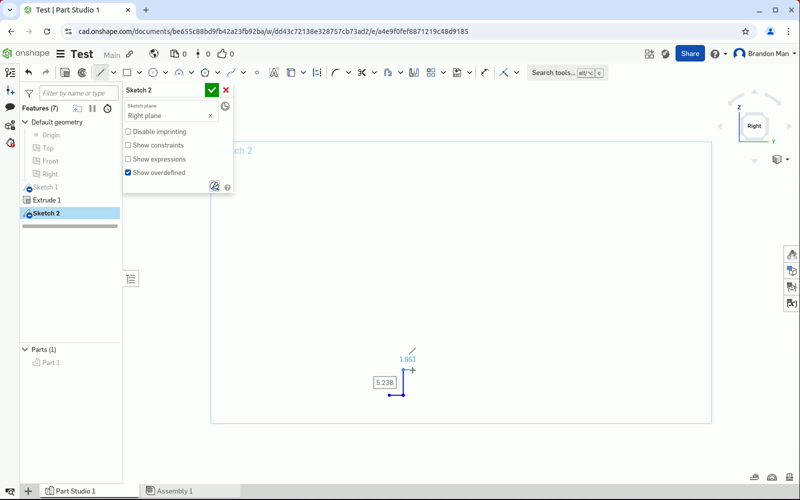
key_up(shift)
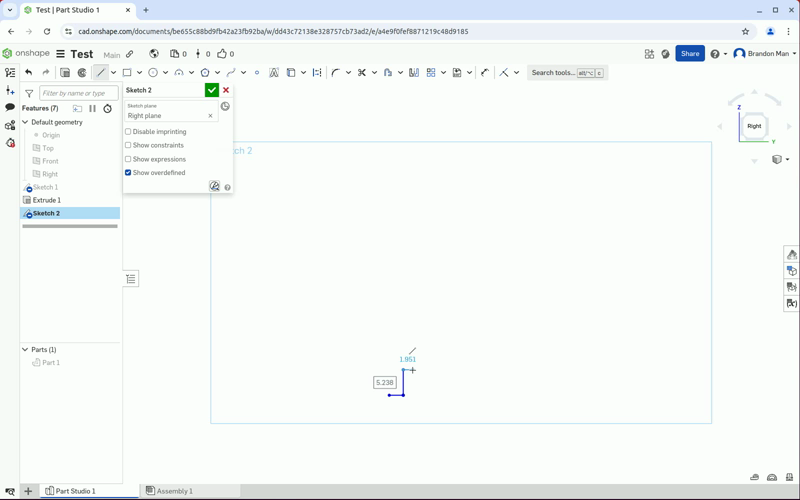
key_down(shift)
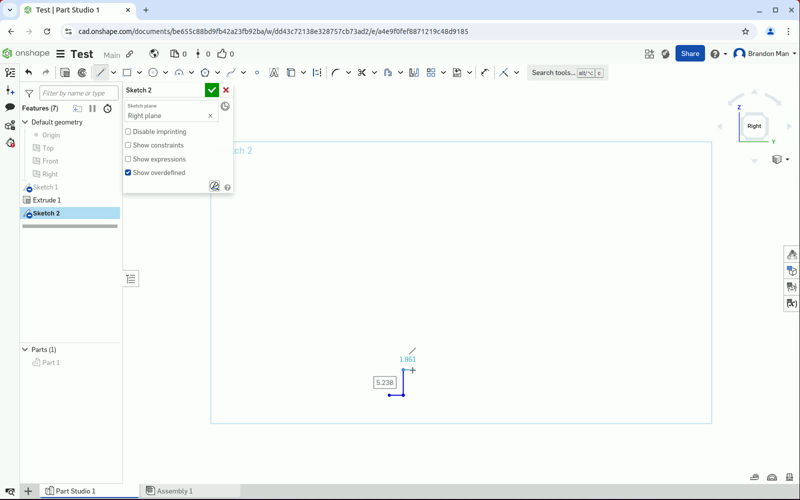
mouse_move(442, 369)
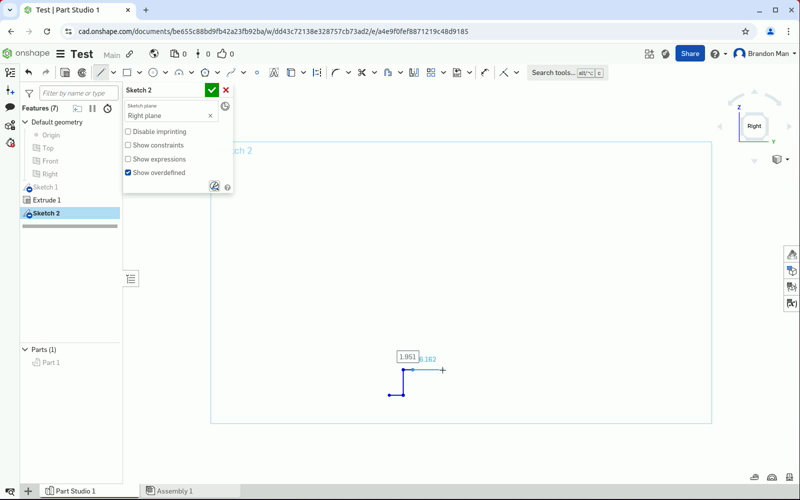
mouse_move(422, 369)
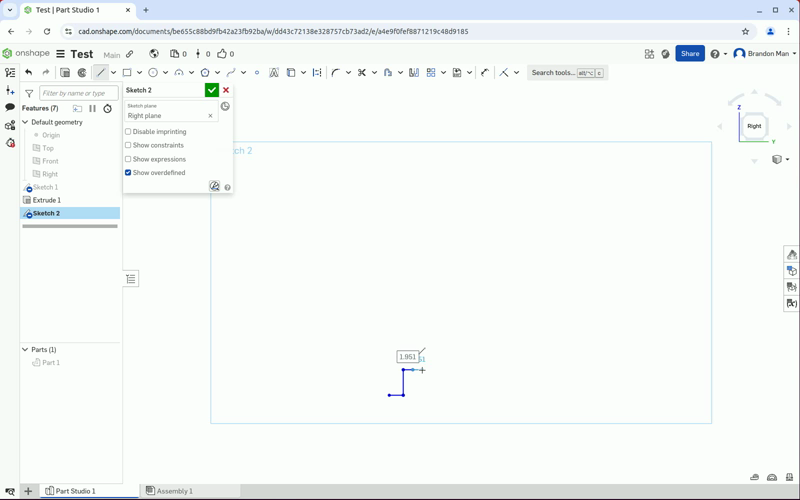
click(422, 369)
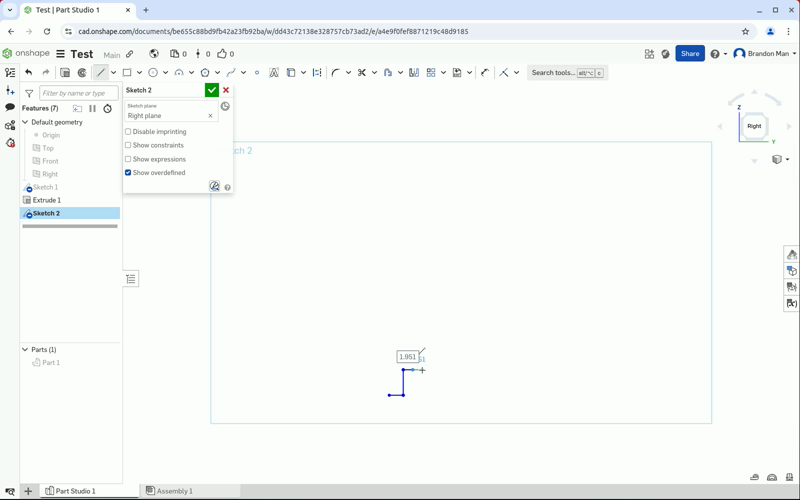
key_up(shift)
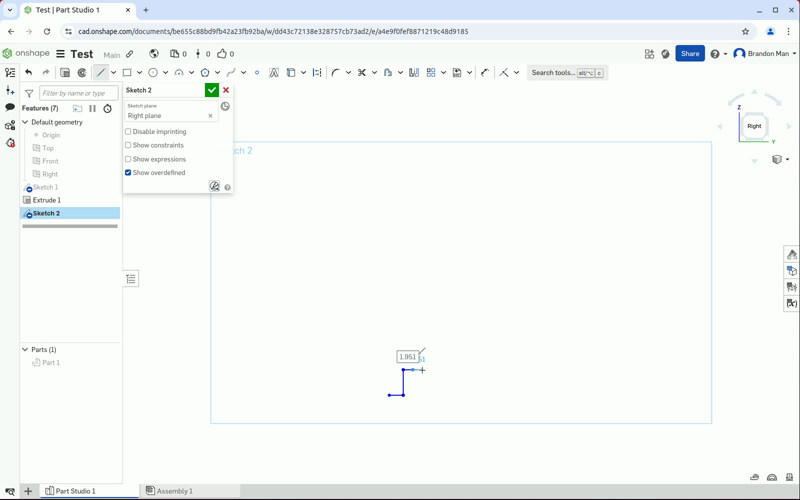
key_down(shift)
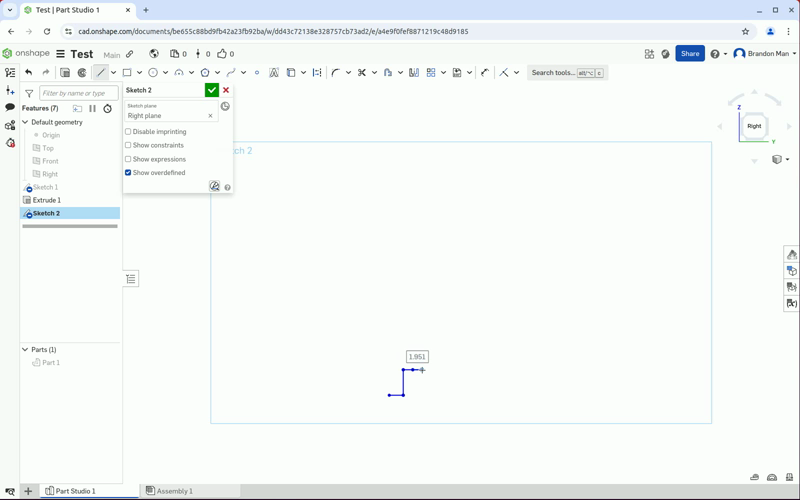
mouse_move(452, 369)
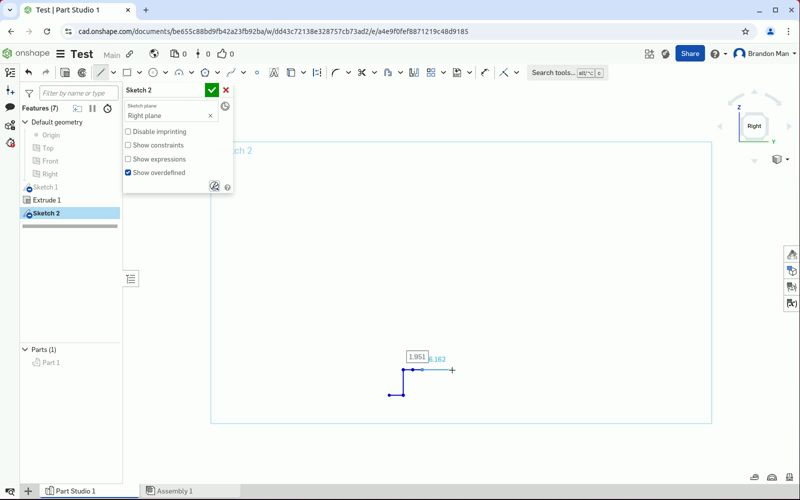
mouse_move(422, 395)
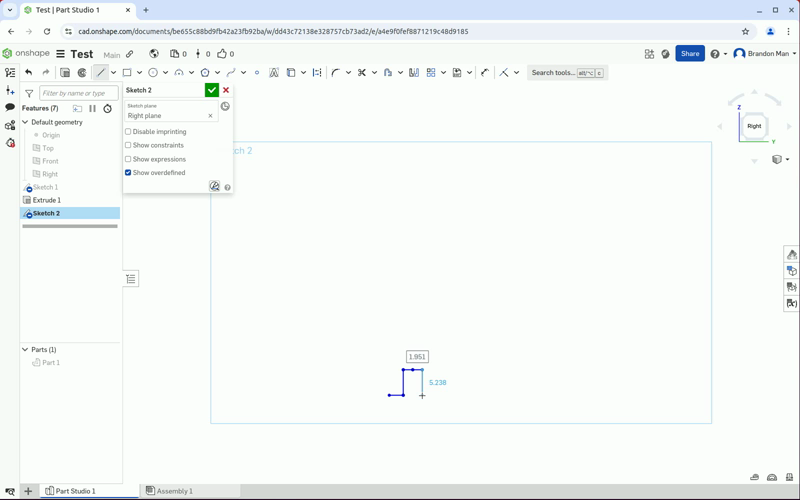
click(422, 395)
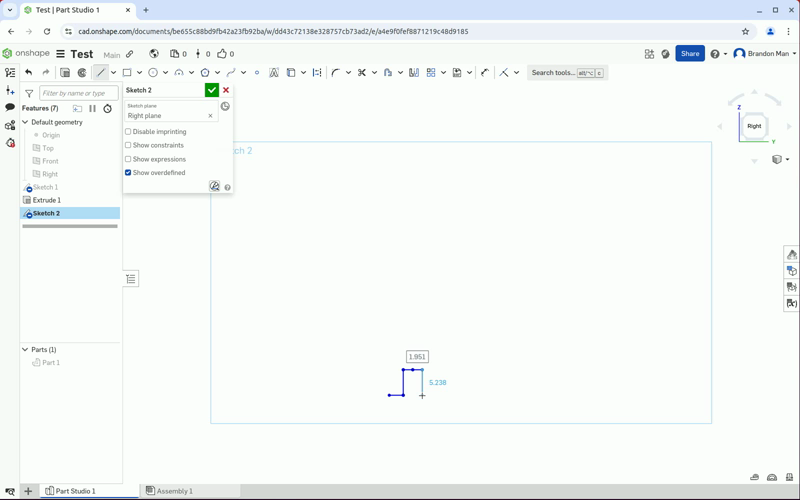
key_up(shift)
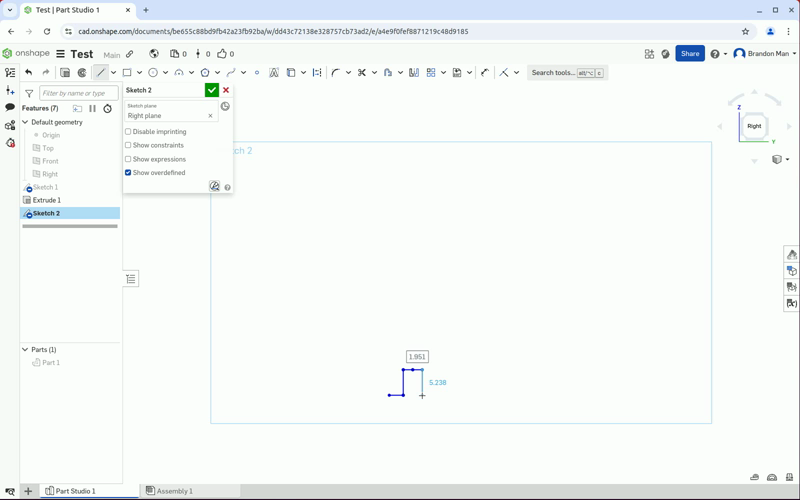
key_down(shift)
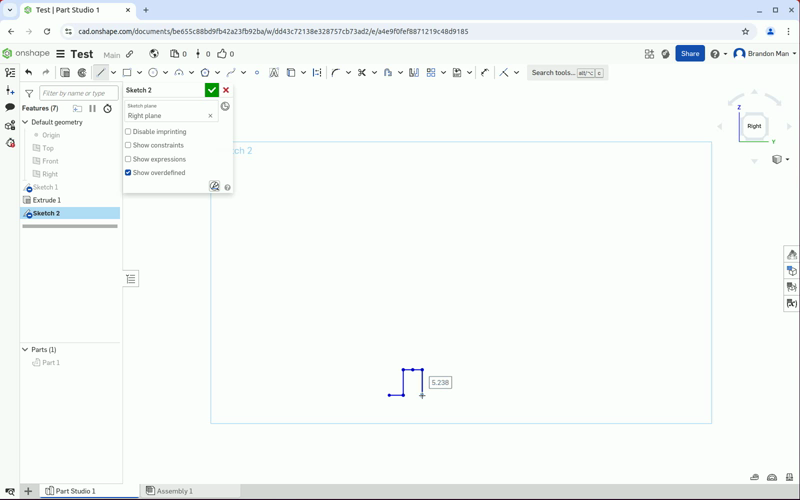
mouse_move(452, 395)
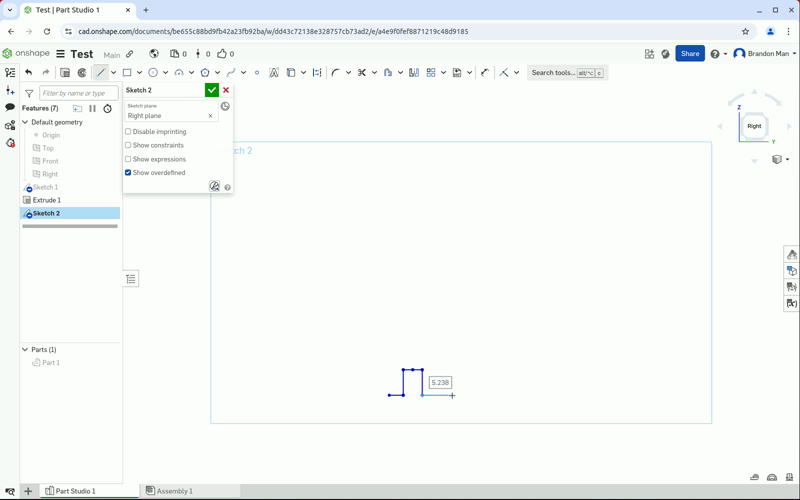
mouse_move(436, 395)
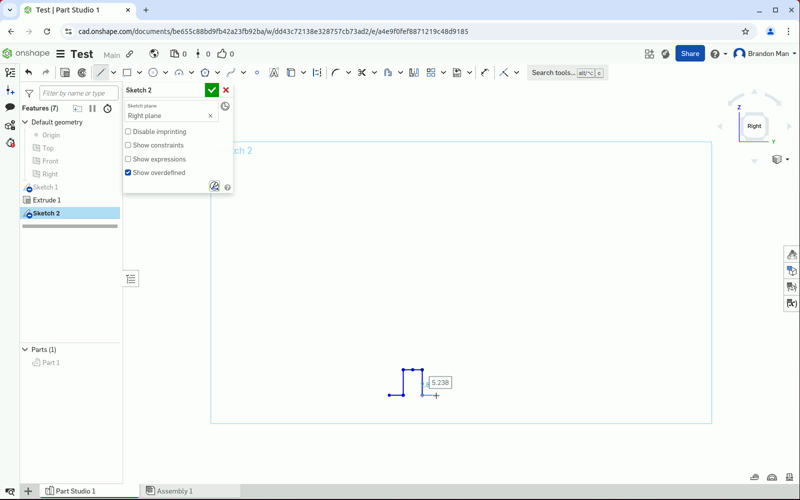
click(436, 395)
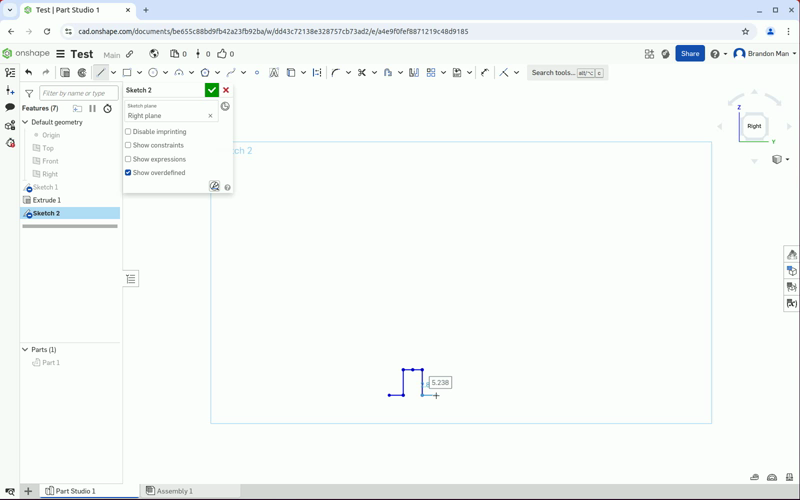
key_up(shift)
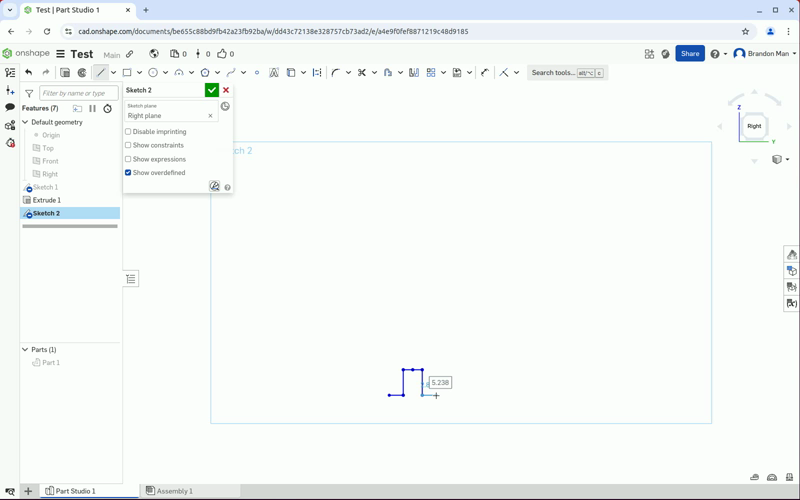
key_down(shift)
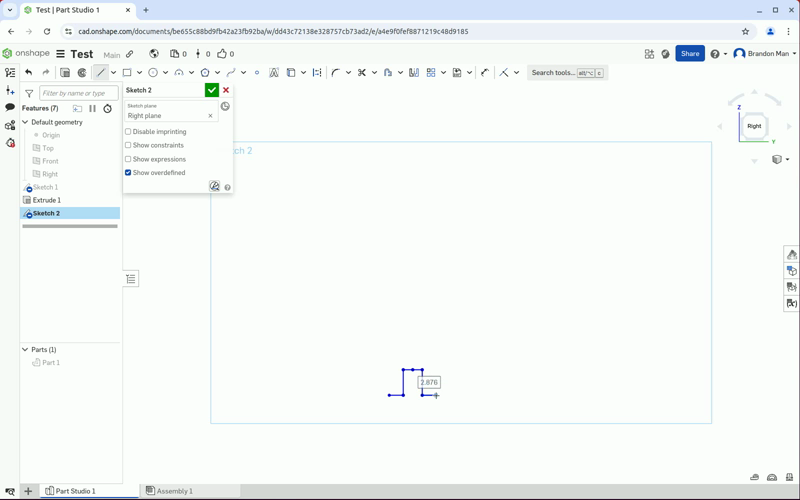
mouse_move(436, 171)
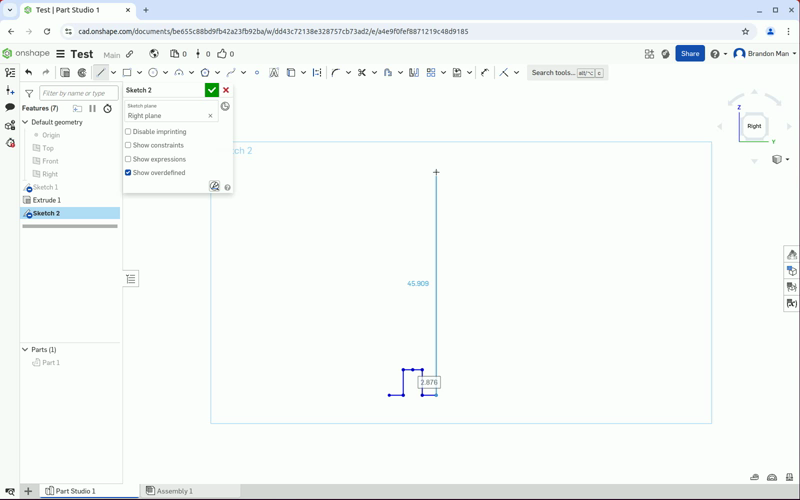
click(436, 171)
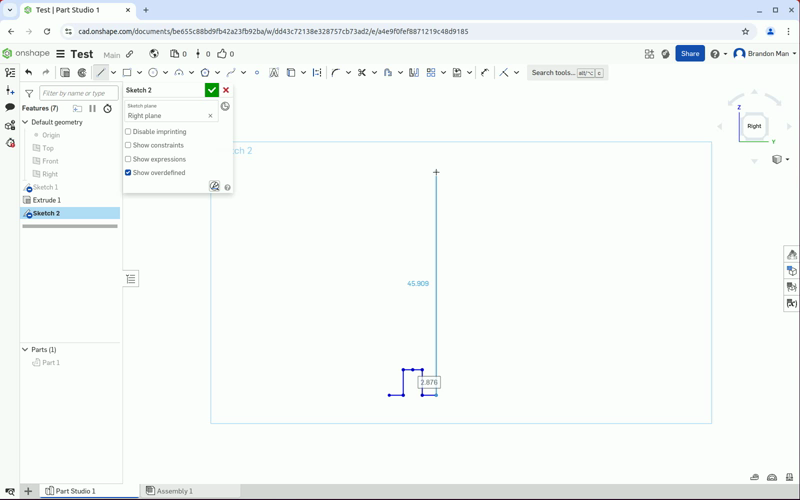
key_up(shift)
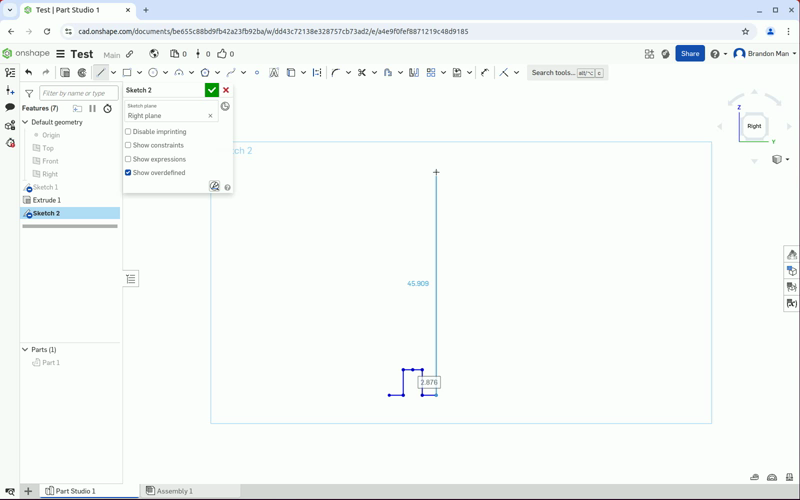
key_down(shift)
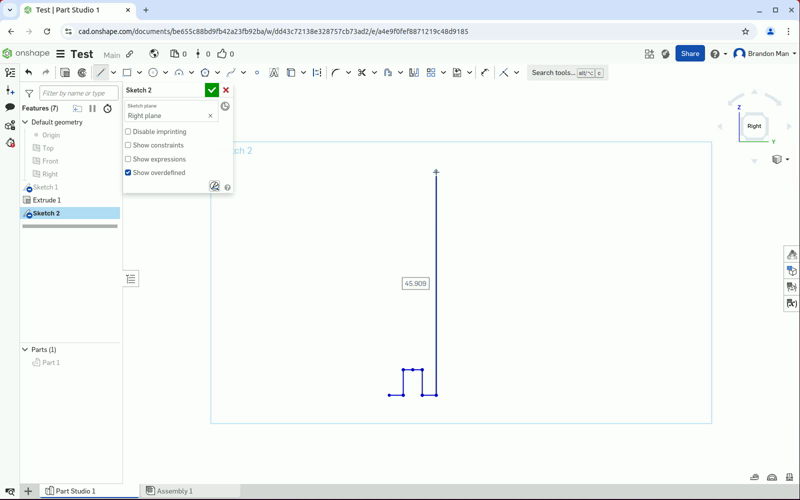
mouse_move(466, 171)
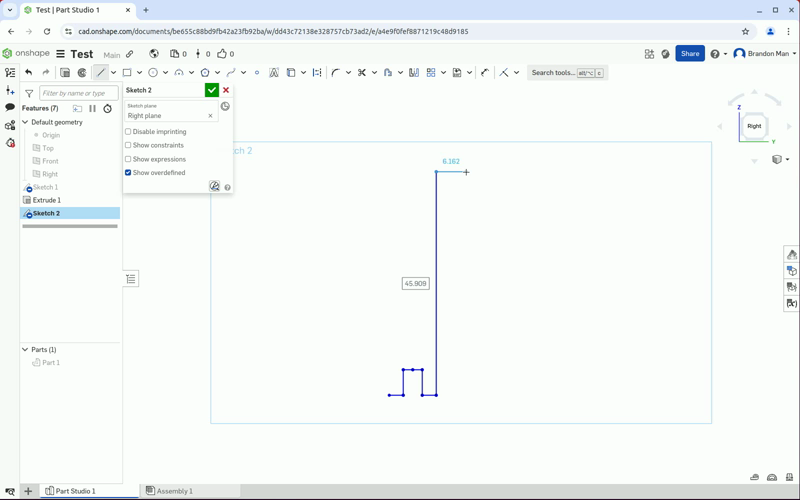
mouse_move(424, 171)
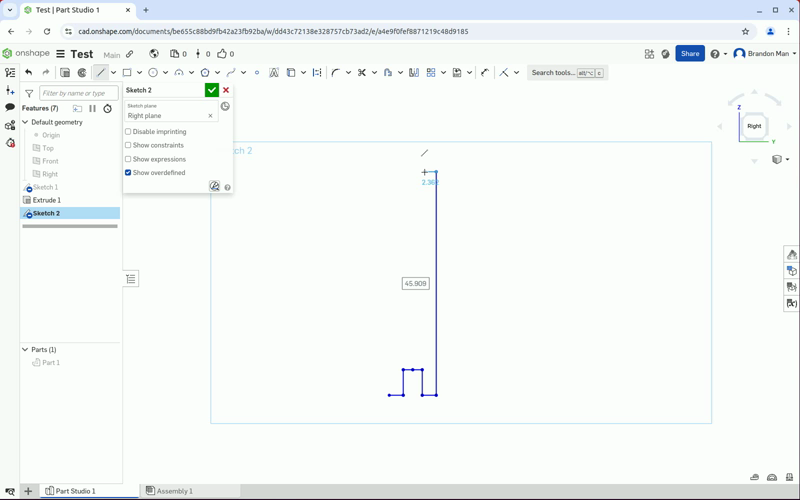
click(424, 171)
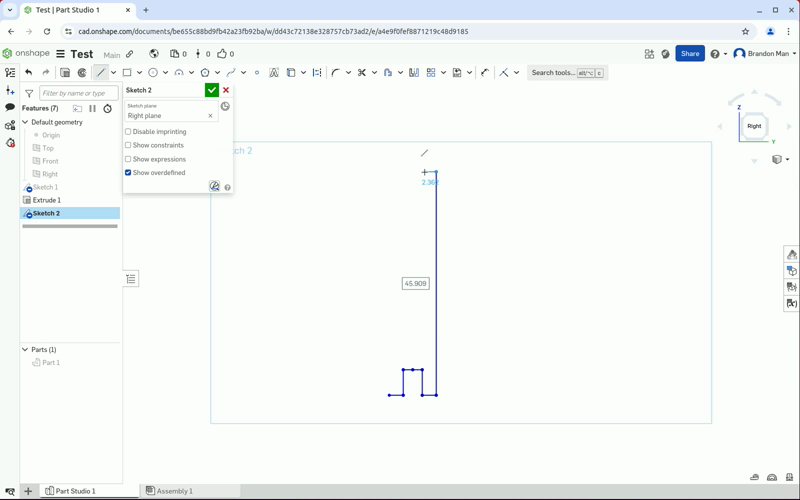
key_up(shift)
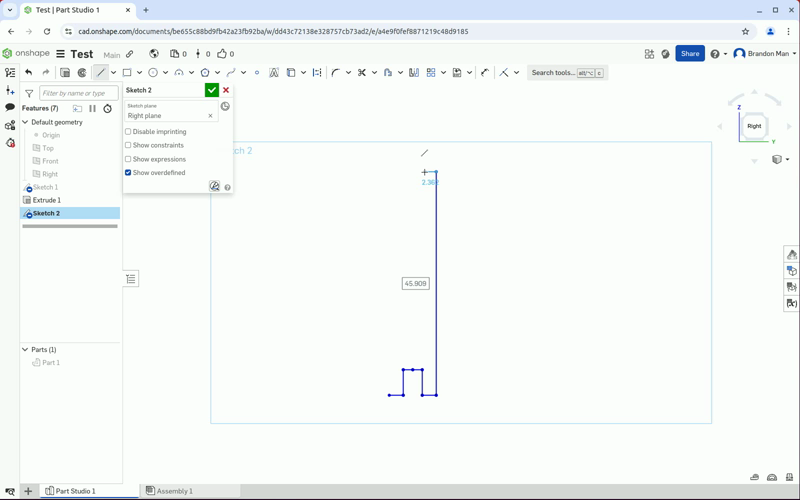
key_down(shift)
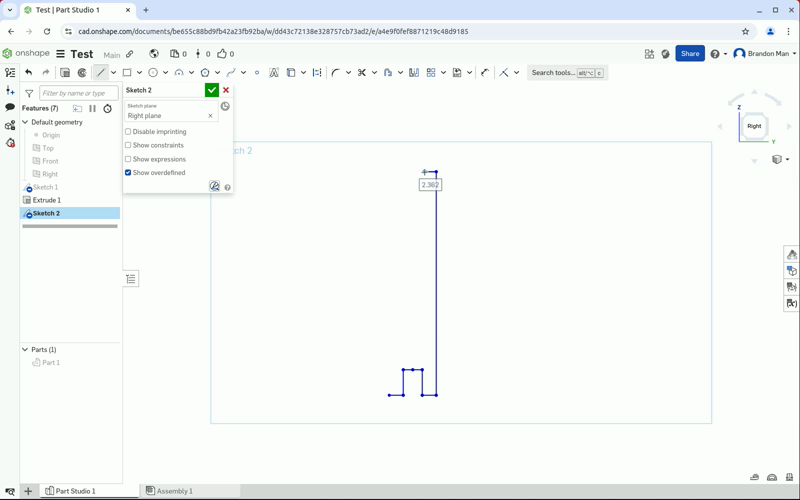
mouse_move(454, 171)
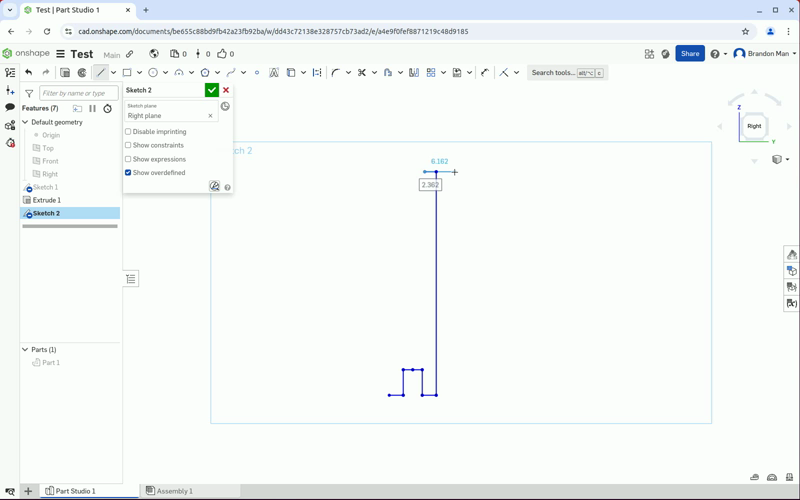
mouse_move(424, 197)
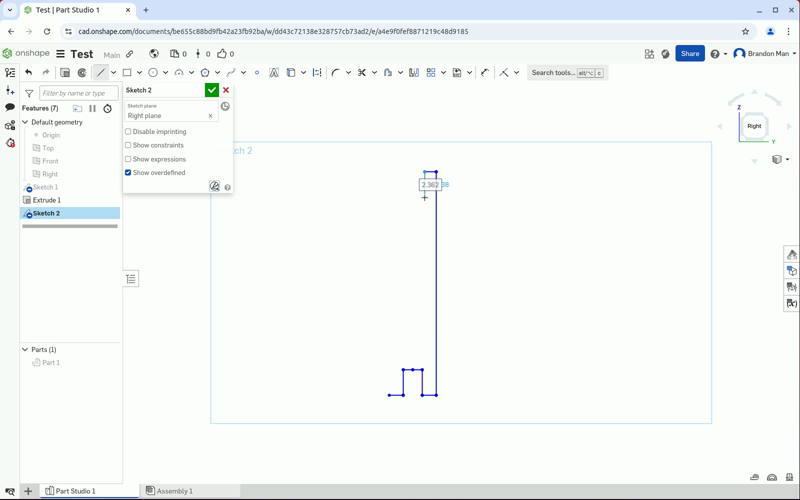
click(424, 197)
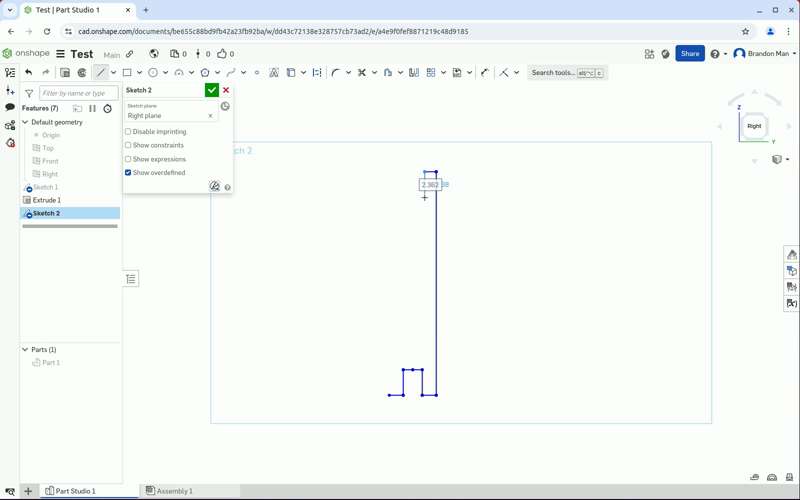
key_up(shift)
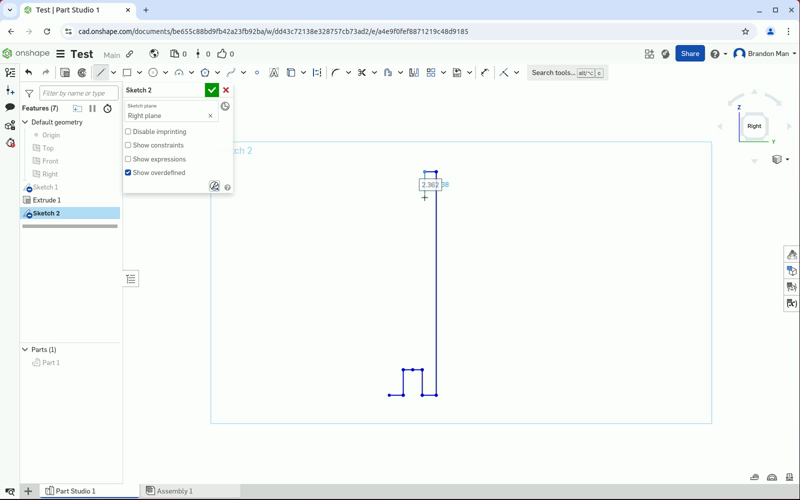
key_down(shift)
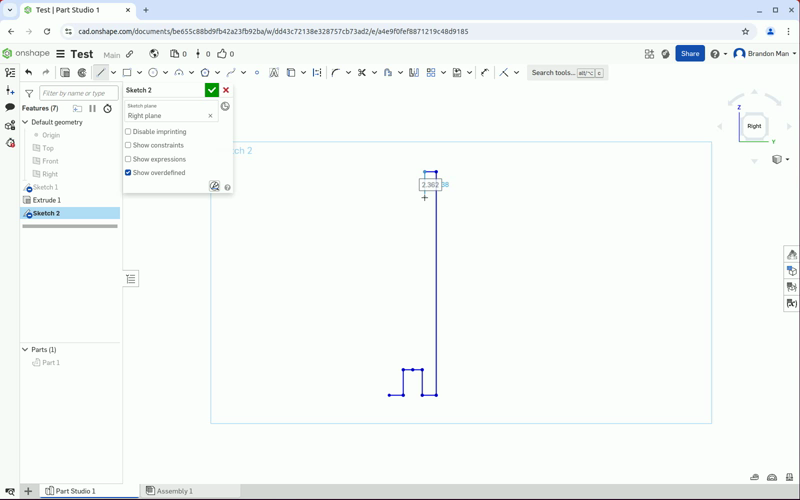
mouse_move(454, 197)
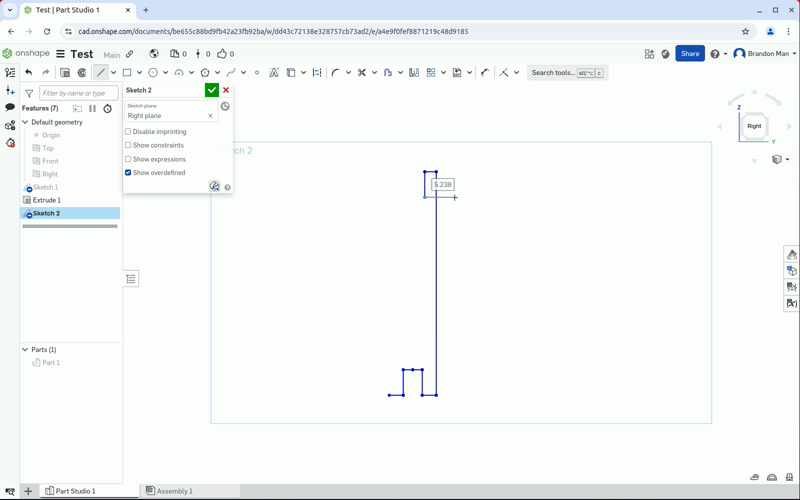
mouse_move(412, 197)
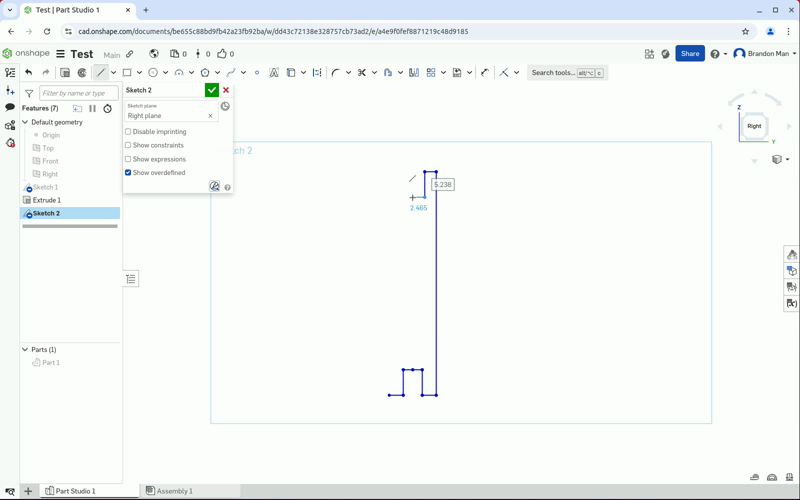
click(412, 197)
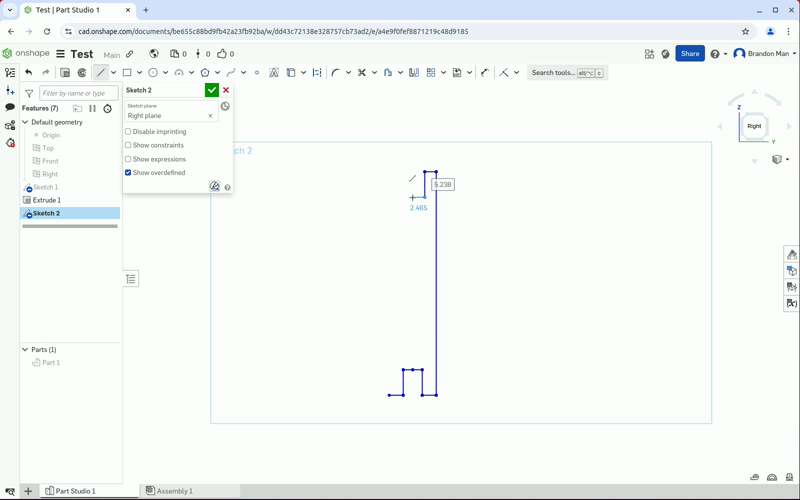
key_up(shift)
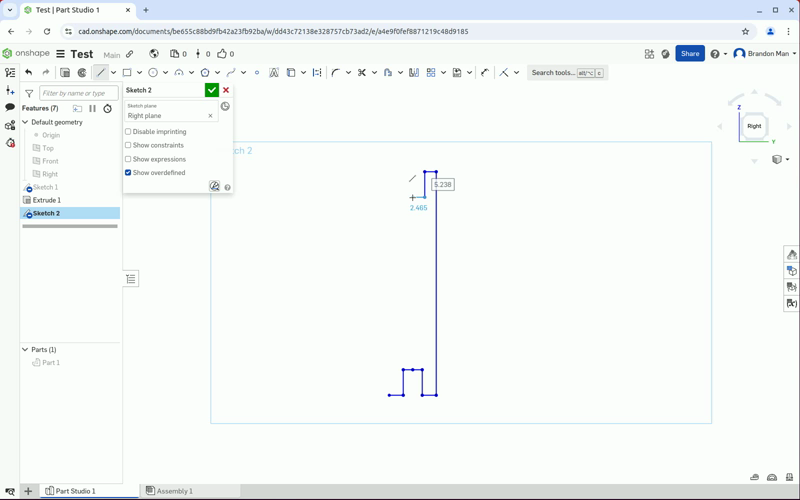
key_down(shift)
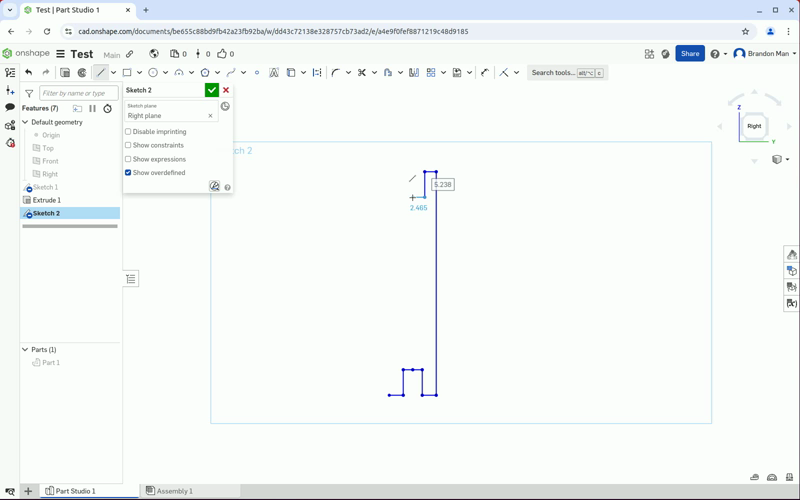
mouse_move(442, 197)
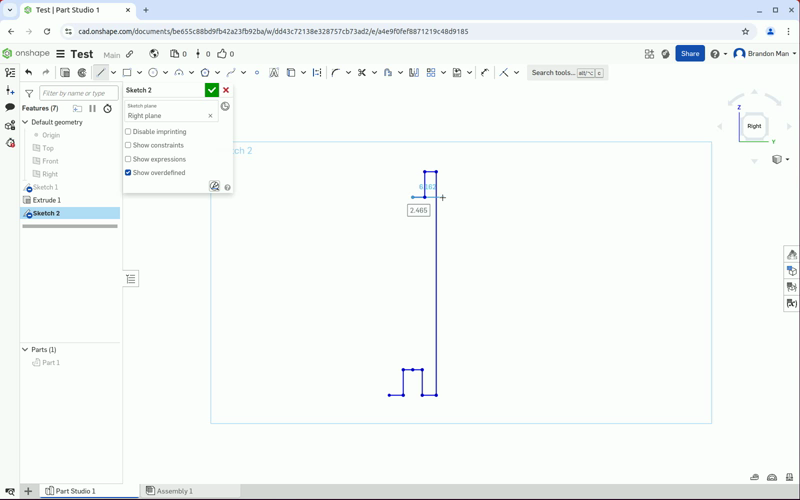
mouse_move(401, 197)
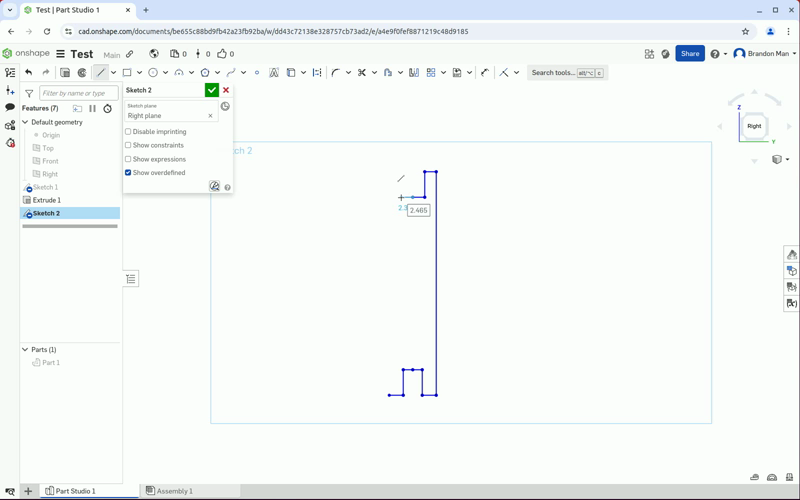
click(401, 197)
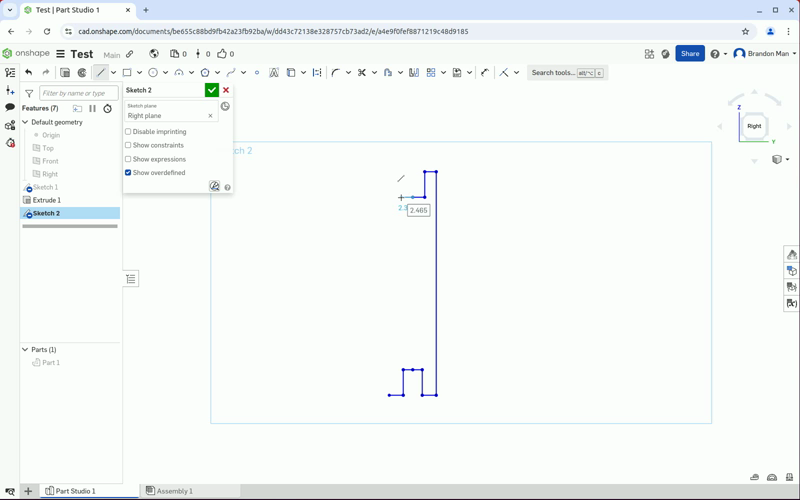
key_up(shift)
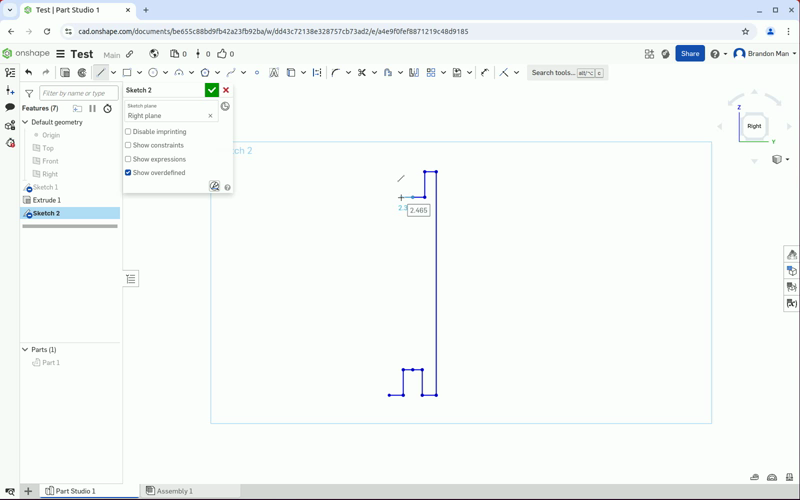
key_down(shift)
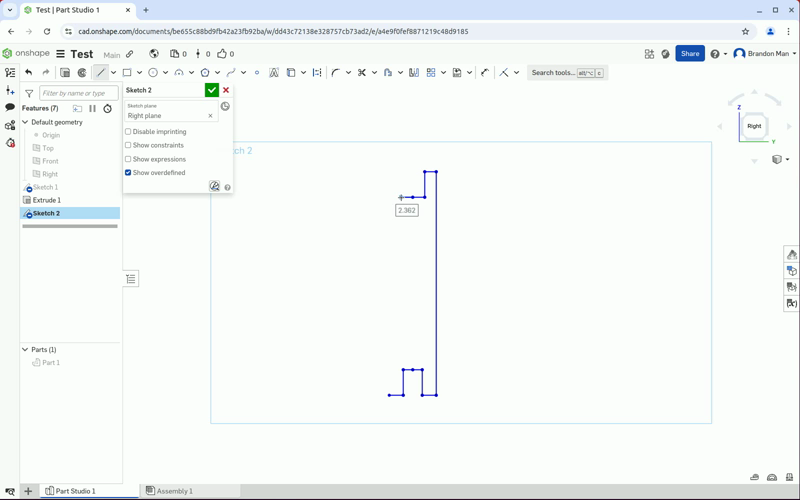
mouse_move(431, 197)
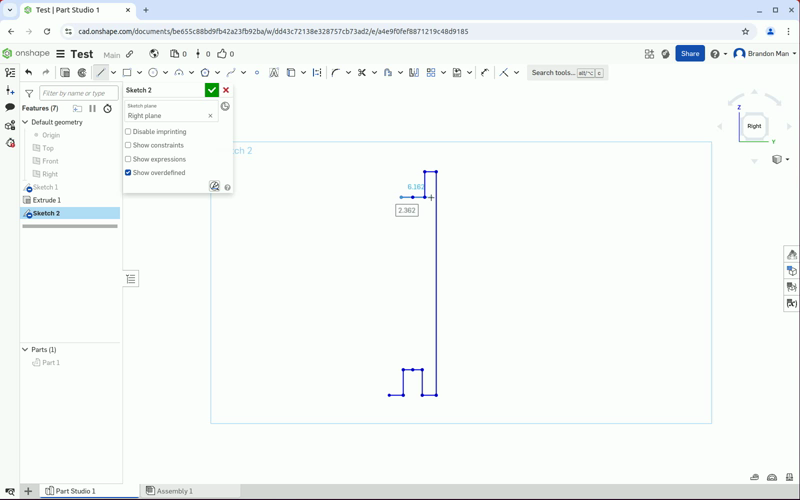
mouse_move(401, 171)
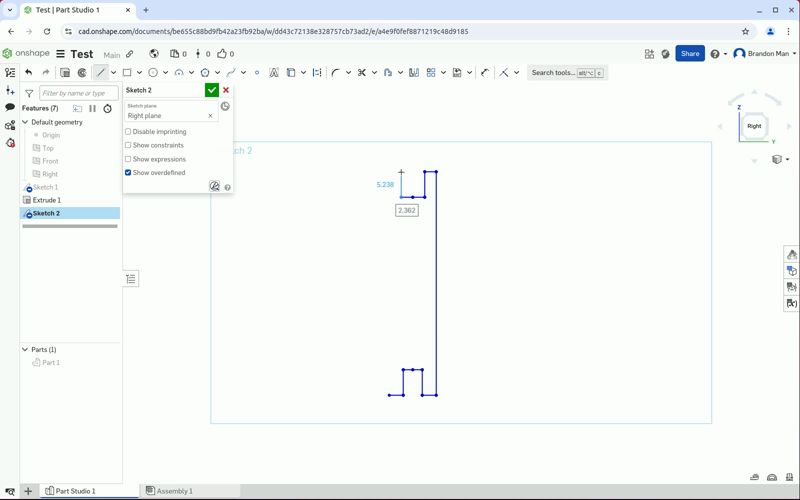
click(401, 171)
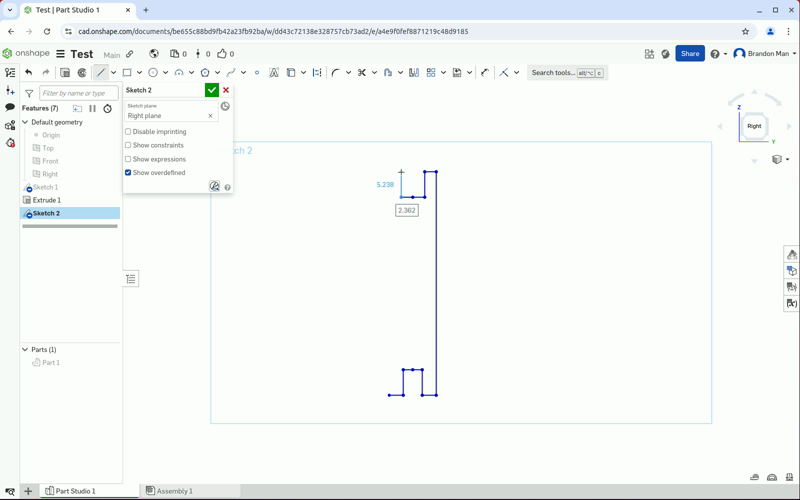
key_up(shift)
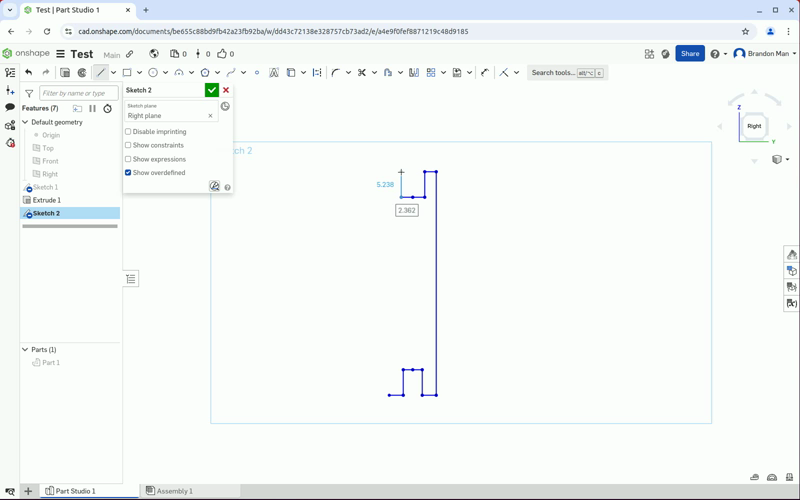
key_down(shift)
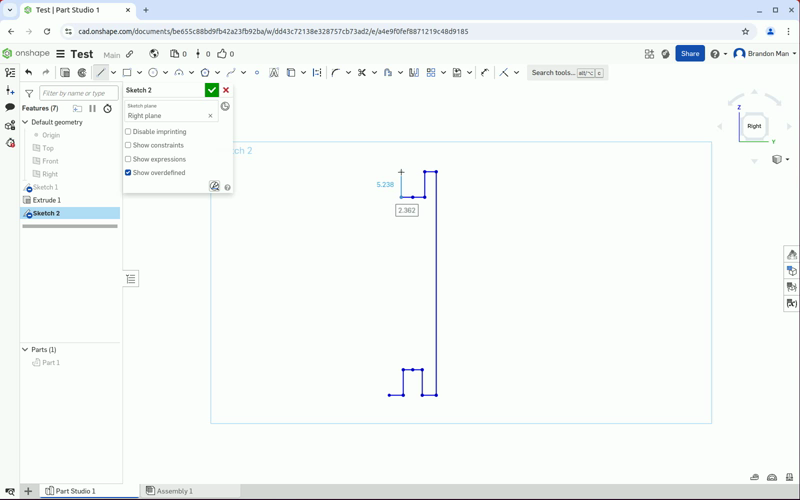
mouse_move(431, 171)
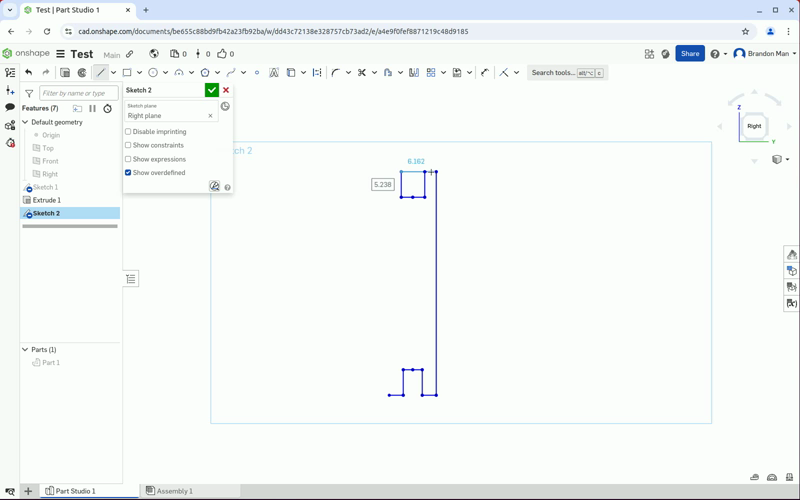
mouse_move(389, 171)
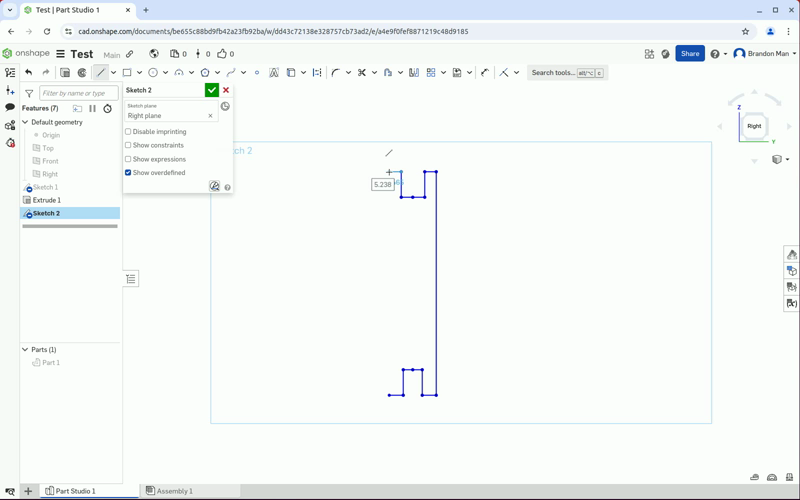
click(389, 171)
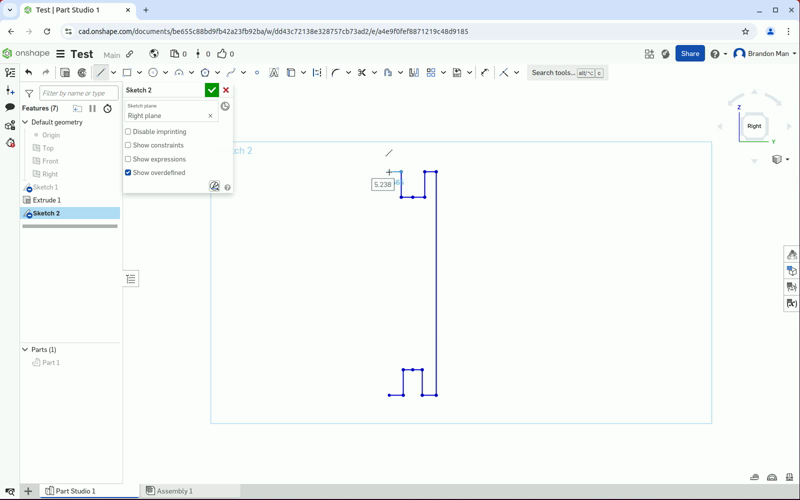
key_up(shift)
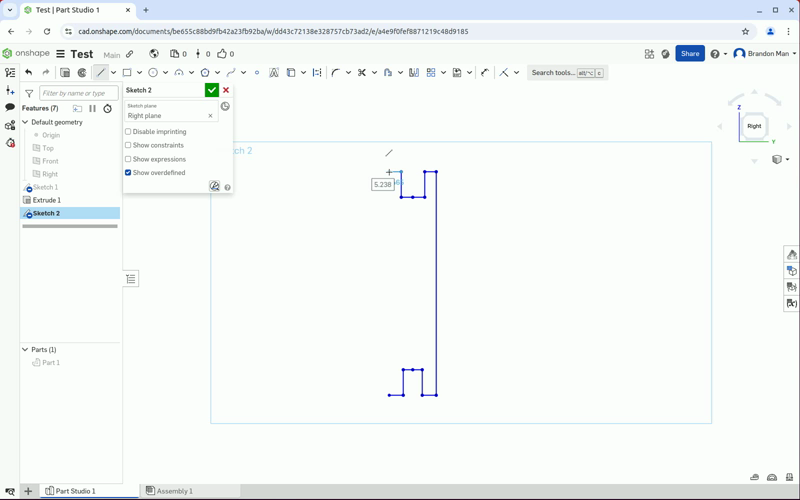
key_down(shift)
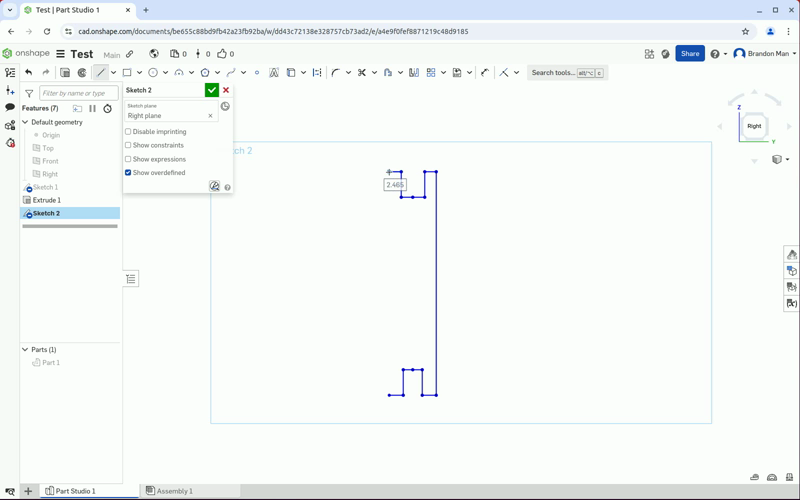
mouse_move(389, 395)
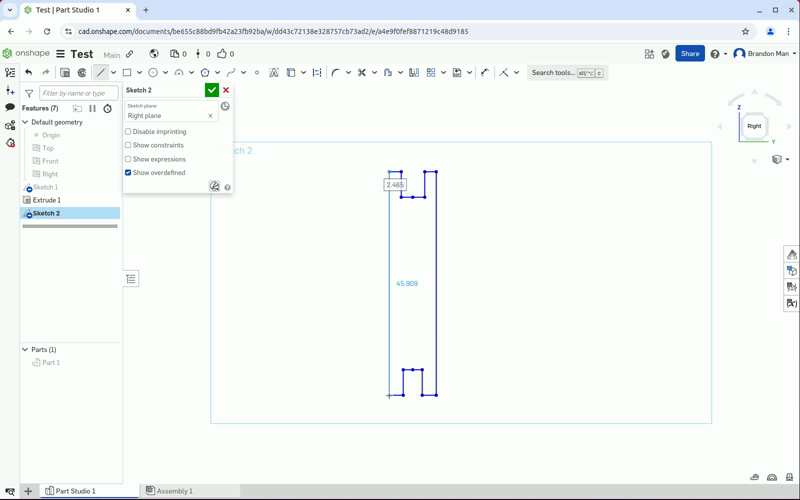
key_up(shift)
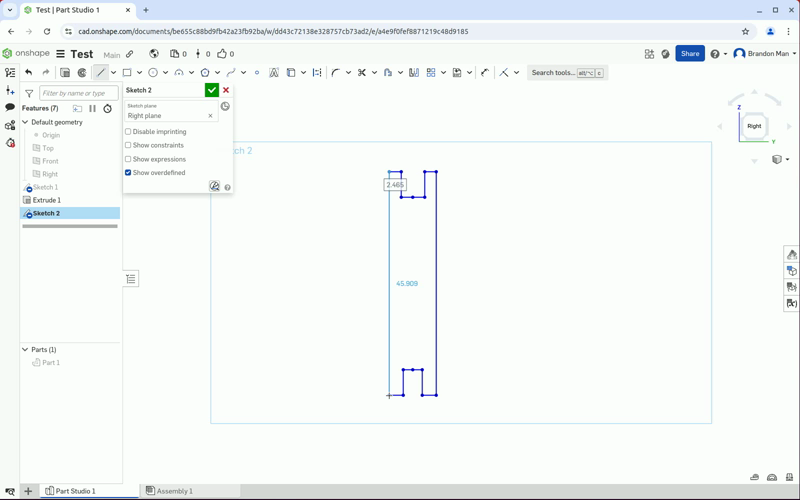
click(389, 395)
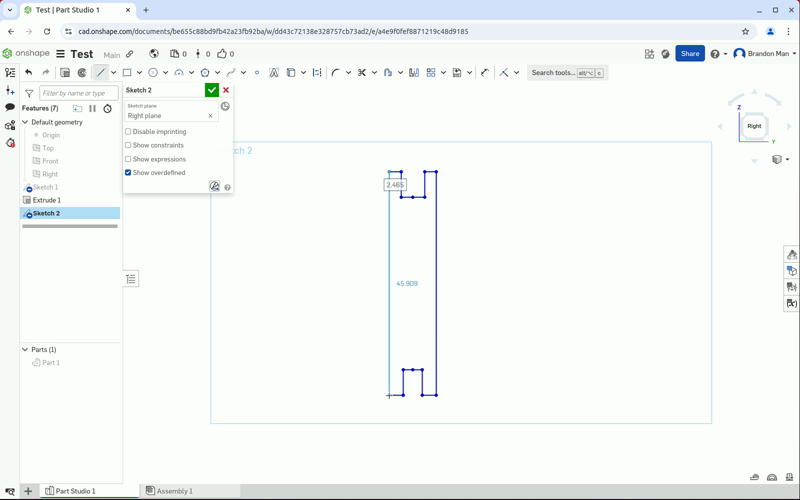
key(esc)
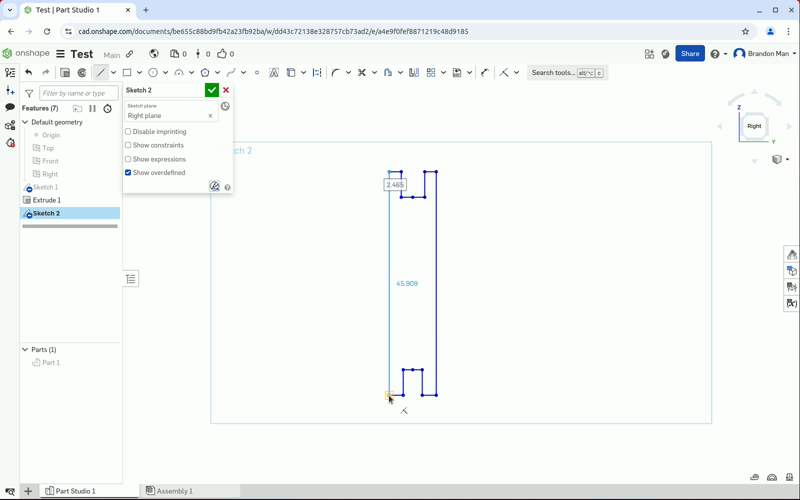
mouse_move(402, 251)
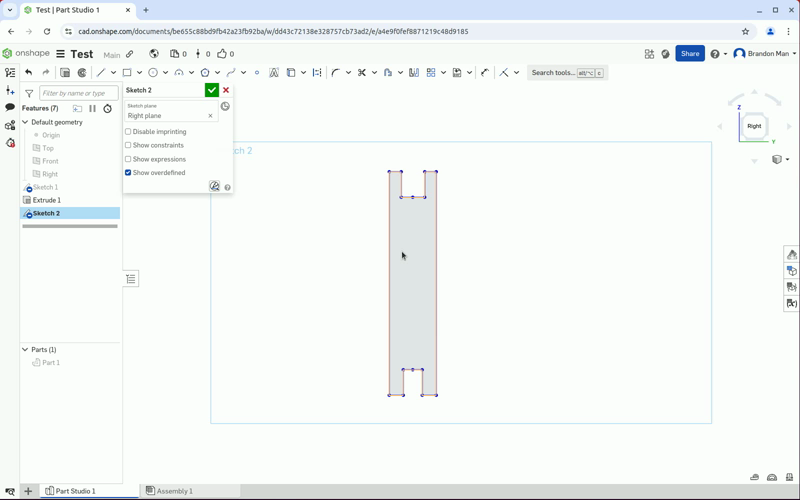
click(402, 251)
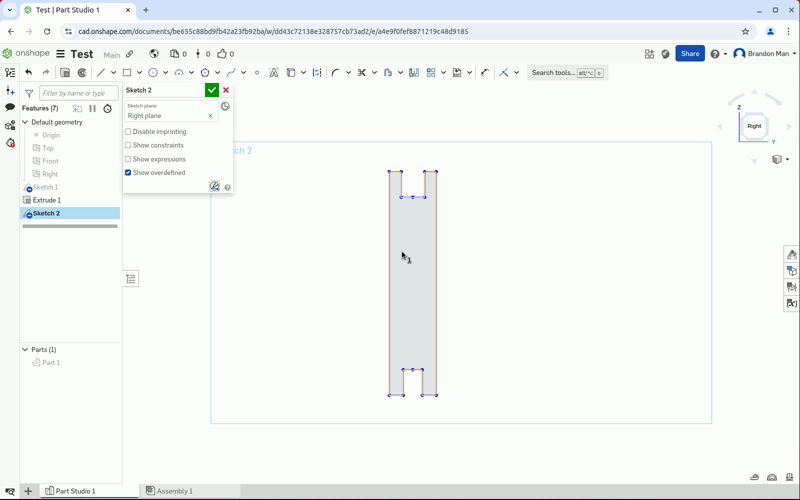
mouse_move(73, 352)
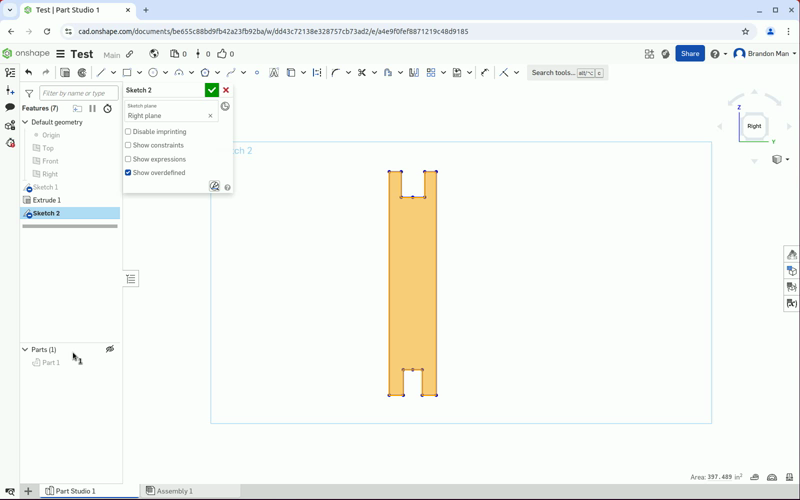
key(shift+y)
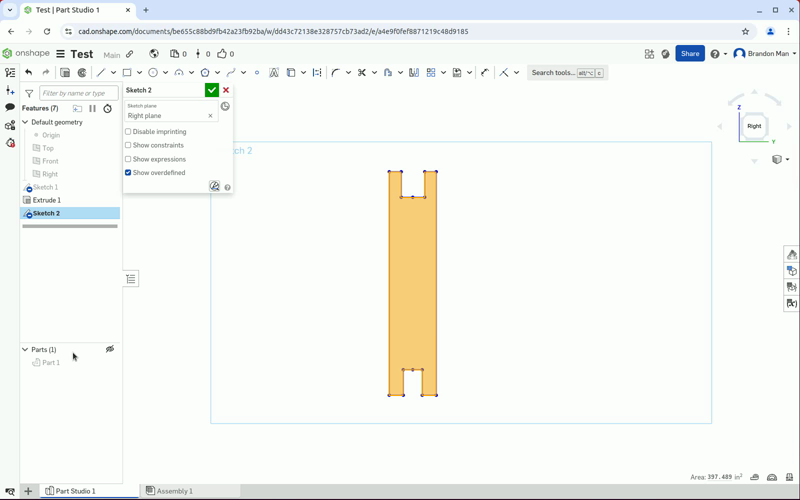
key(shift+e)
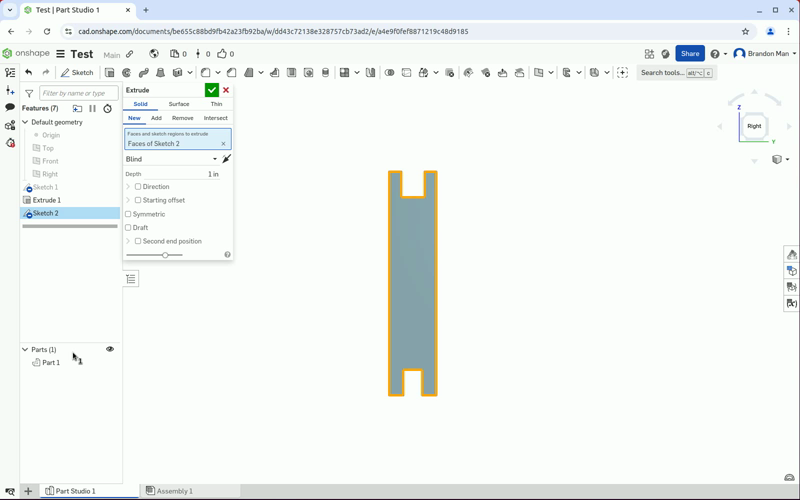
mouse_move(143, 106)
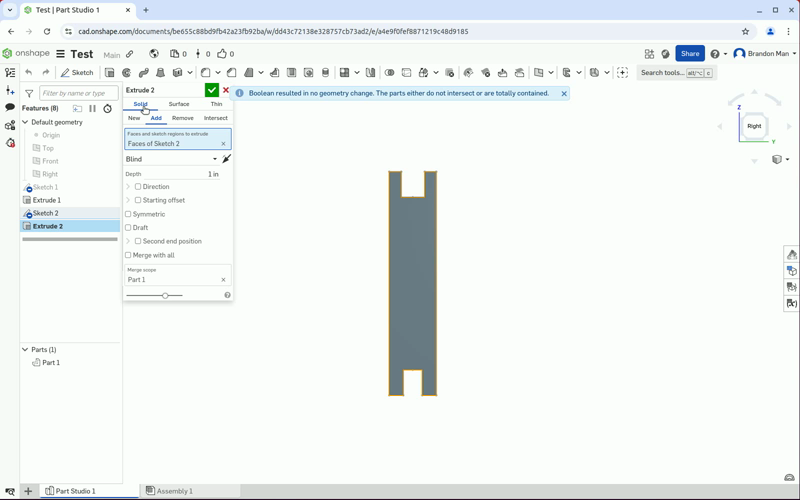
click(143, 106)
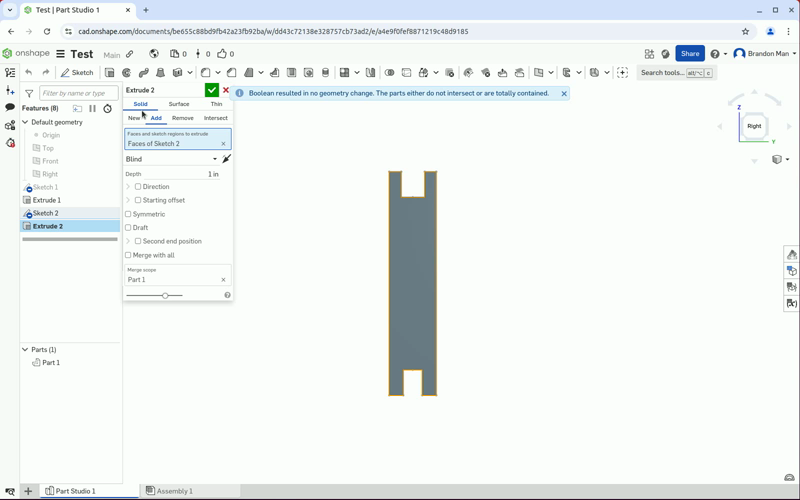
mouse_move(137, 120)
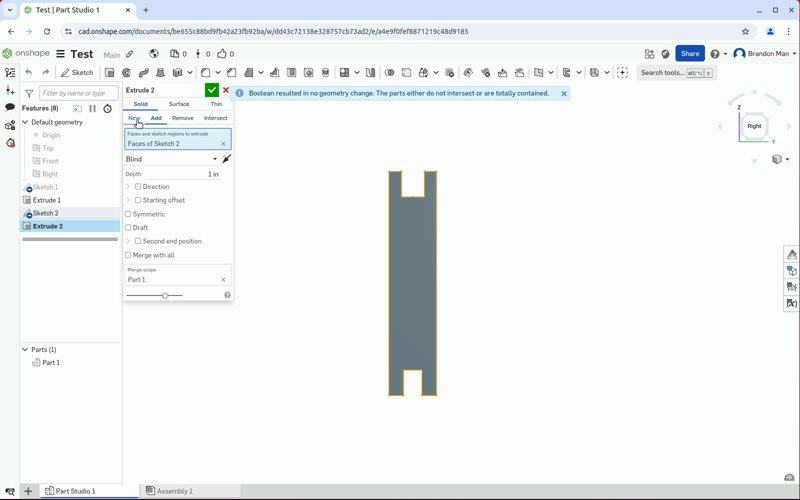
click(137, 120)
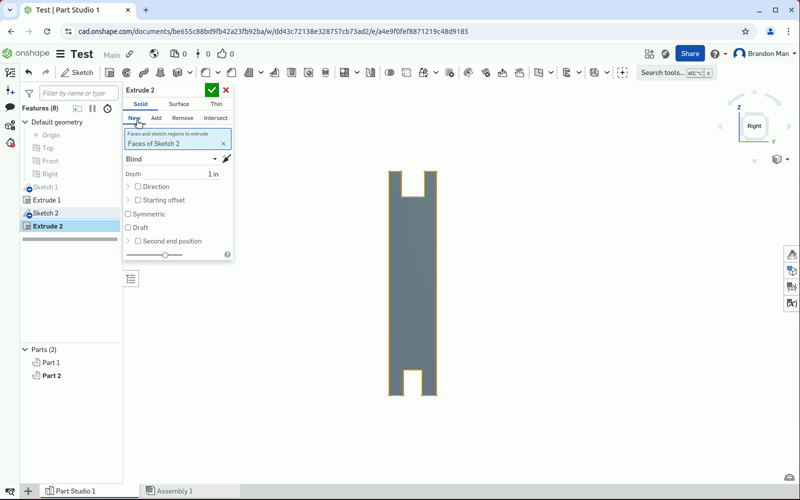
key(tab, 4)
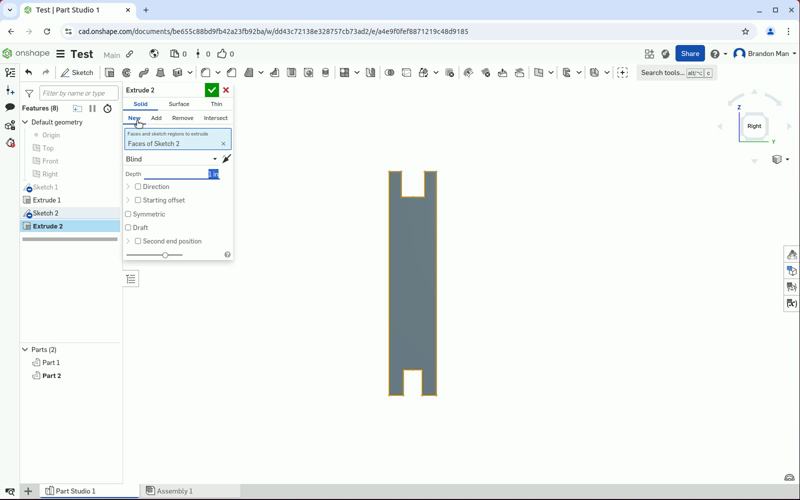
text(2.648)
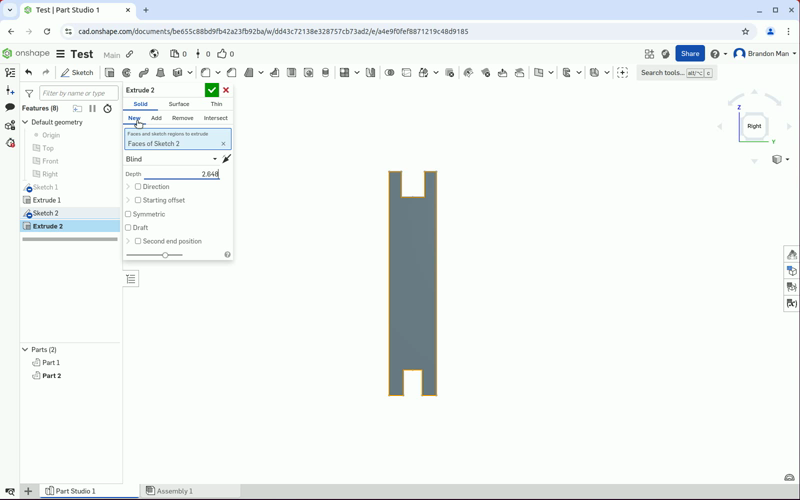
key(enter)
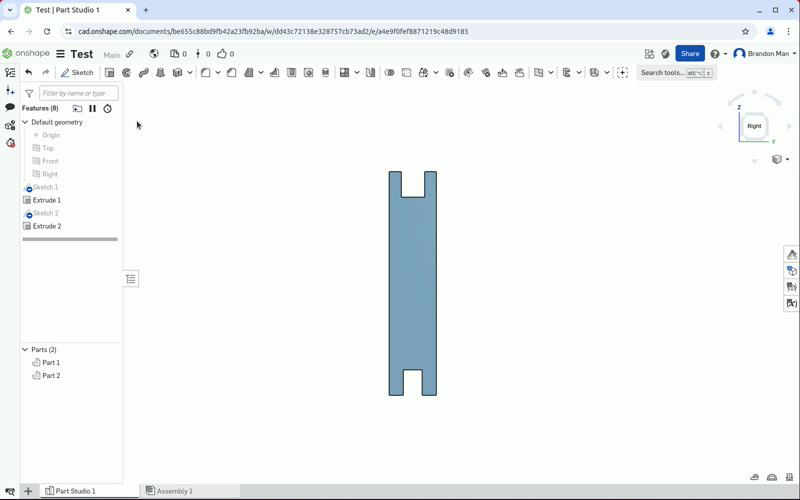
key(shift+h)
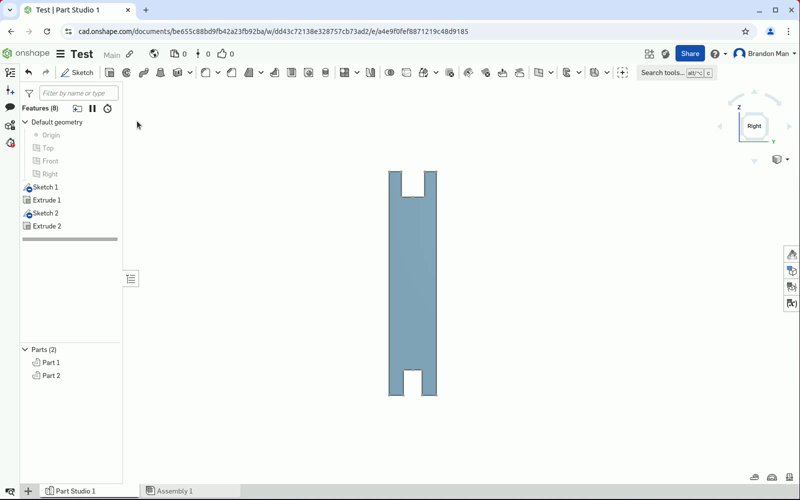
key(shift+h)
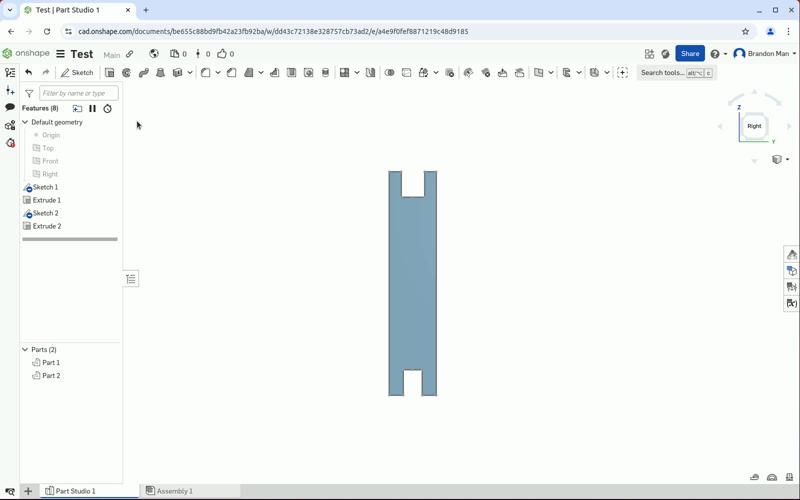
key(shift+7)
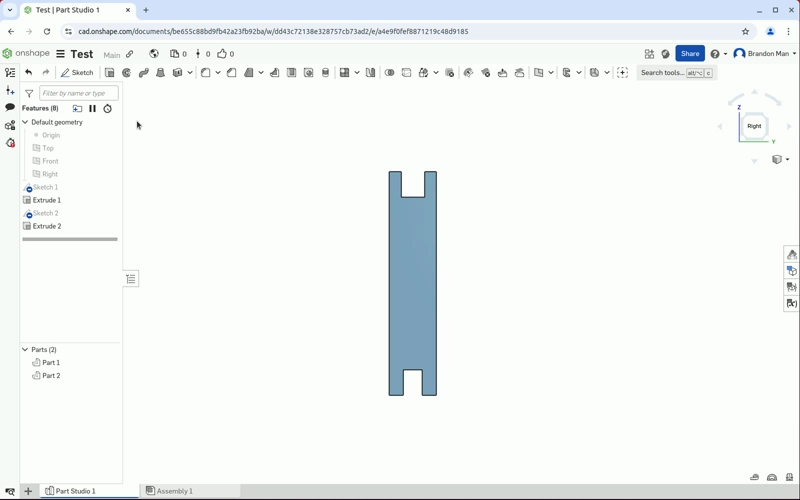
key(right, 2)
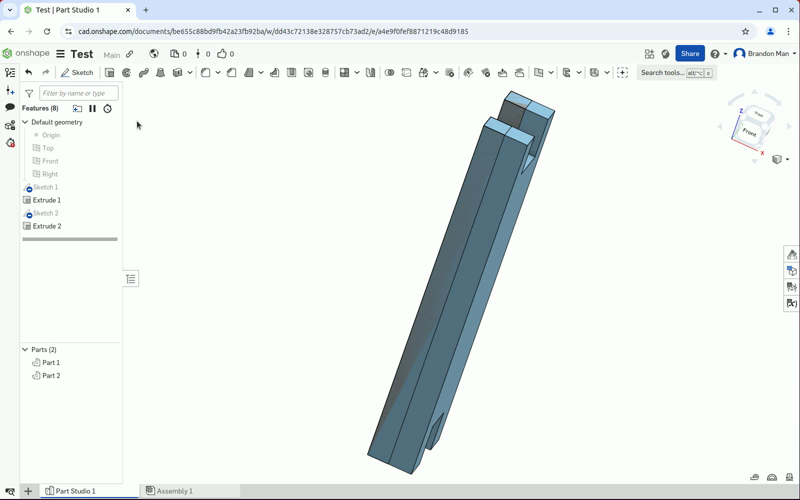
key(down, 2)
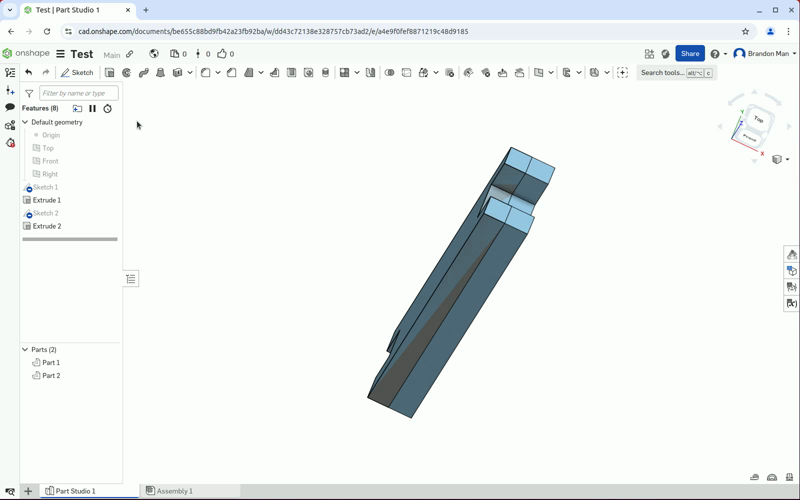
key(up, 2)
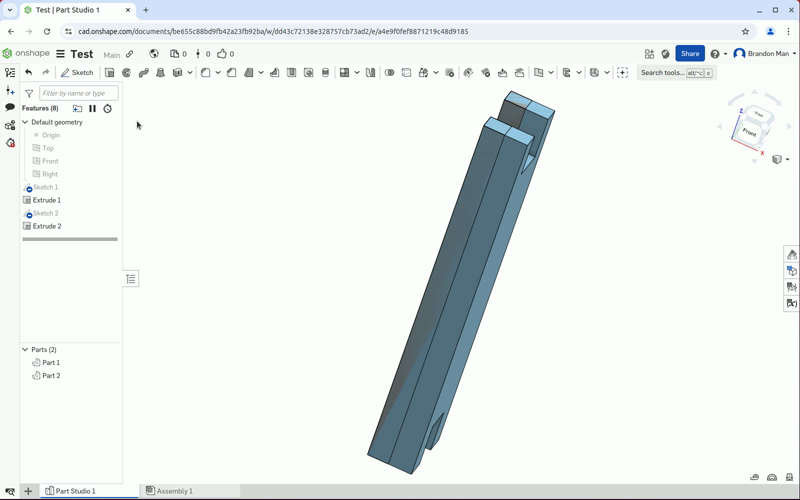
key(left, 2)
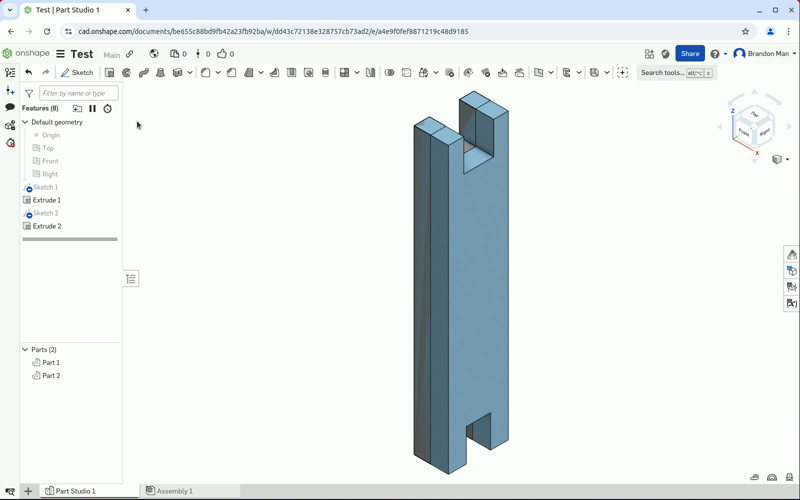
mouse_move(73, 189)
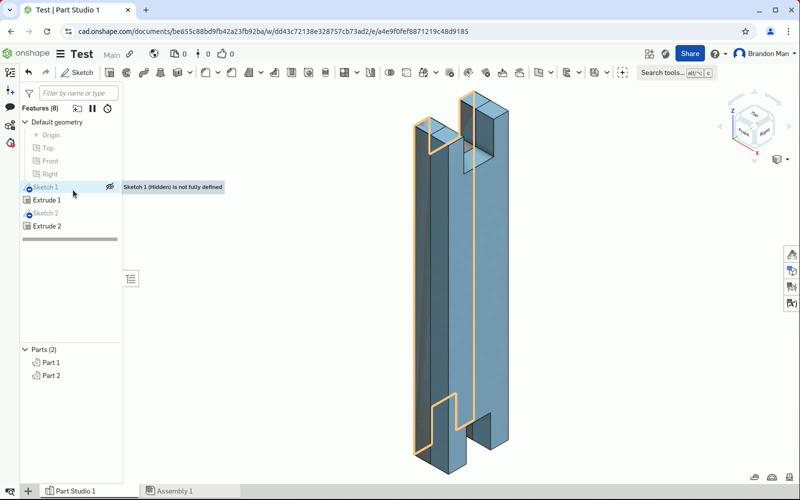
click(73, 189)